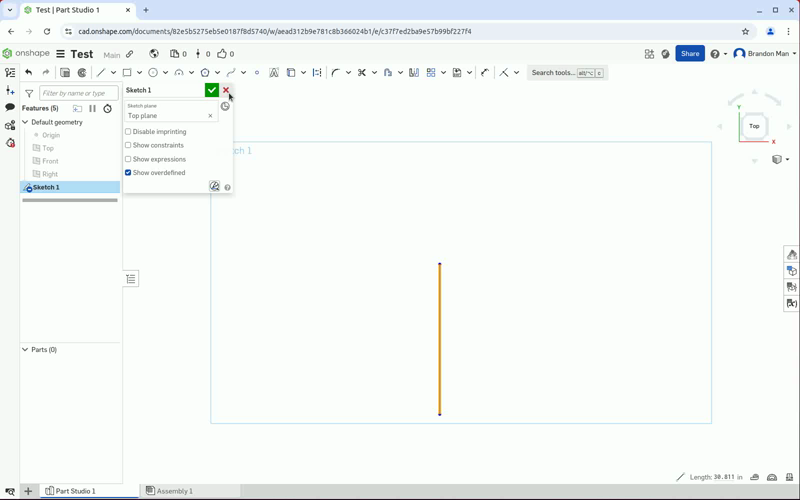
key(shift+h)
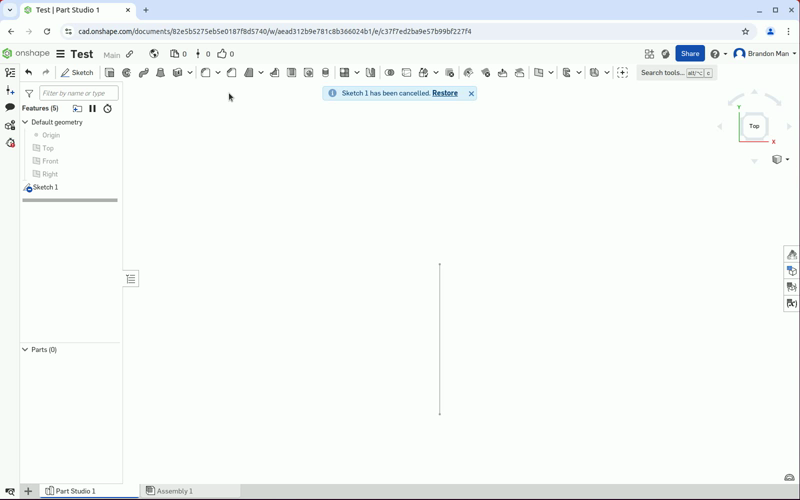
mouse_move(73, 352)
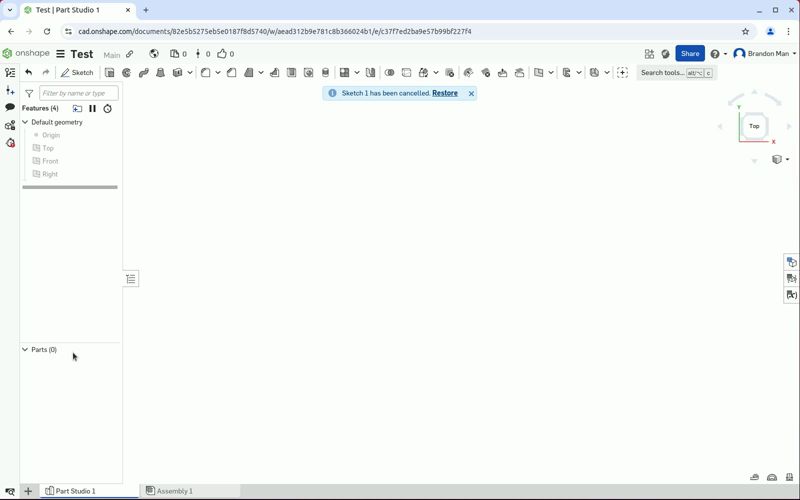
key(y)
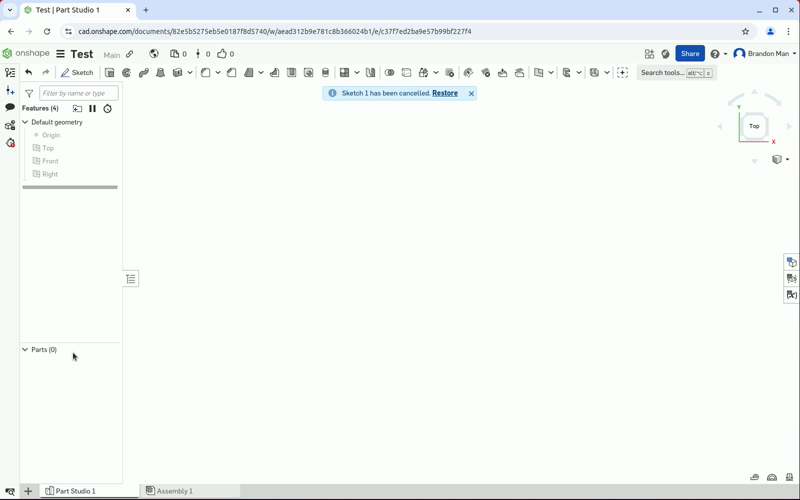
key(shift+p)
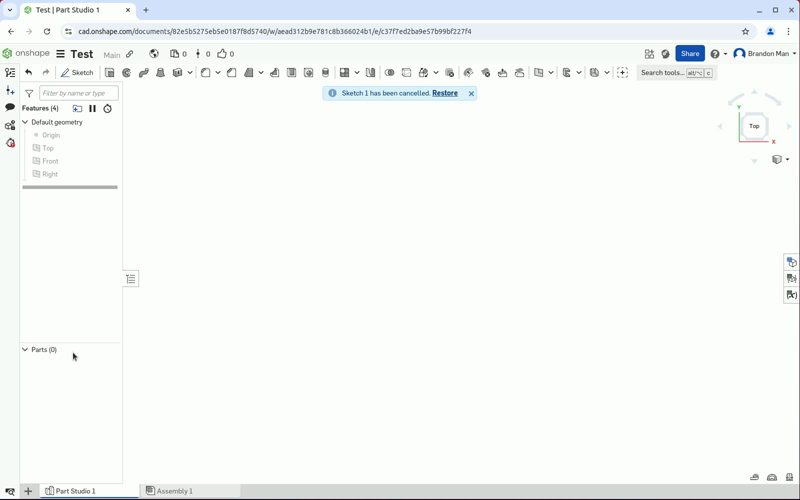
key(space)
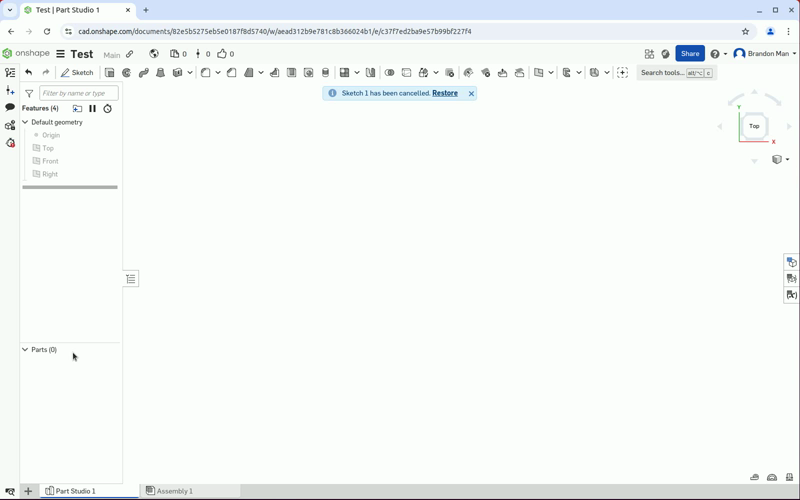
key_down(shift)
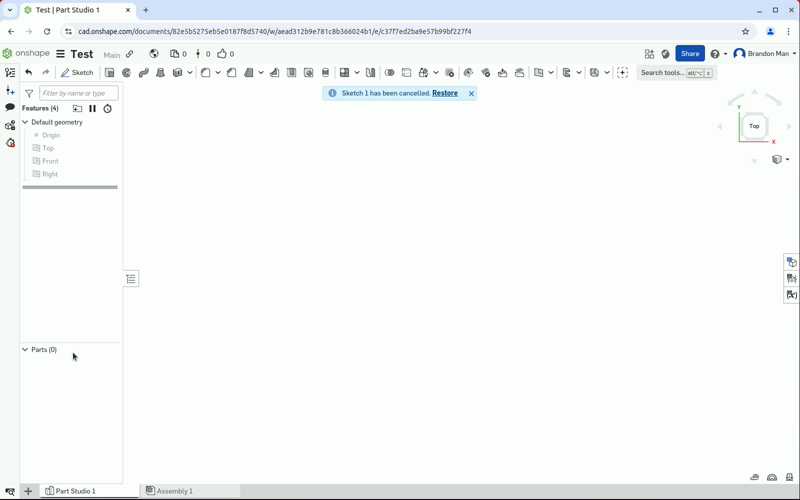
key(up)
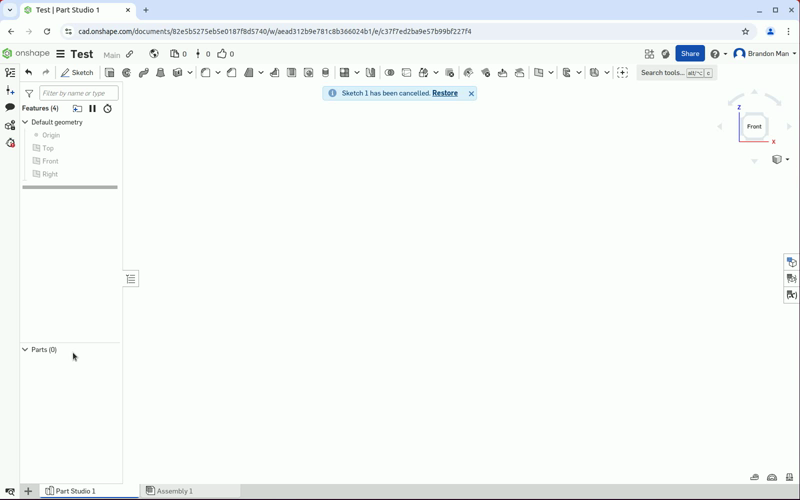
key_up(shift)
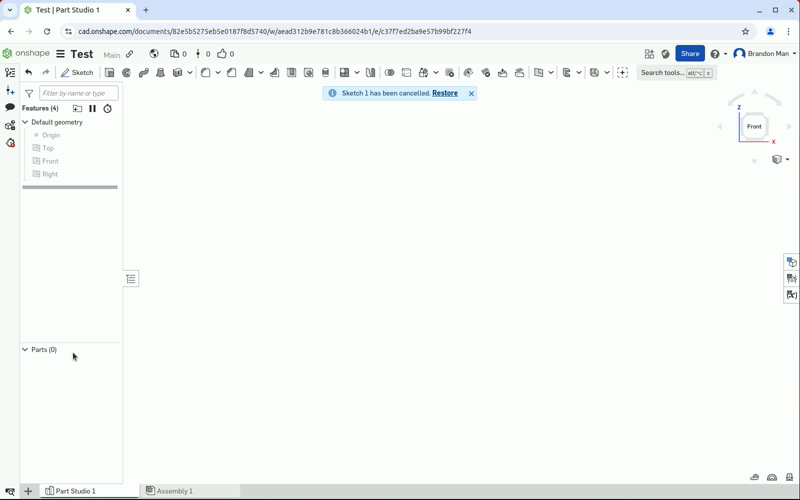
mouse_move(73, 352)
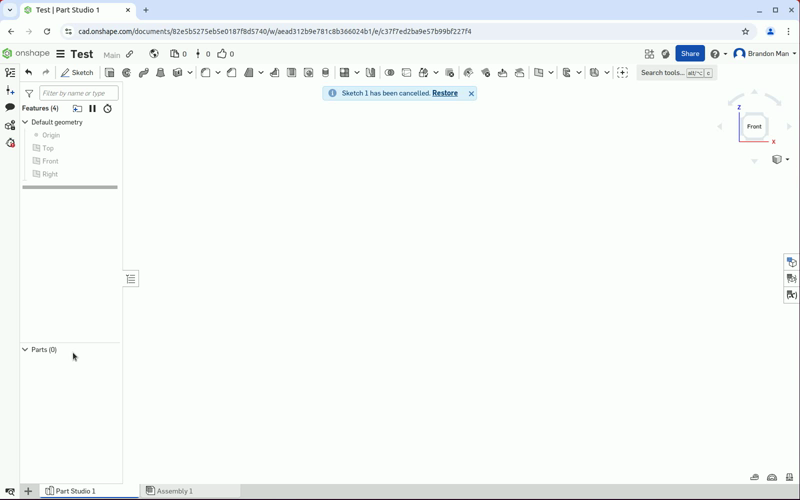
key(shift+y)
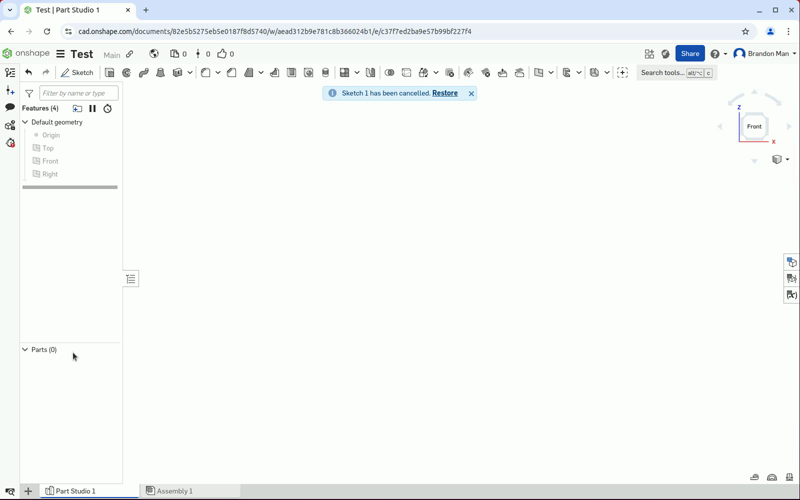
key(shift+s)
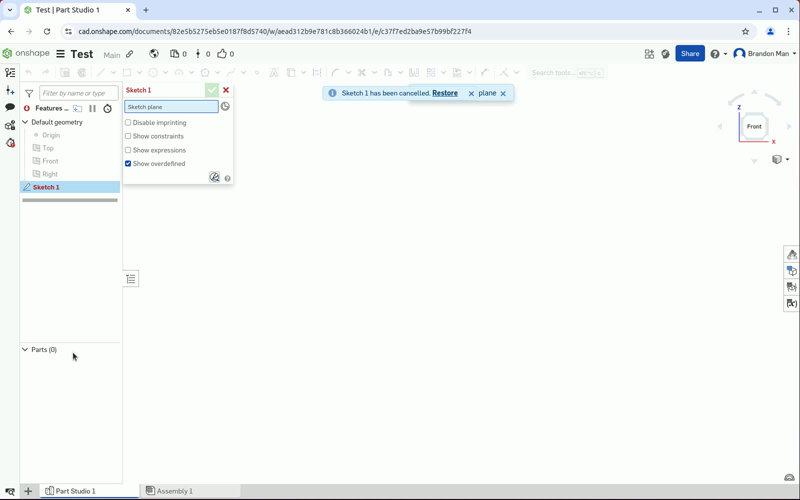
mouse_move(73, 163)
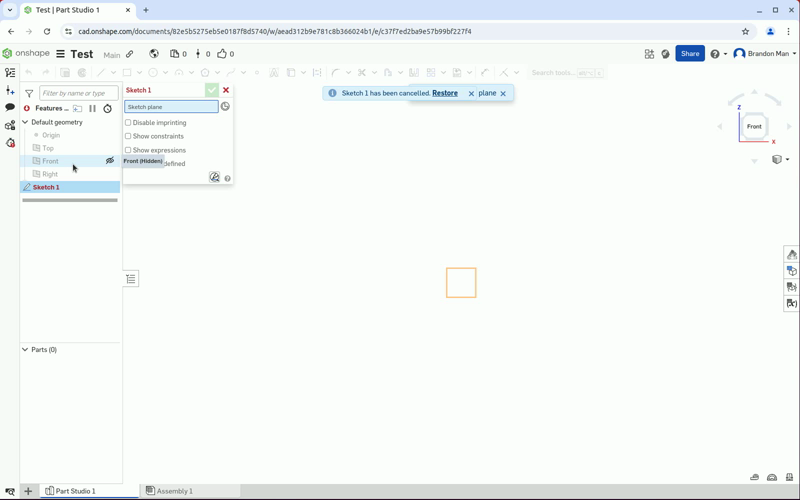
click(73, 163)
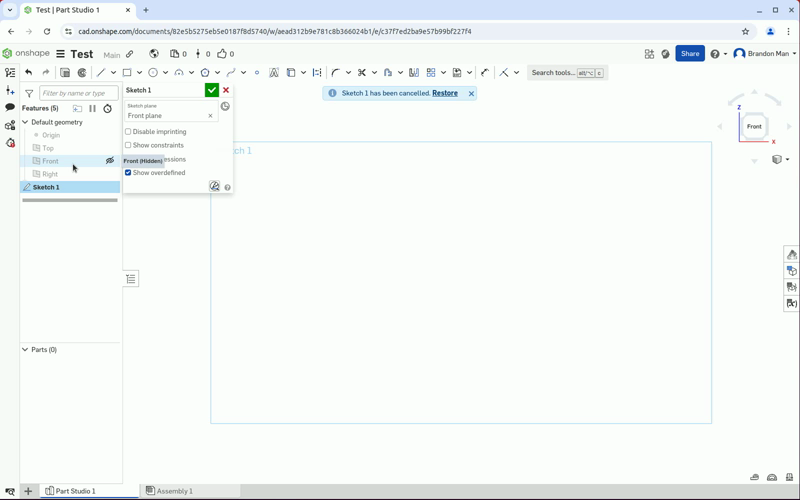
mouse_move(73, 352)
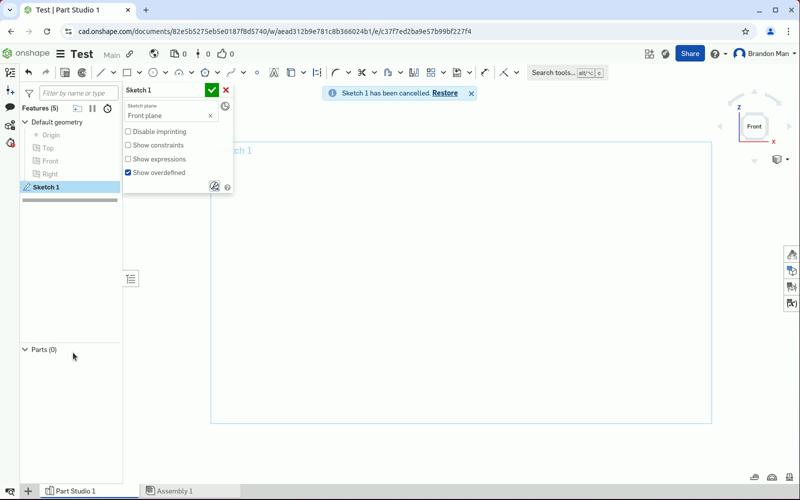
key(y)
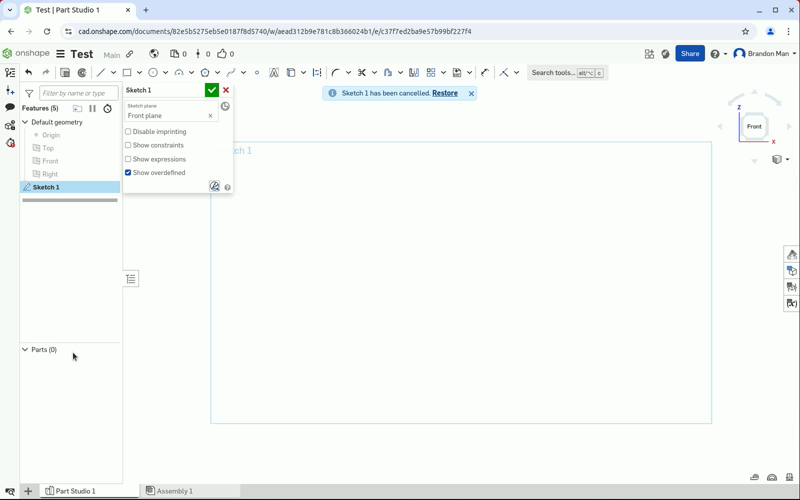
key(l)
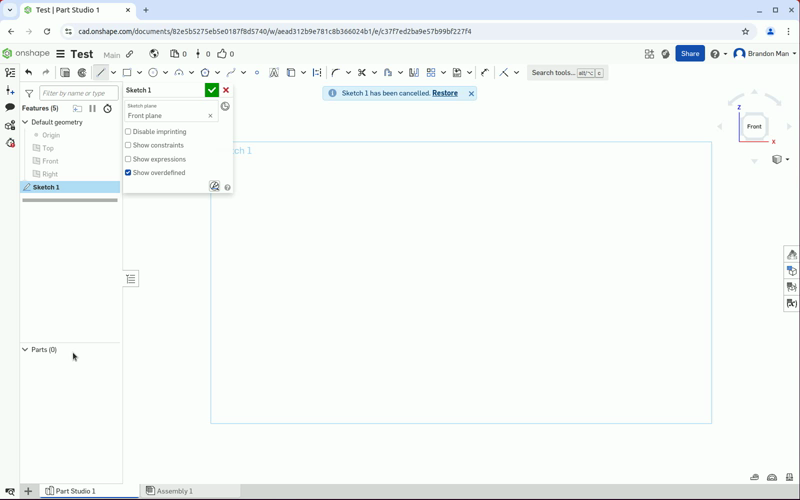
key_down(shift)
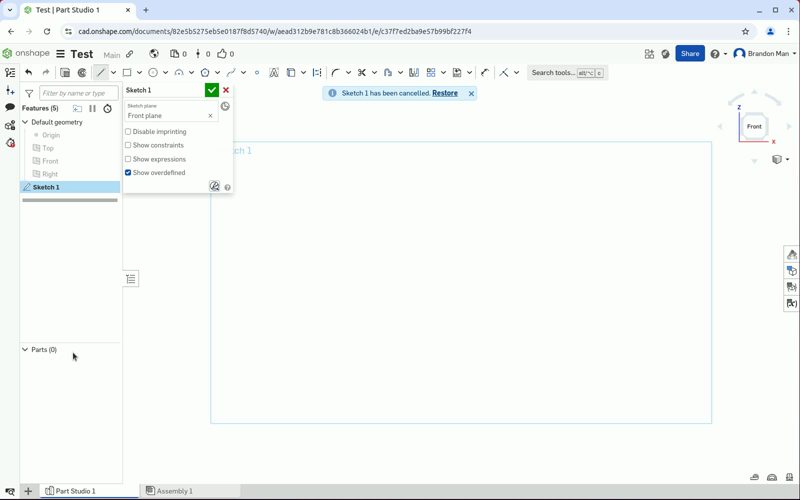
mouse_move(353, 196)
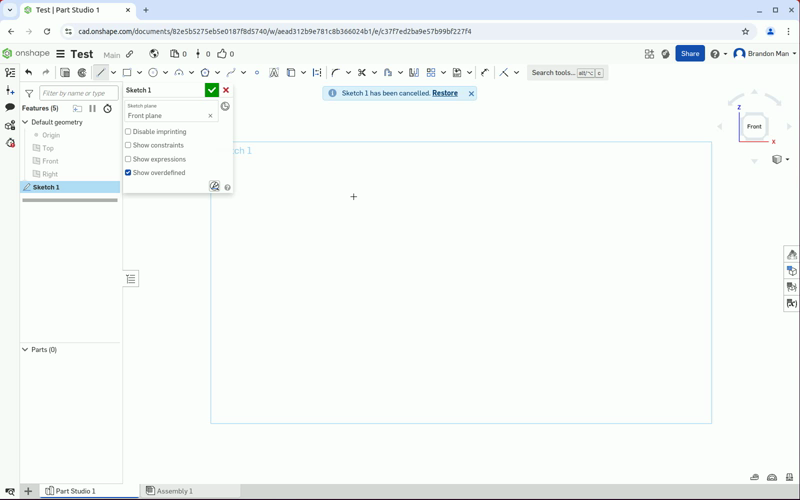
click(353, 196)
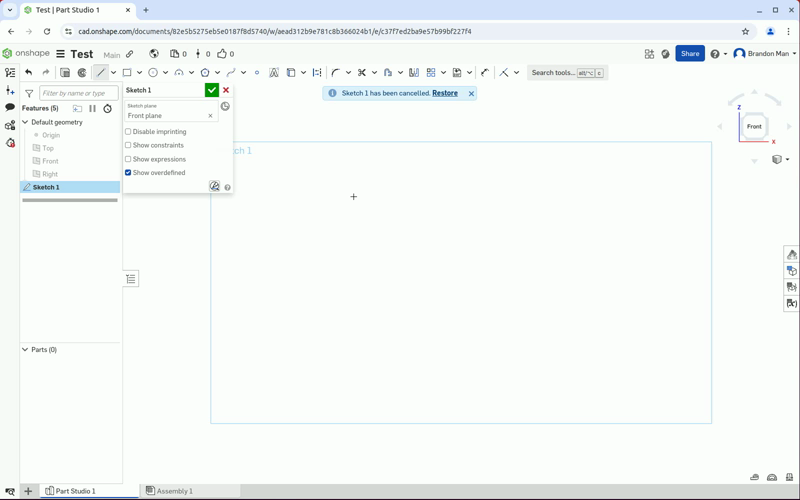
key_up(shift)
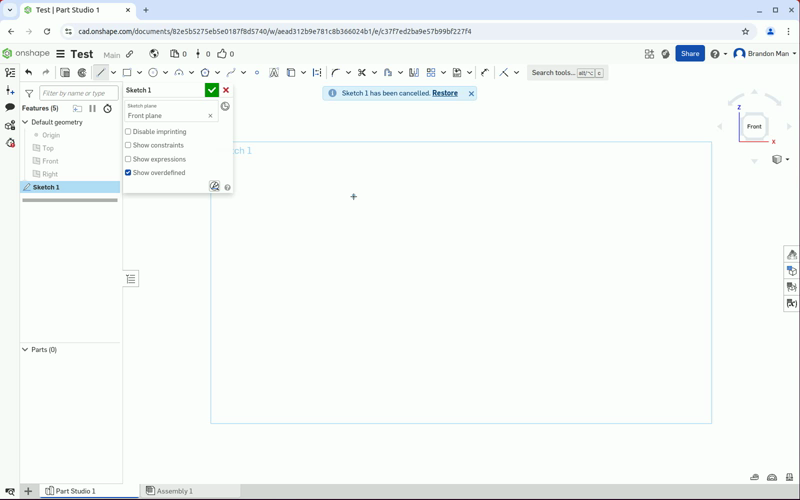
key_down(shift)
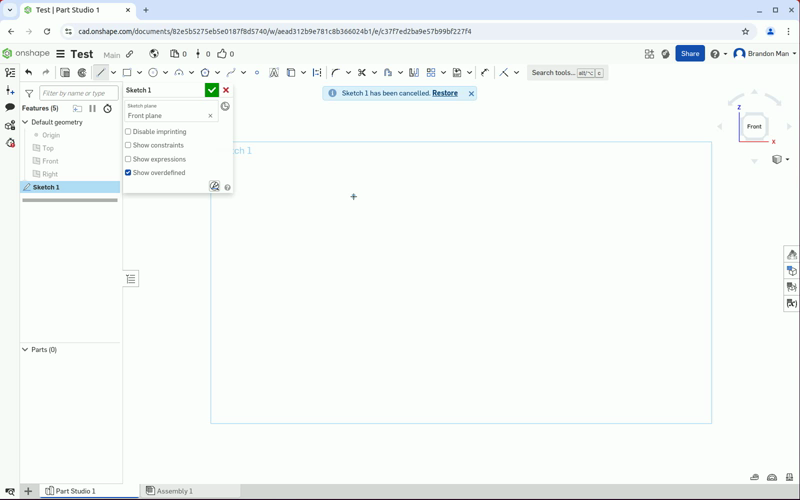
mouse_move(358, 288)
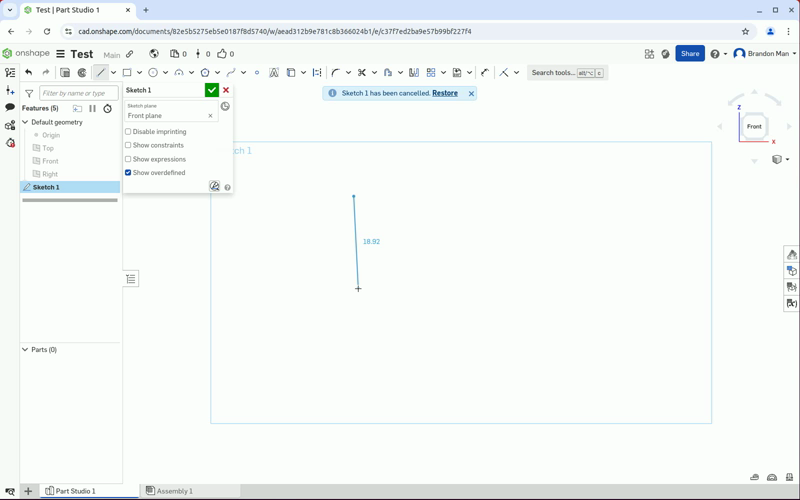
click(358, 288)
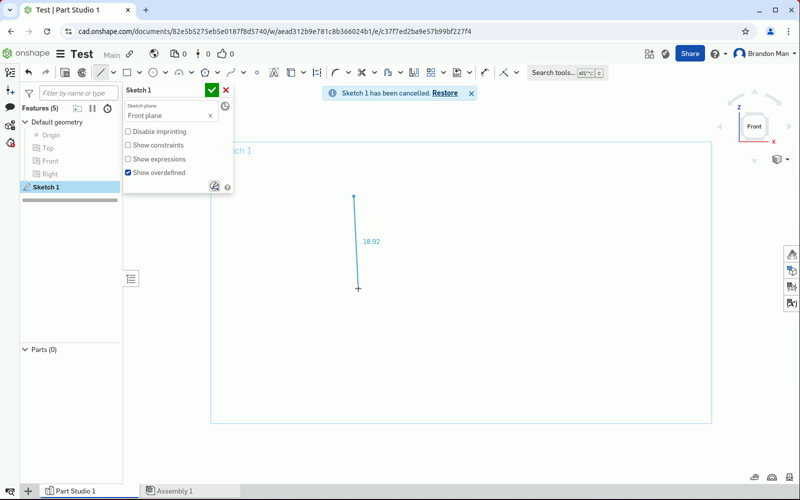
key_up(shift)
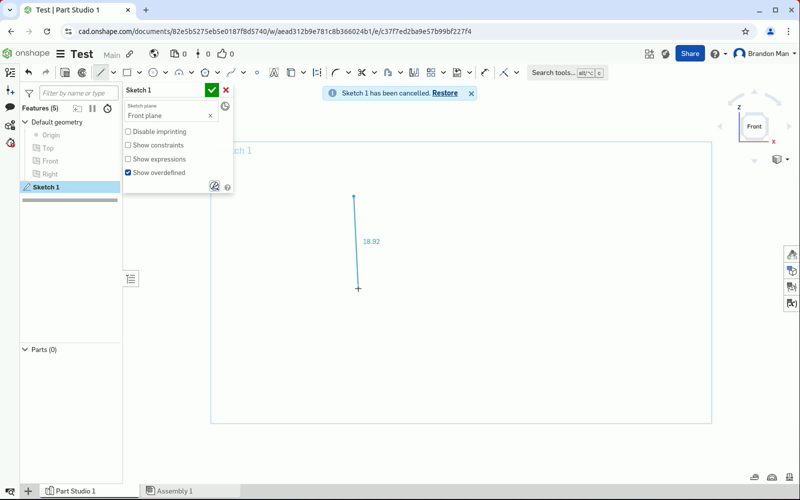
key_down(shift)
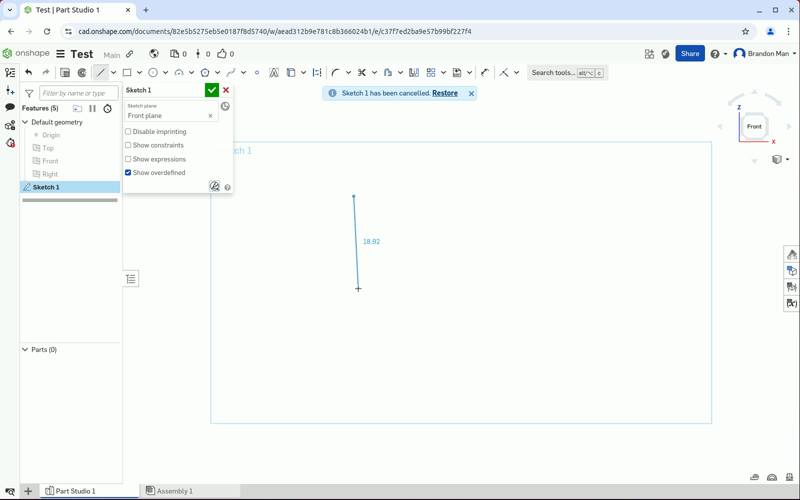
mouse_move(364, 379)
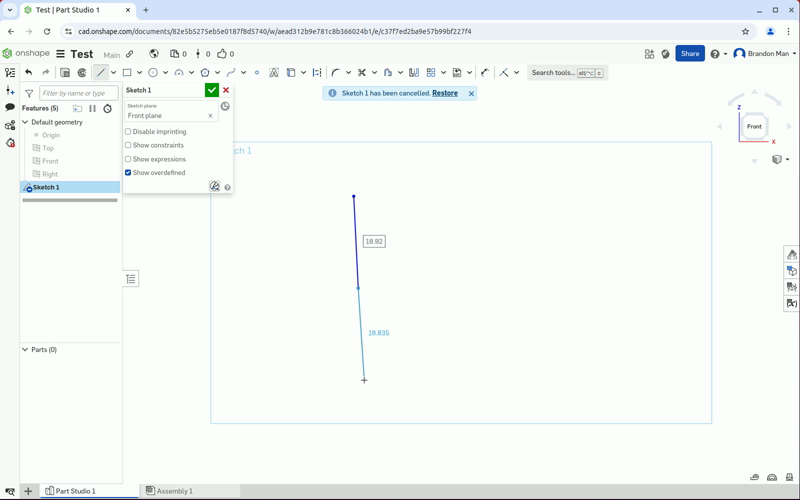
click(364, 379)
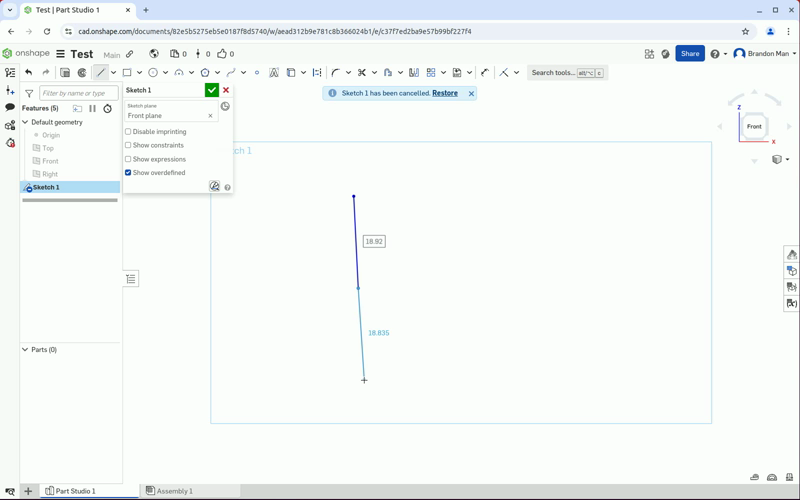
key_up(shift)
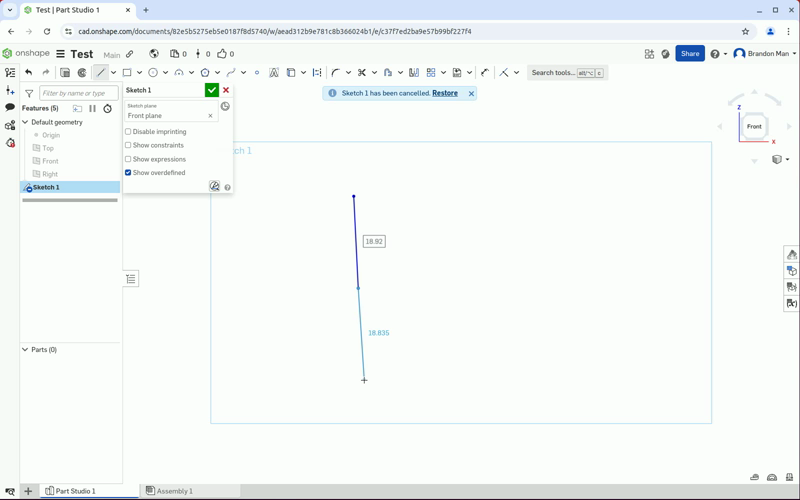
key(esc)
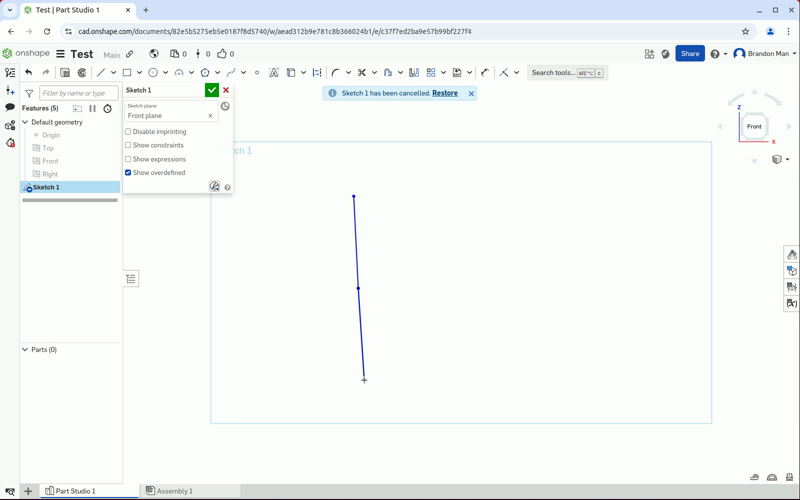
key(a)
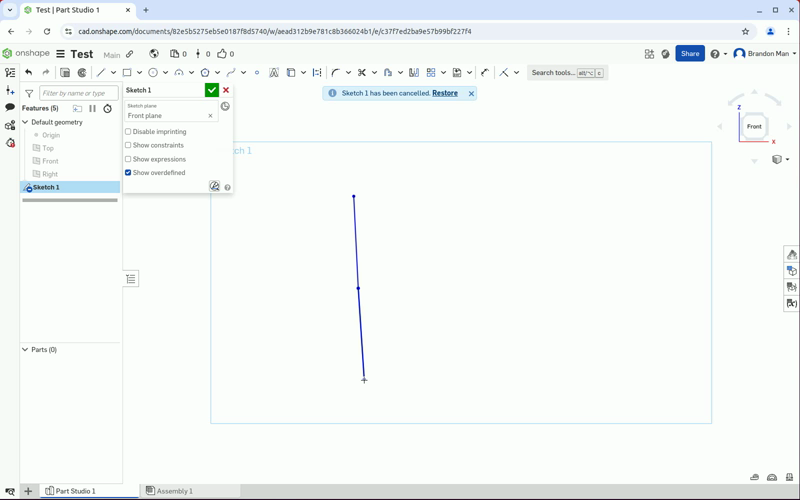
mouse_move(364, 379)
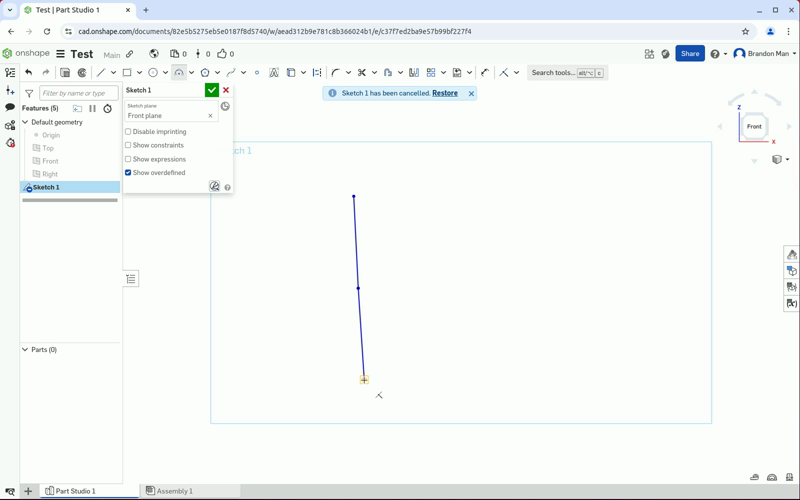
click(364, 379)
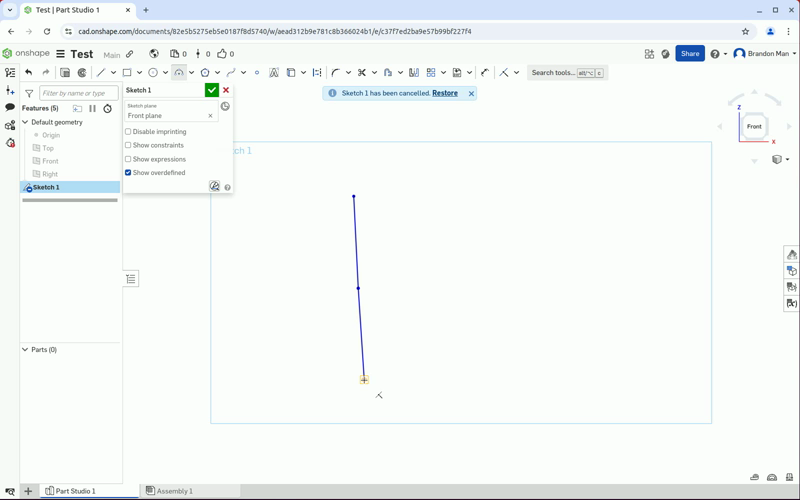
key_down(shift)
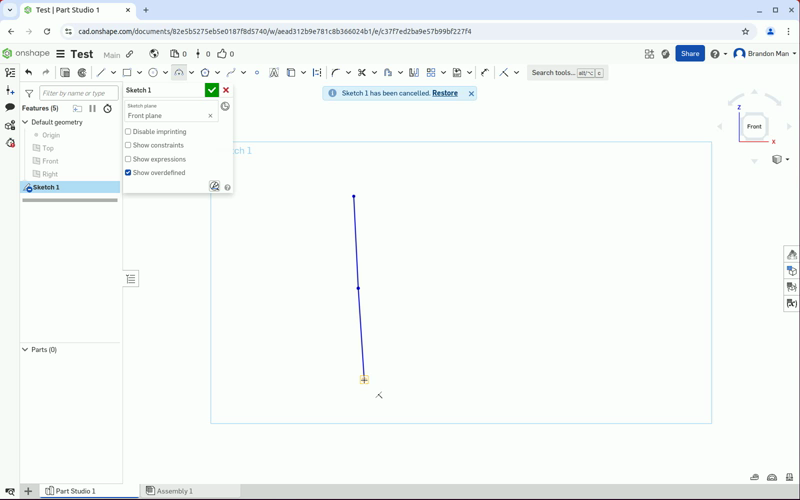
mouse_move(381, 394)
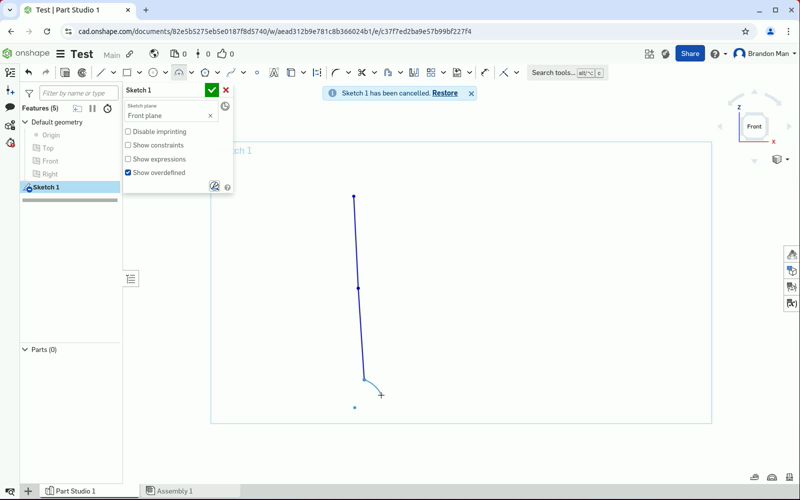
click(381, 394)
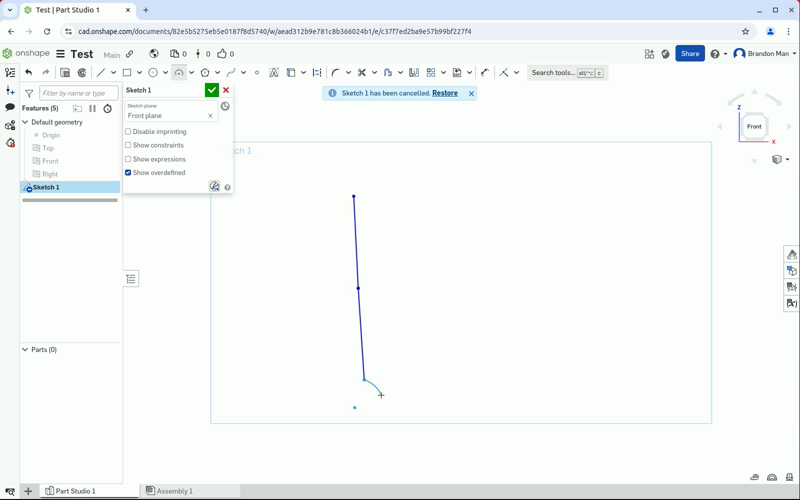
mouse_move(369, 390)
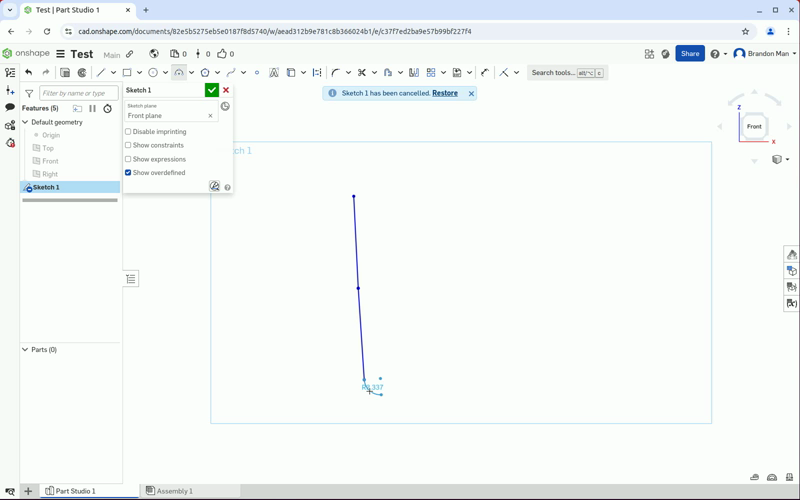
click(369, 390)
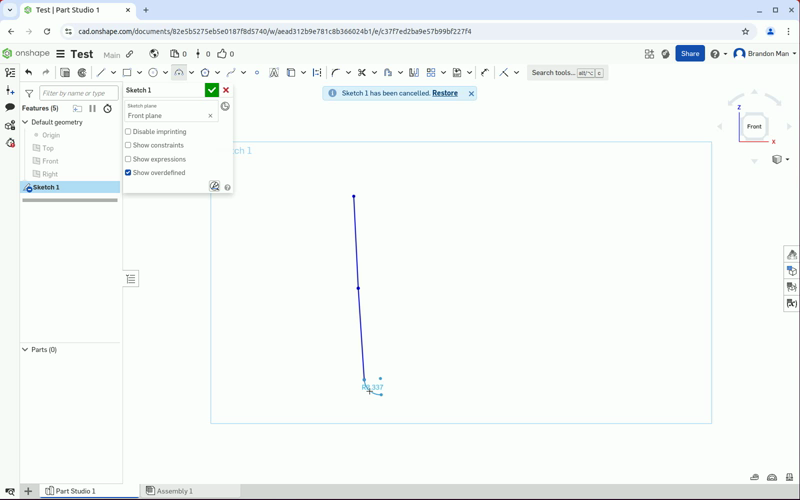
key_up(shift)
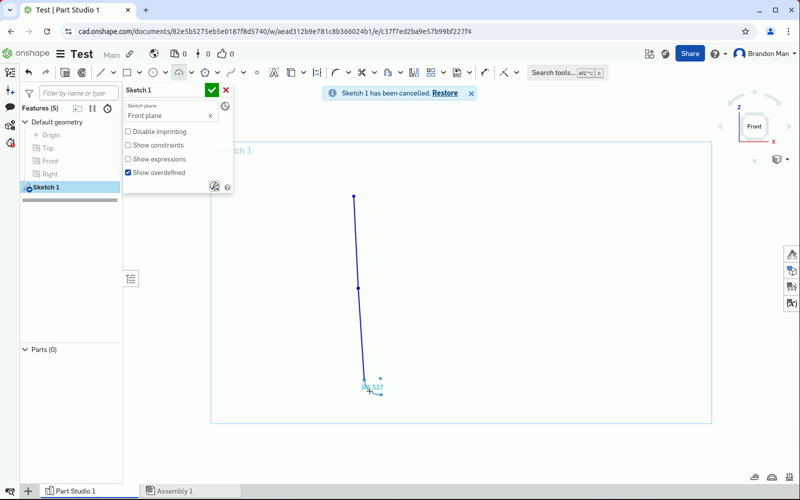
key(esc)
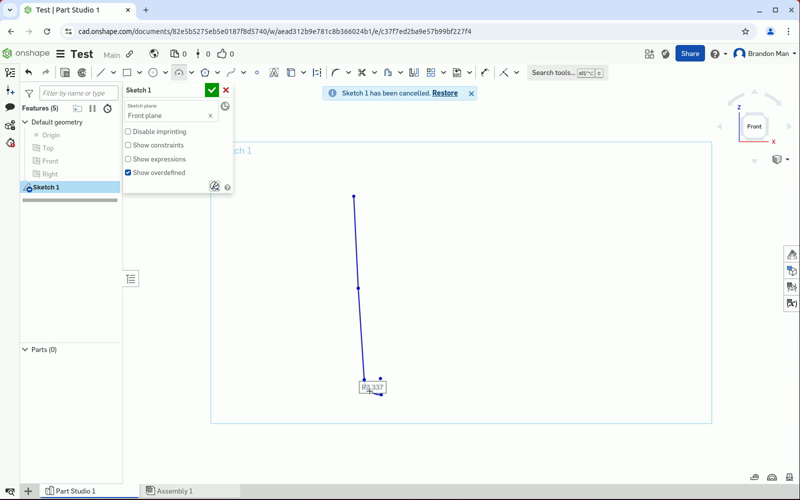
key(l)
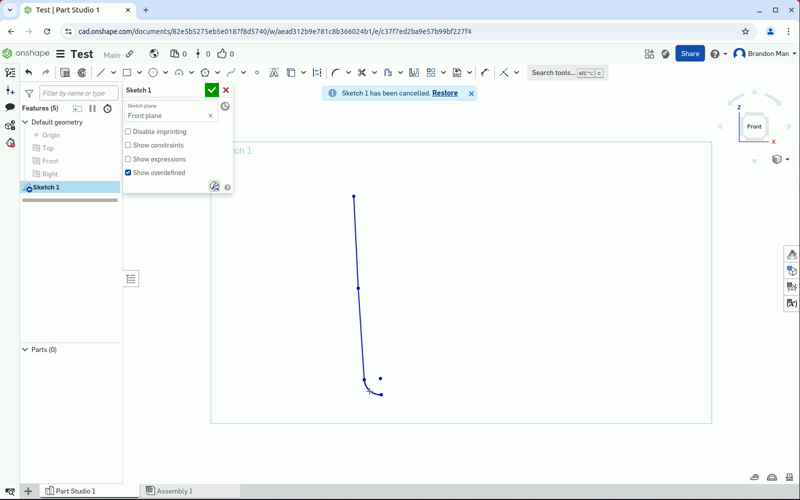
mouse_move(381, 394)
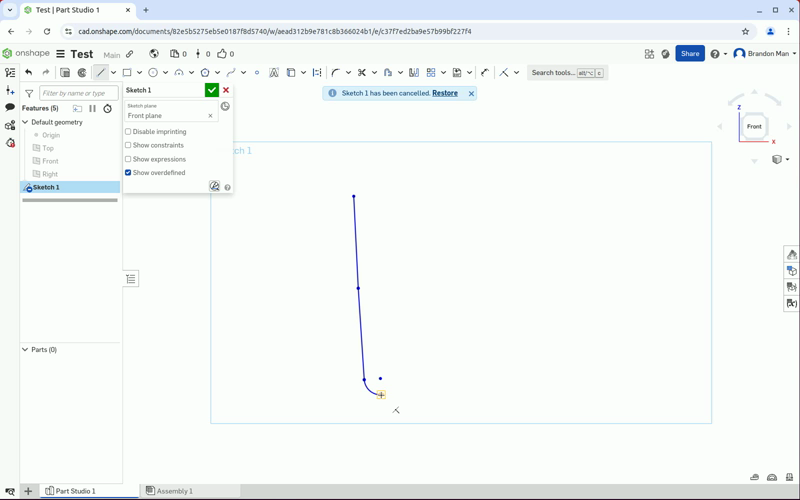
click(381, 394)
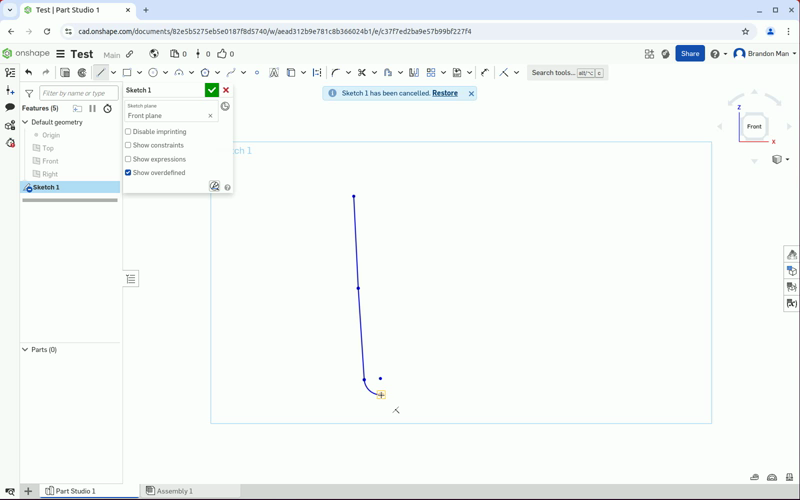
key_down(shift)
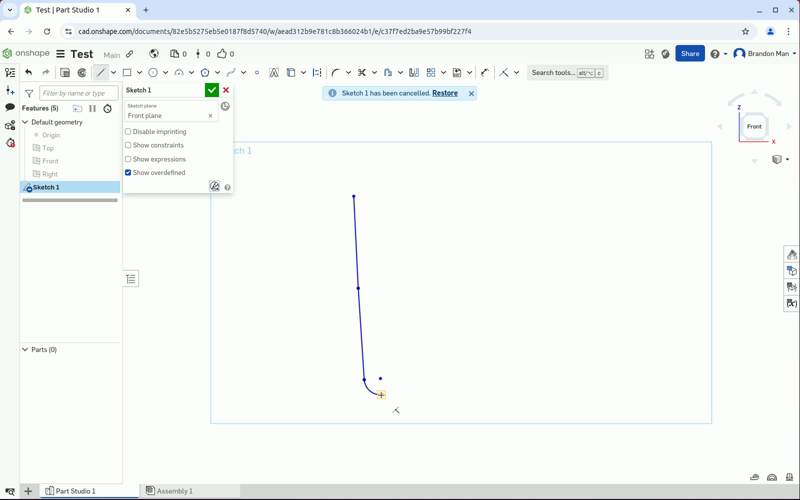
mouse_move(483, 388)
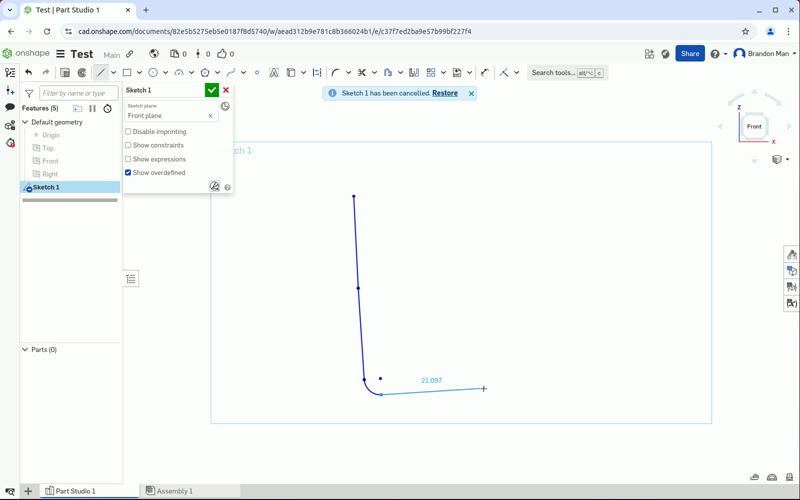
click(483, 388)
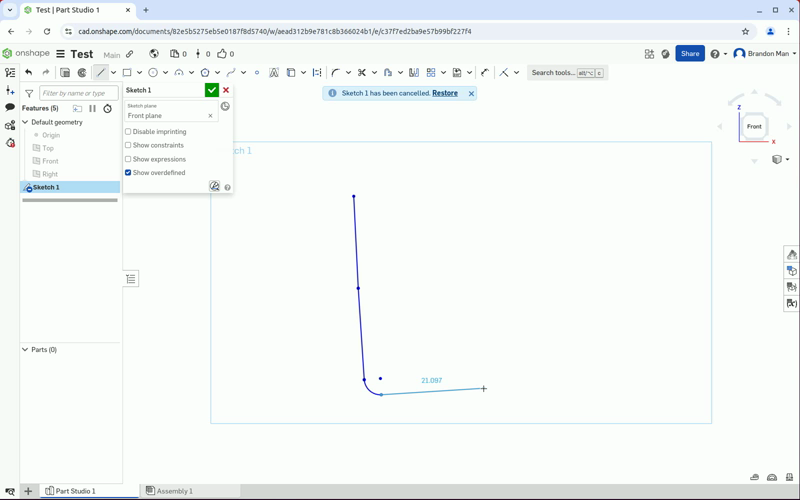
key_up(shift)
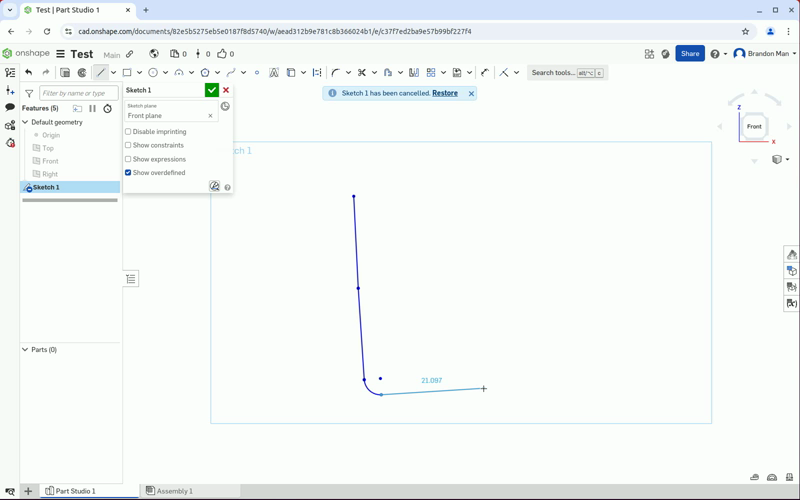
key(esc)
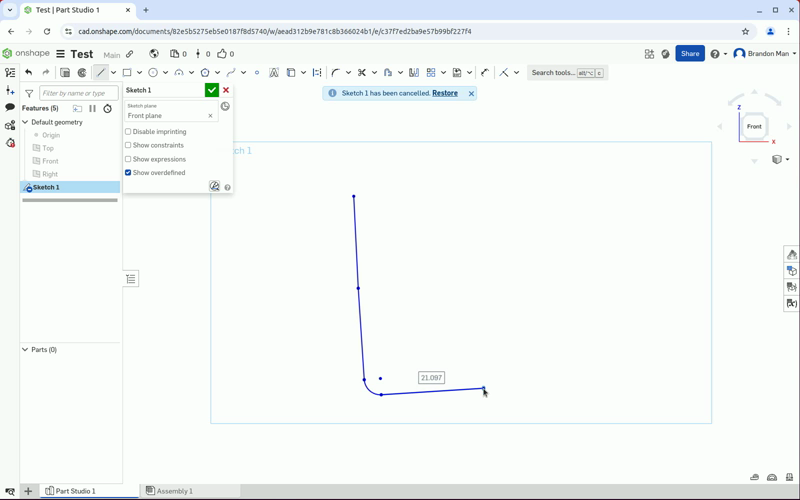
key(a)
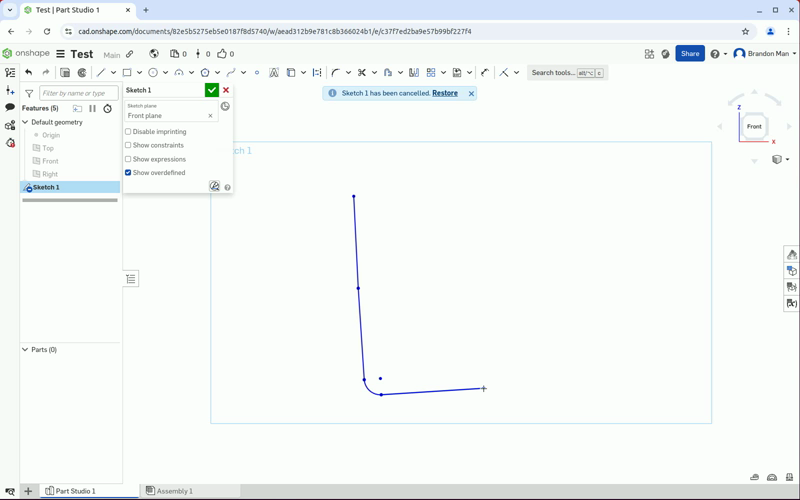
mouse_move(483, 388)
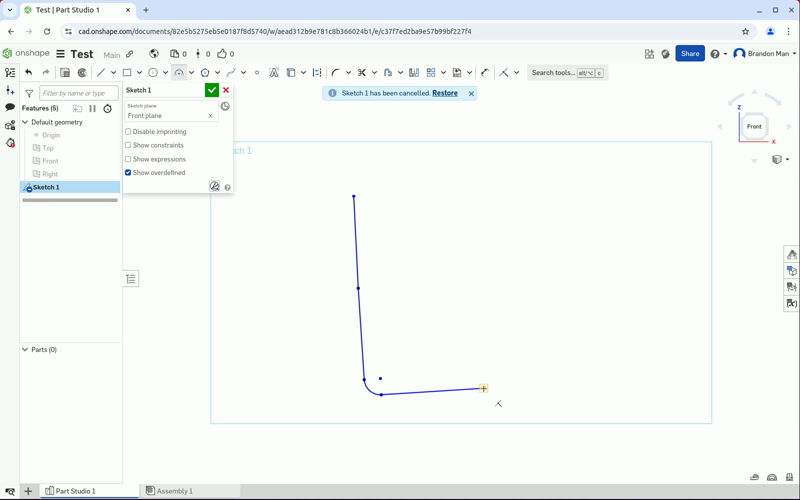
click(483, 388)
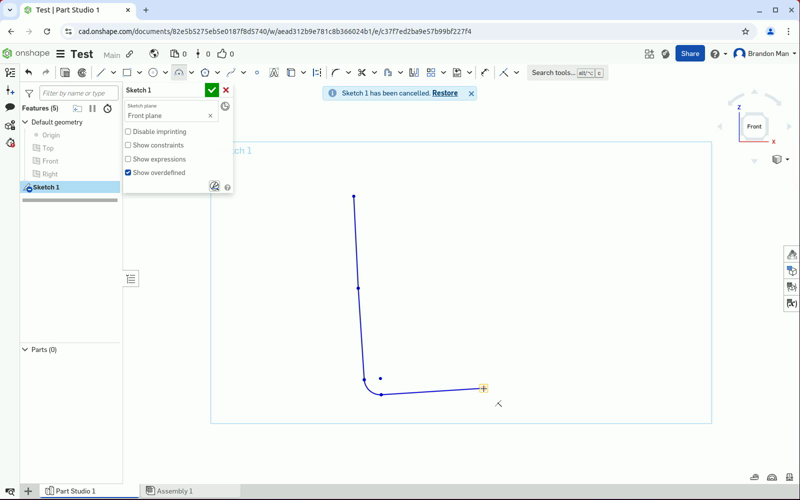
key_down(shift)
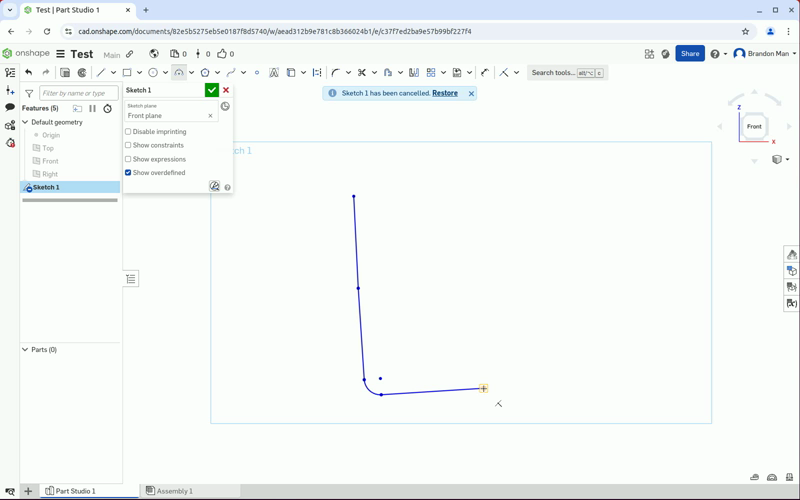
mouse_move(498, 371)
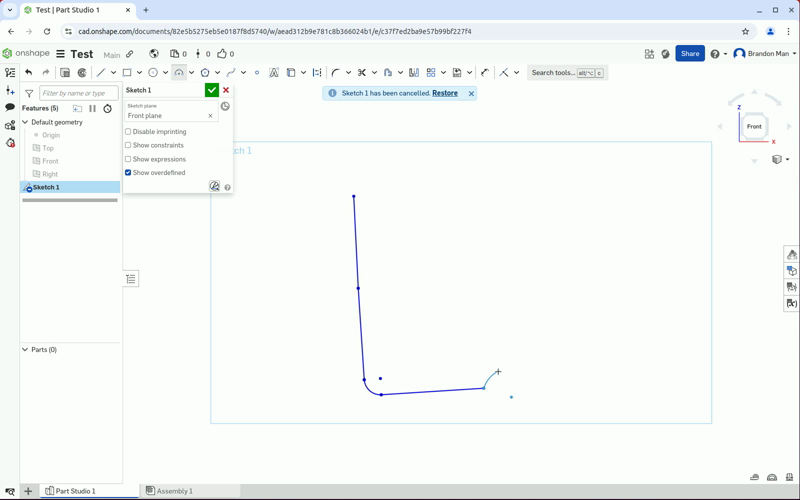
click(498, 371)
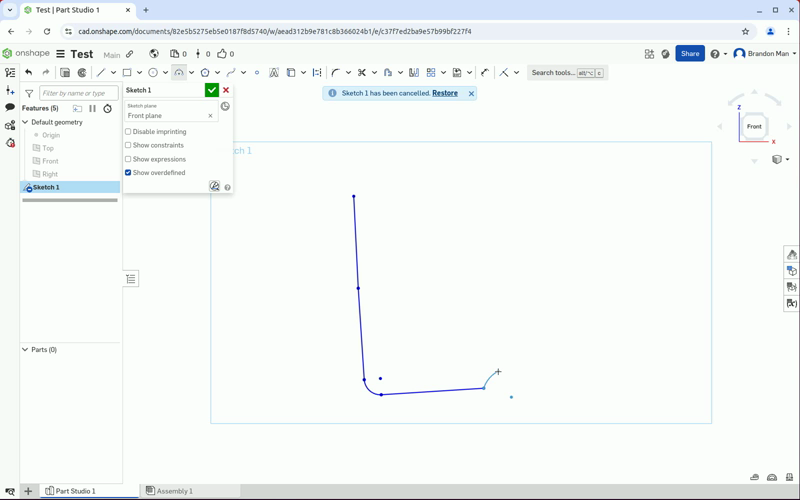
mouse_move(494, 382)
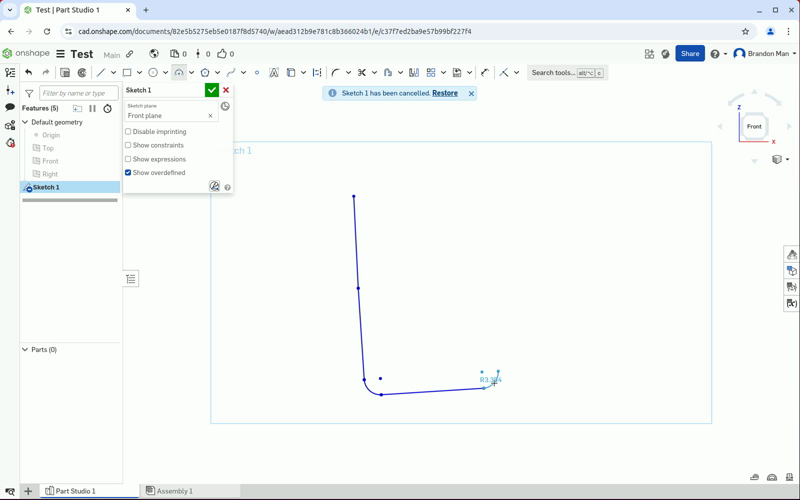
click(494, 382)
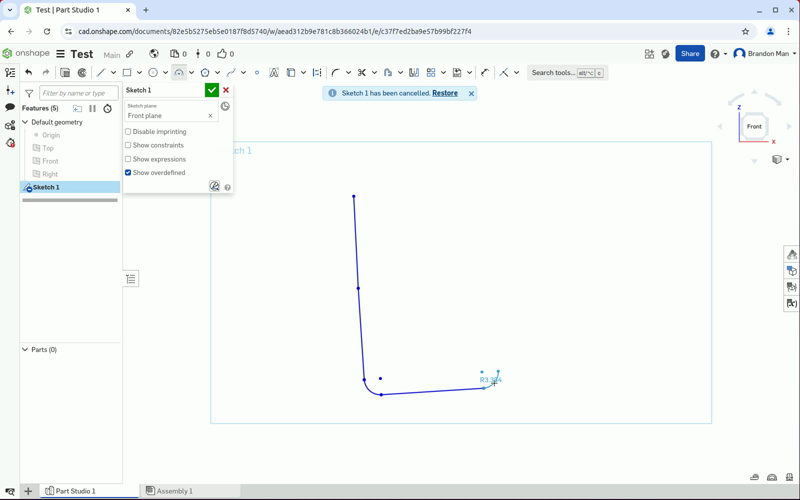
key_up(shift)
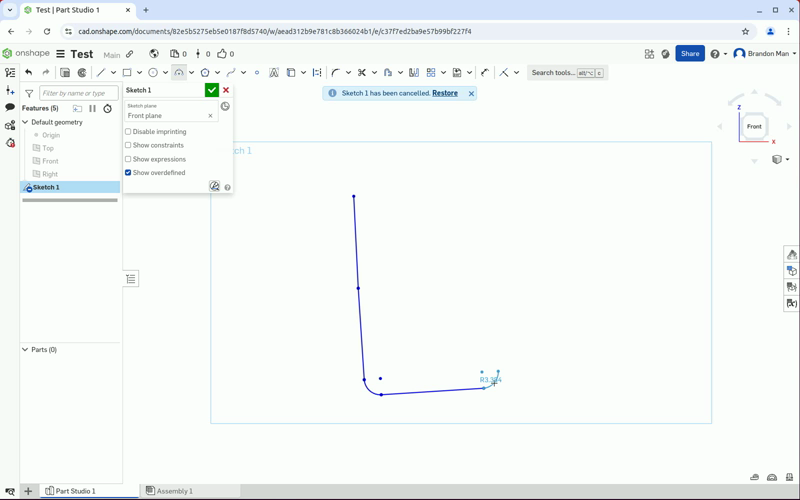
key(esc)
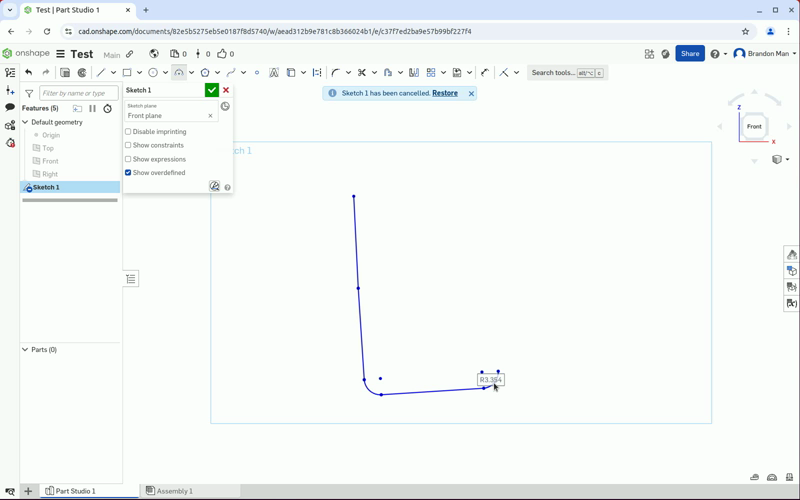
key(l)
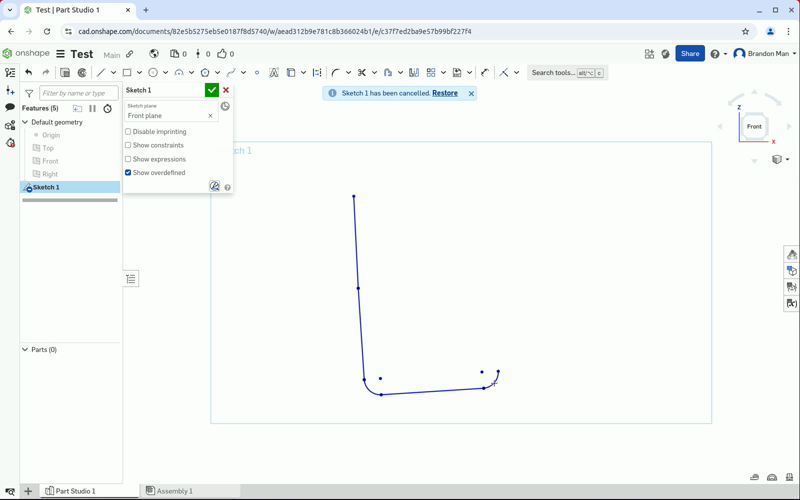
mouse_move(498, 371)
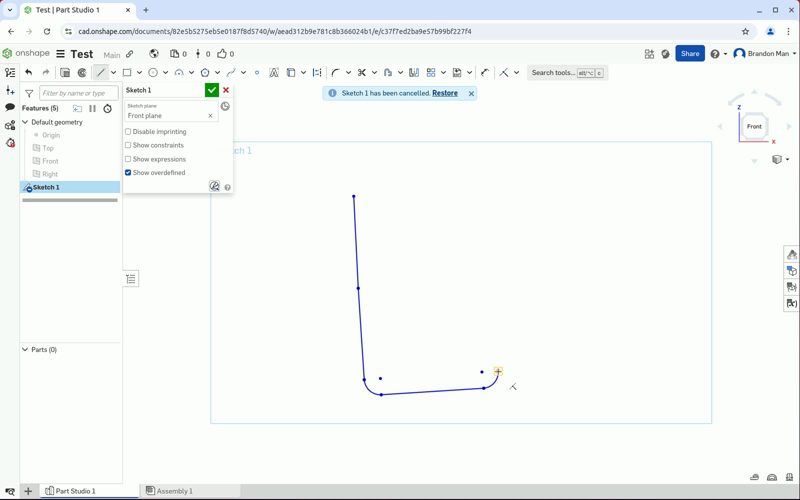
click(498, 371)
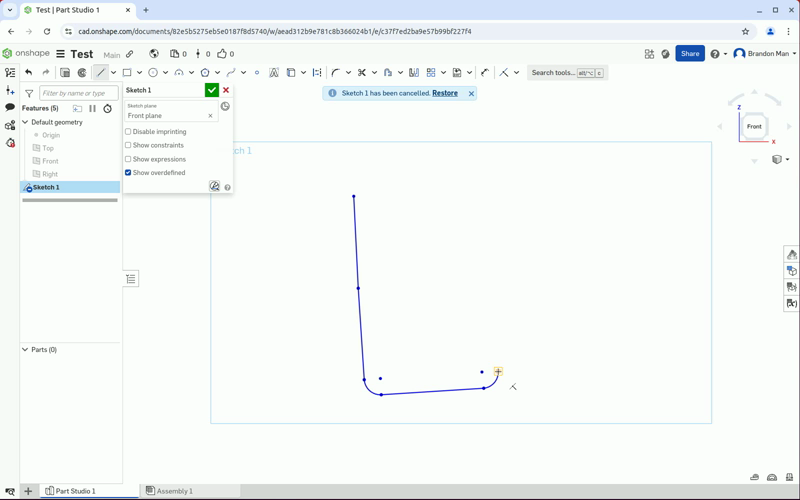
key_down(shift)
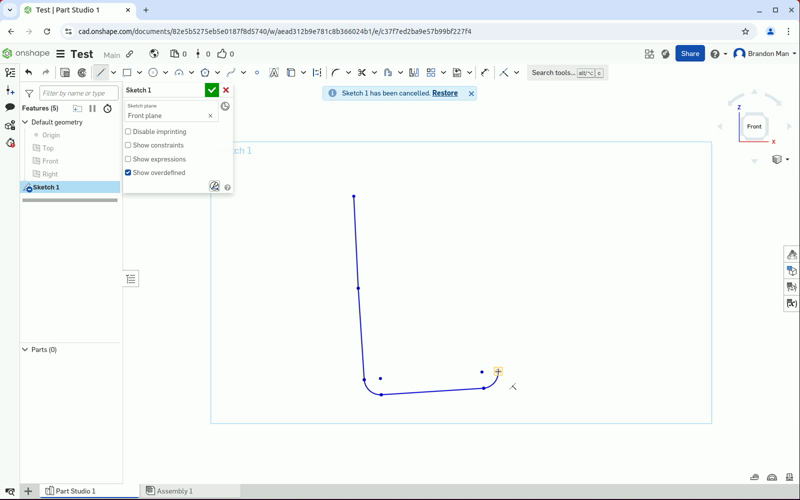
mouse_move(528, 371)
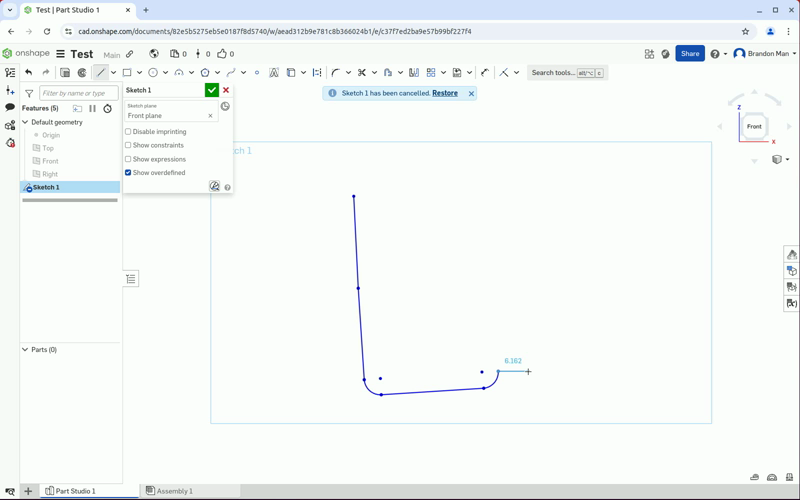
mouse_move(496, 348)
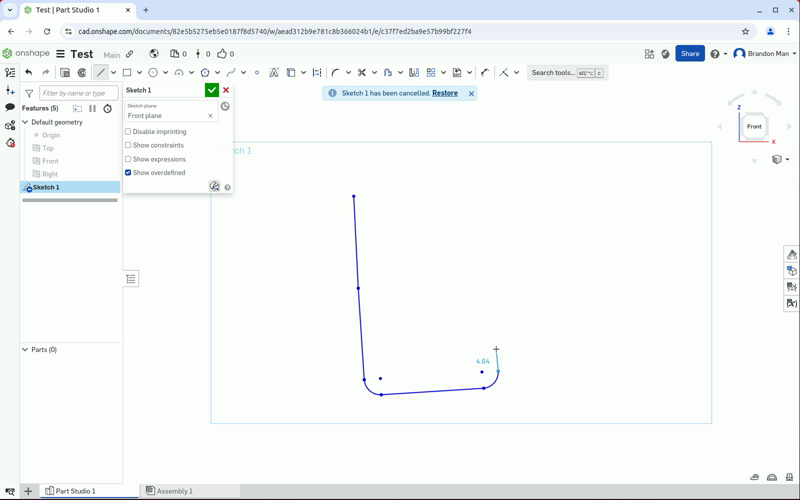
click(496, 348)
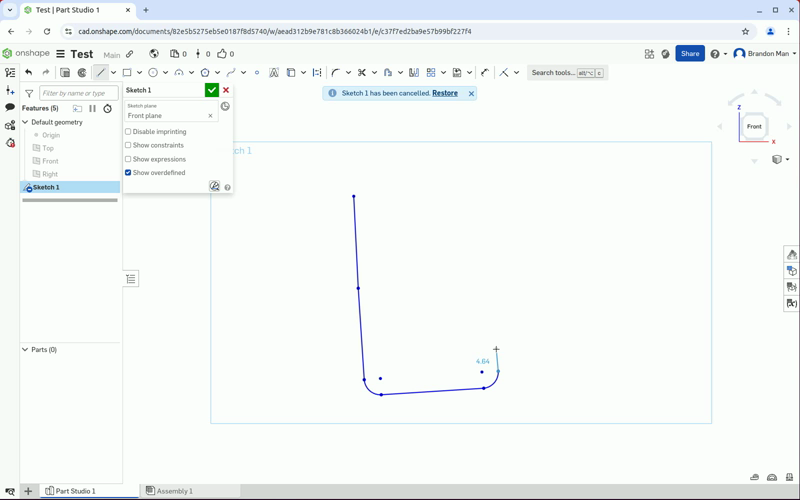
key_up(shift)
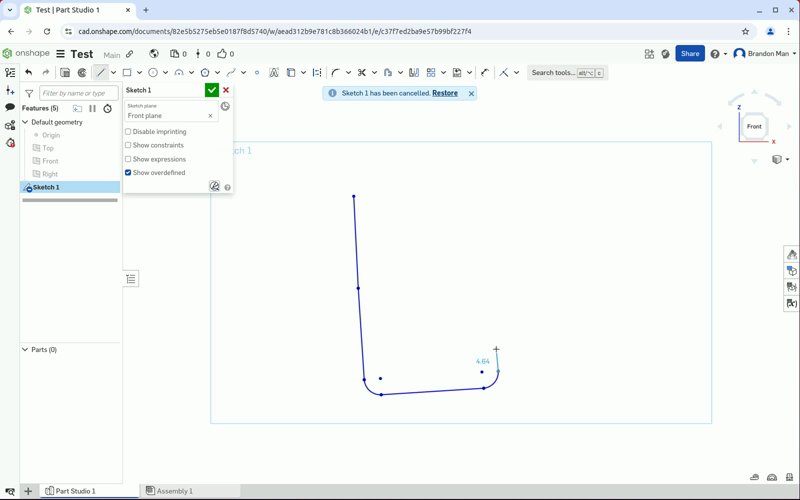
key(esc)
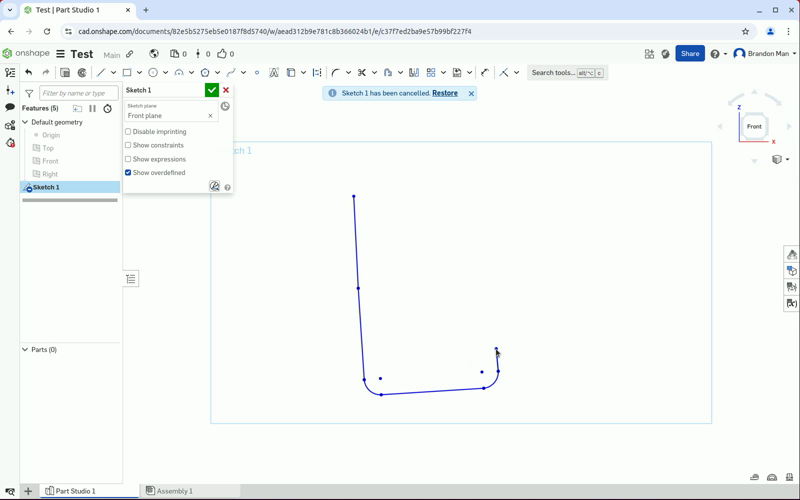
key(a)
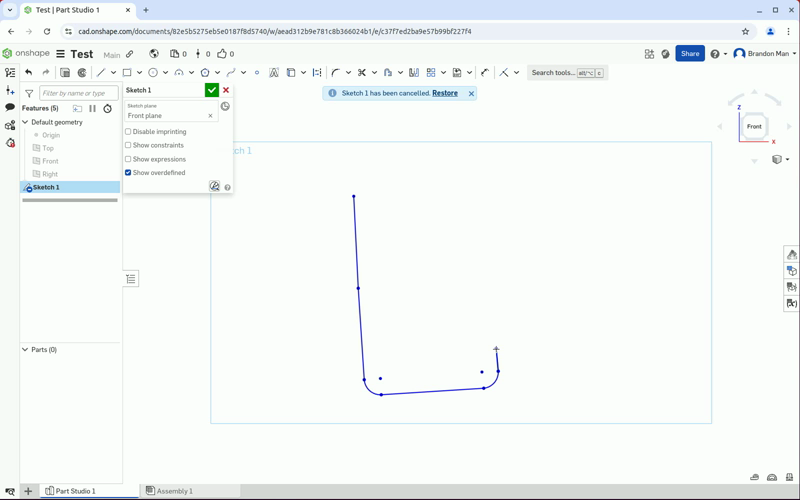
mouse_move(496, 348)
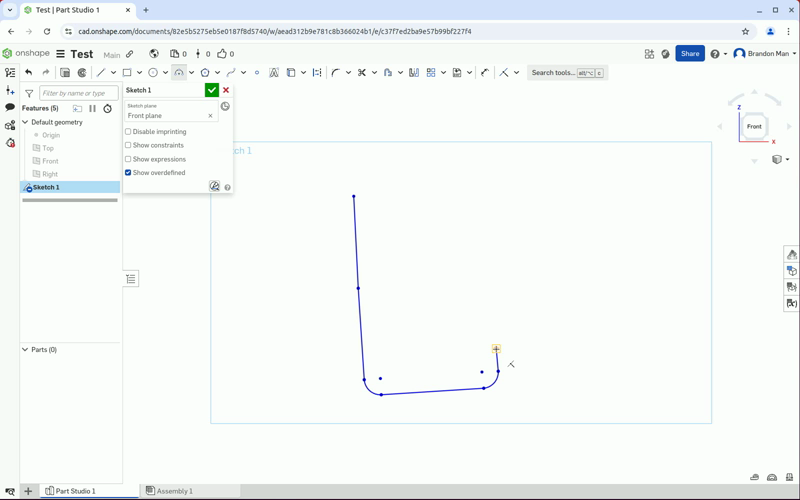
click(496, 348)
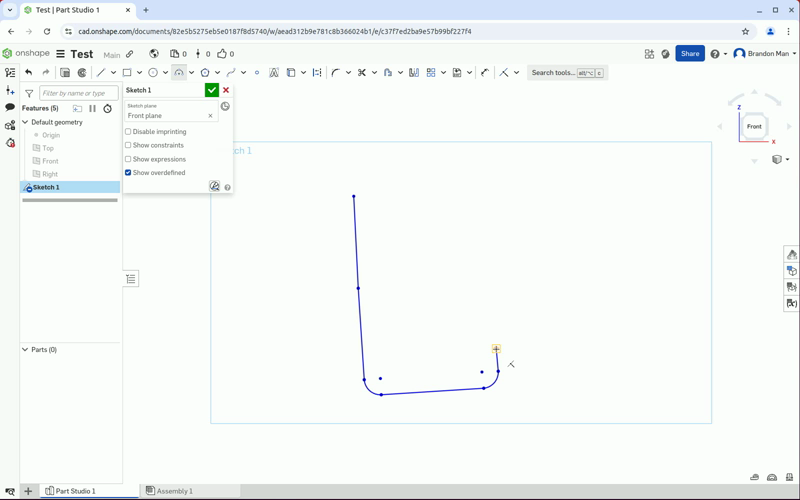
key_down(shift)
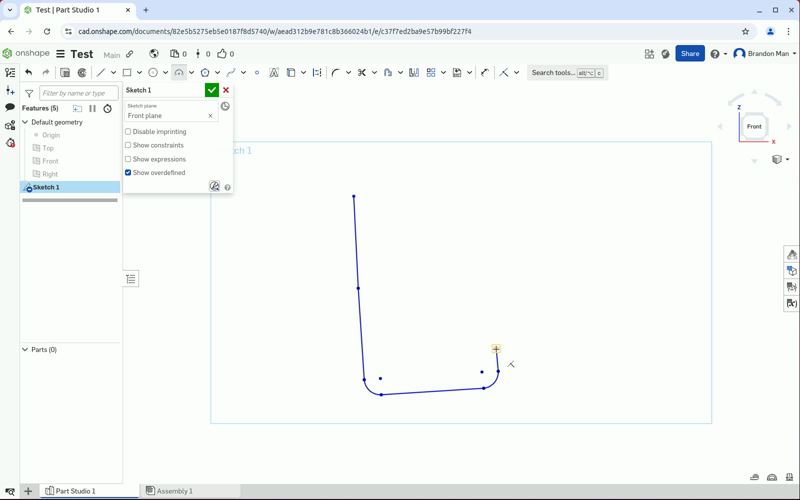
mouse_move(460, 315)
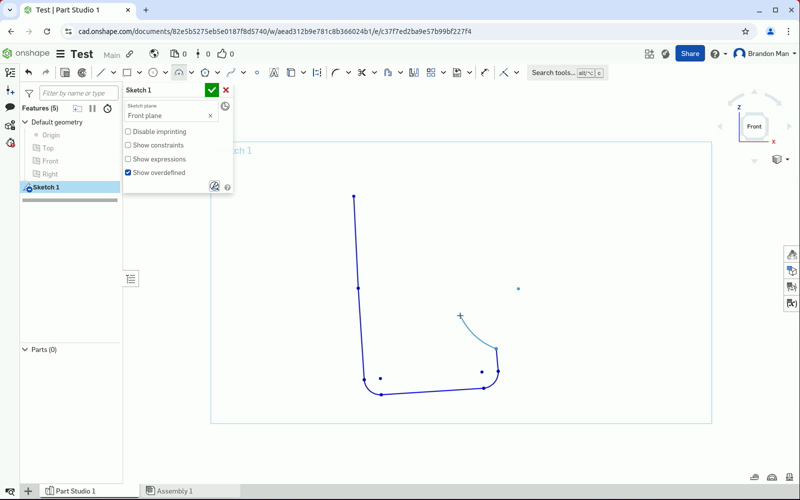
click(460, 315)
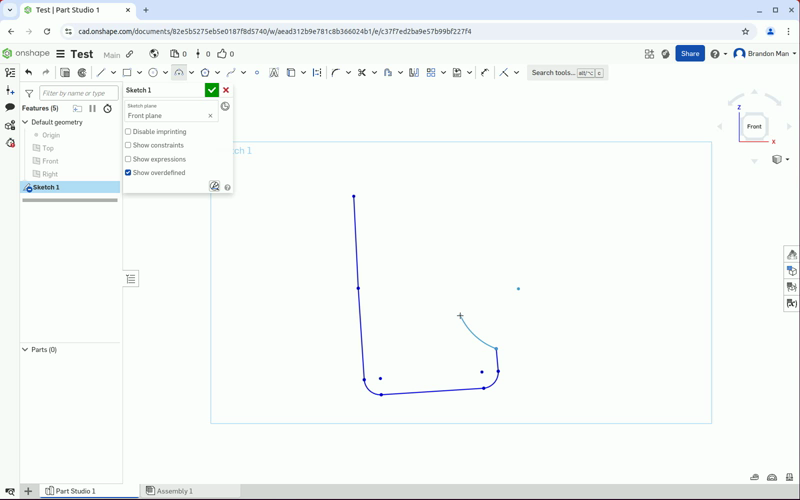
mouse_move(485, 324)
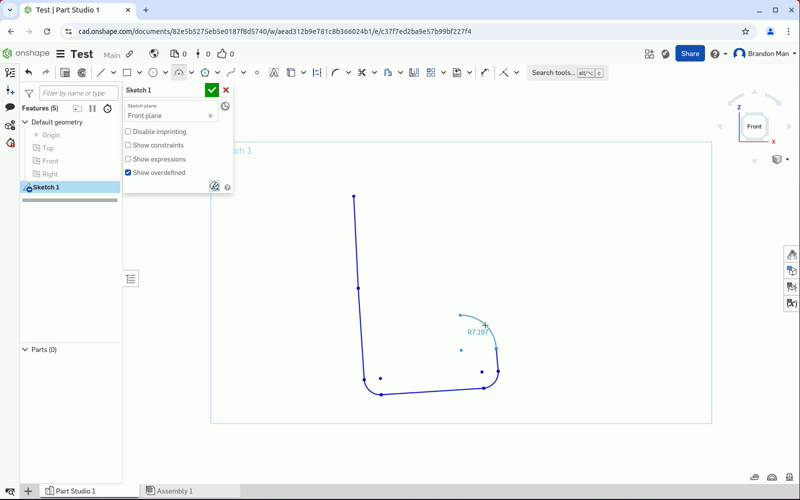
click(485, 324)
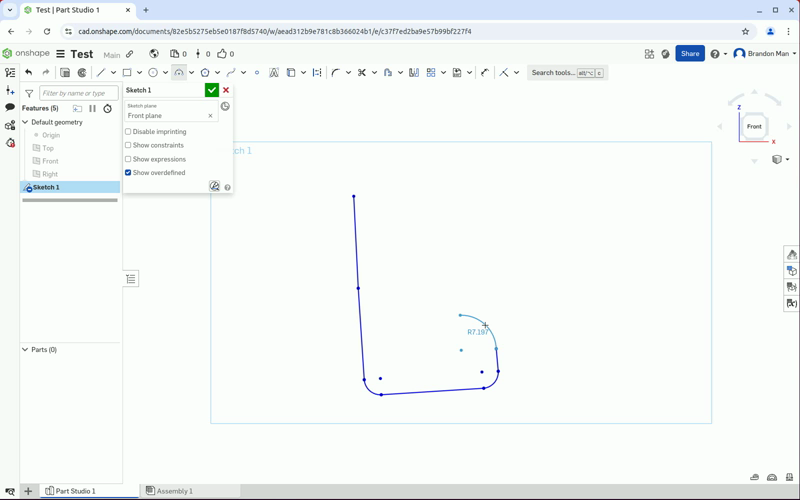
key_up(shift)
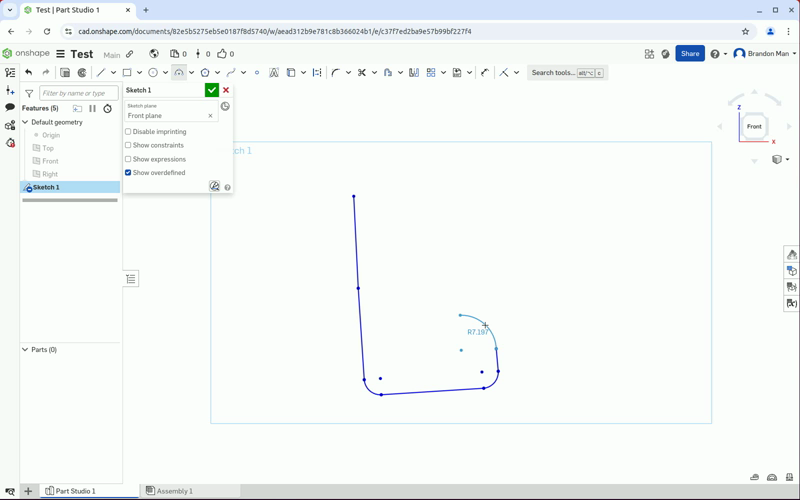
mouse_move(460, 315)
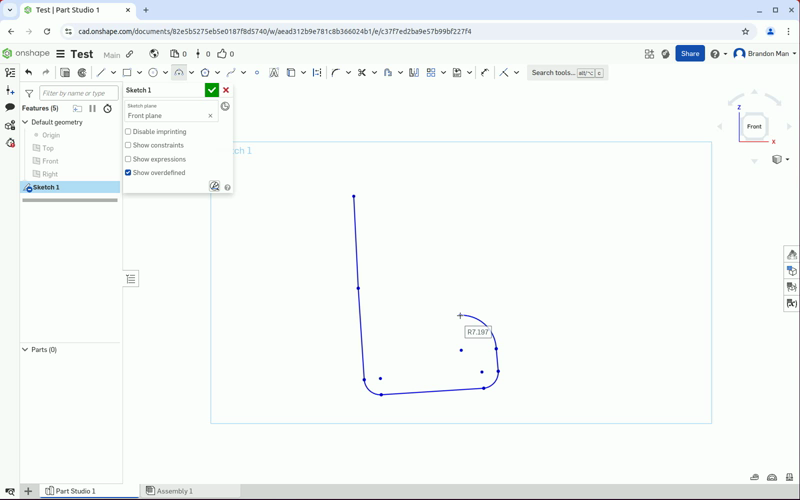
click(460, 315)
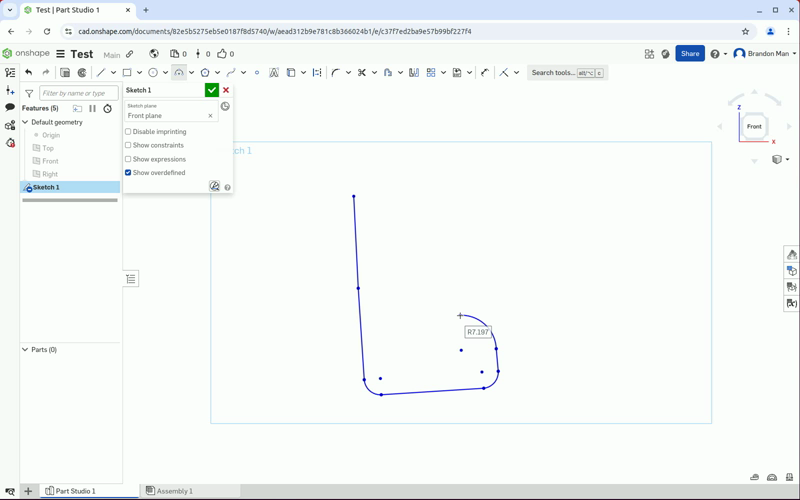
key_down(shift)
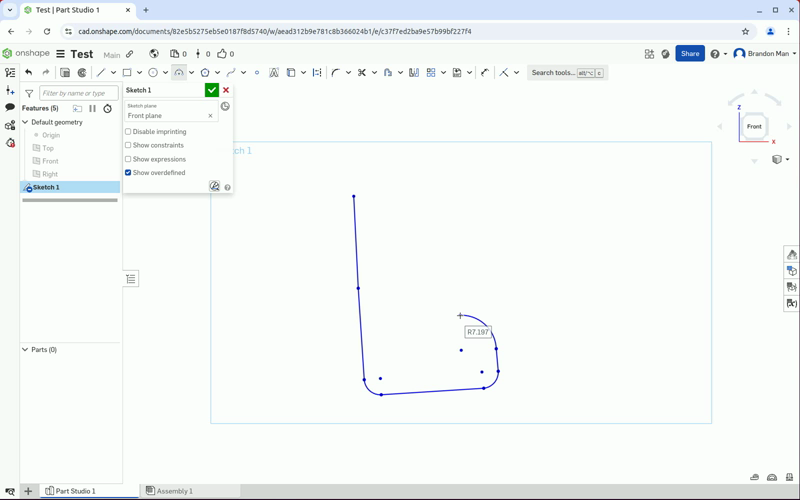
mouse_move(458, 248)
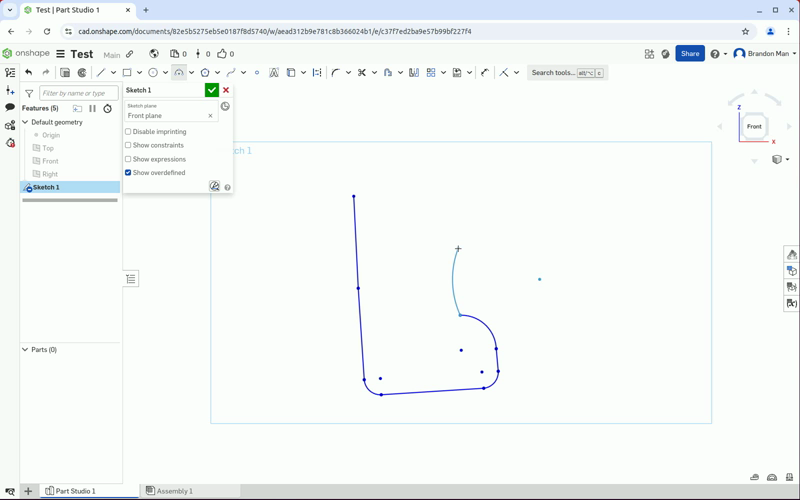
click(458, 248)
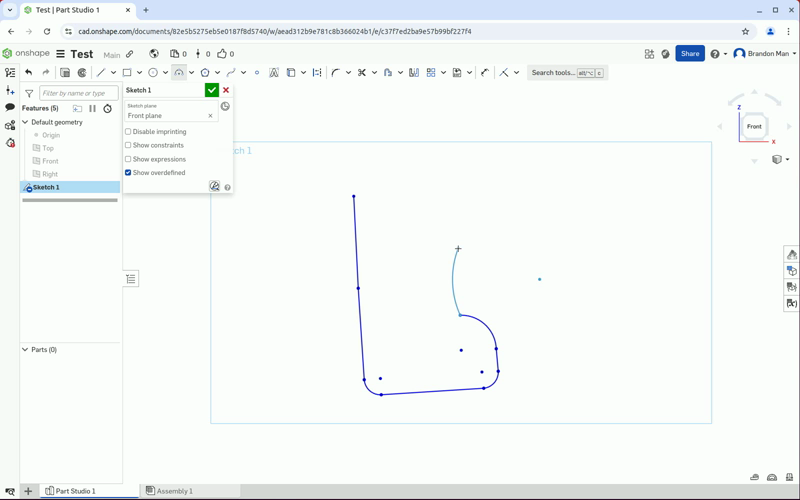
mouse_move(426, 282)
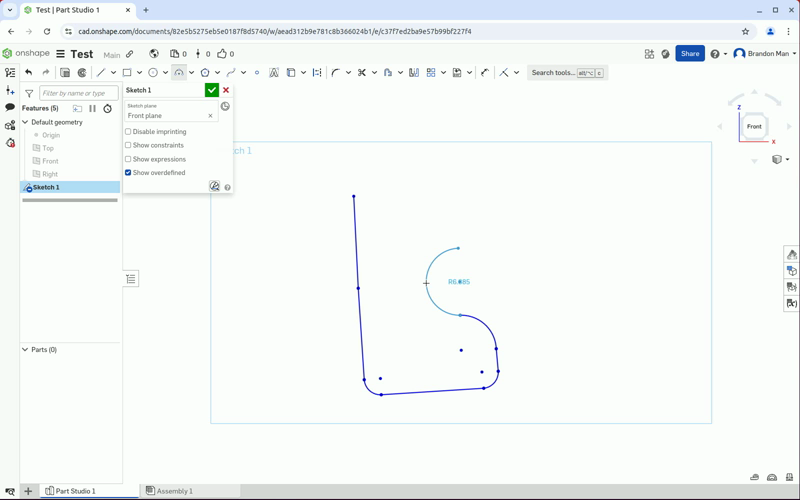
click(426, 282)
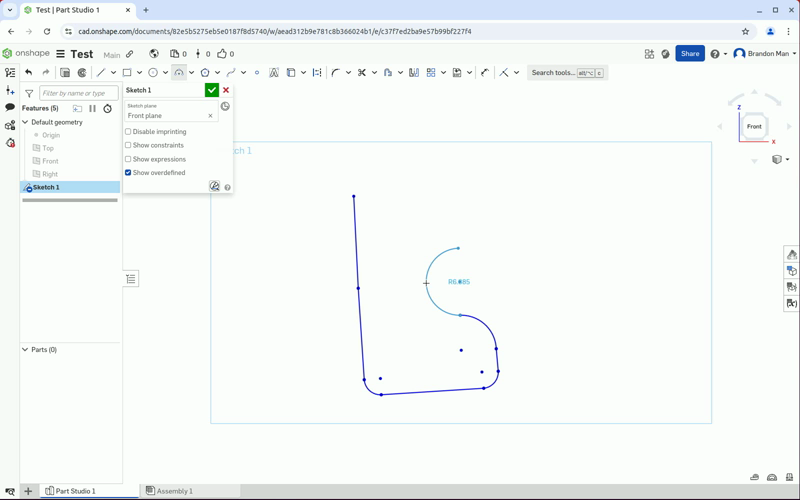
key_up(shift)
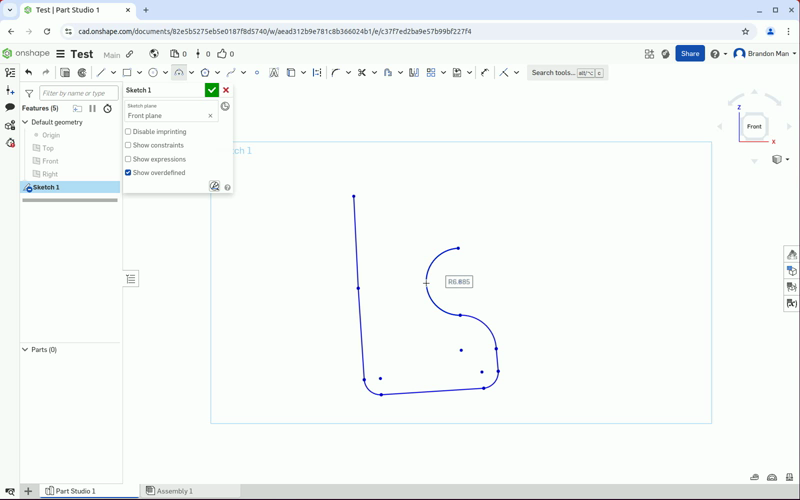
mouse_move(458, 248)
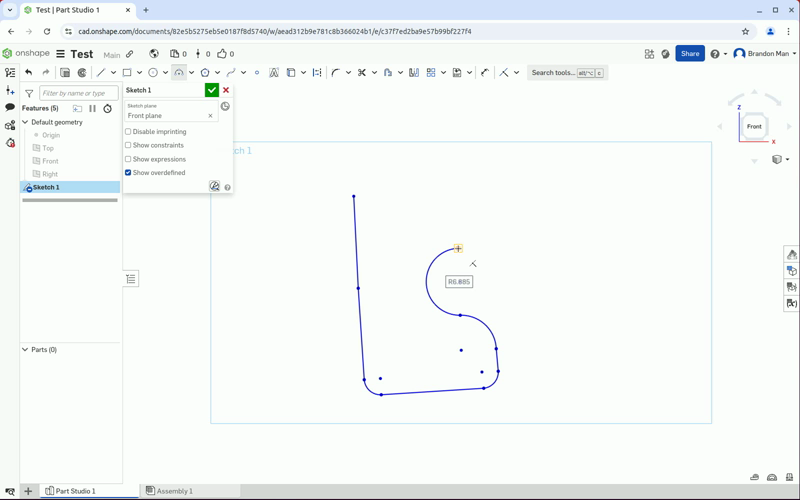
click(458, 248)
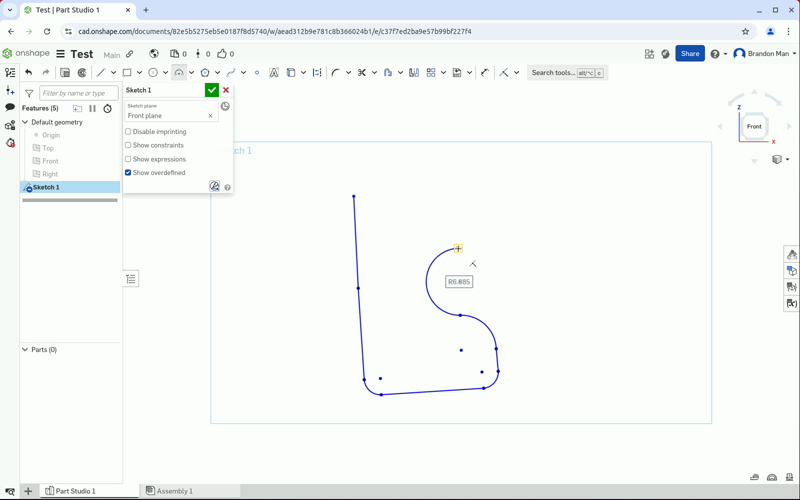
key_down(shift)
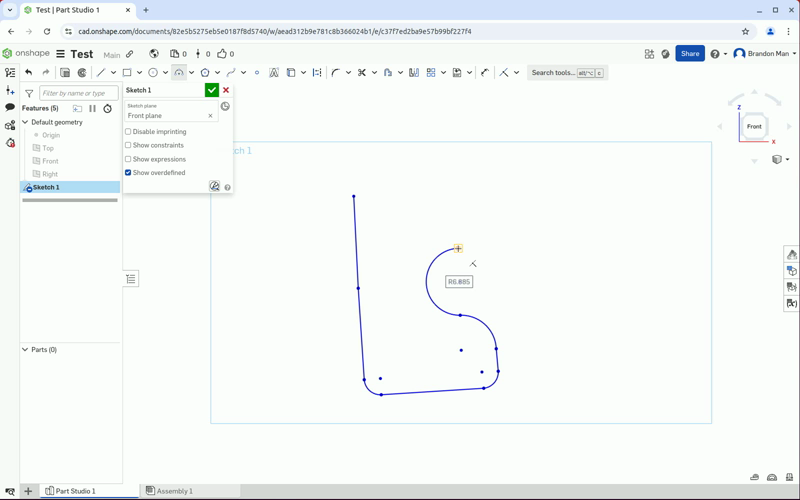
mouse_move(489, 213)
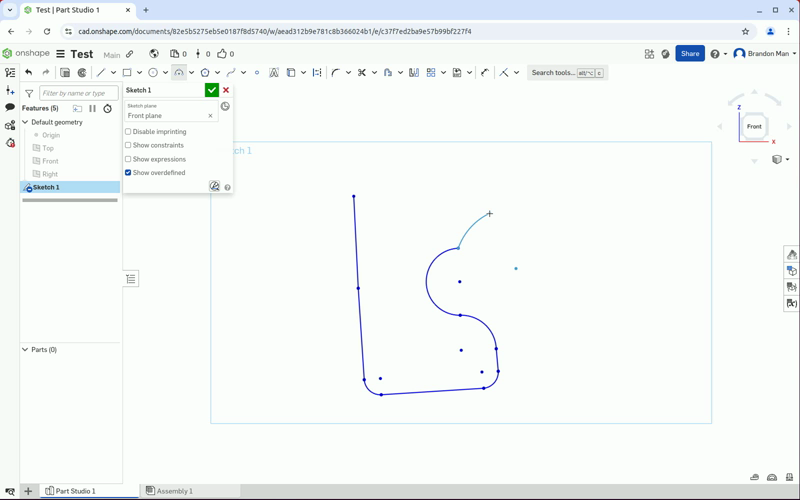
click(489, 213)
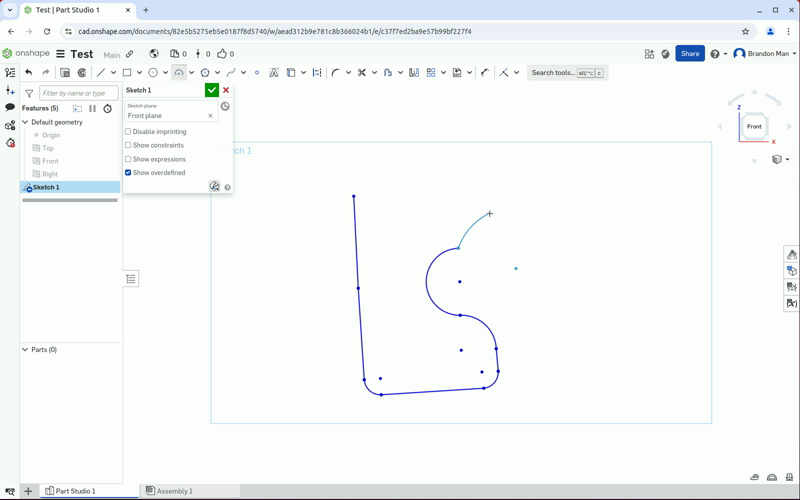
mouse_move(481, 237)
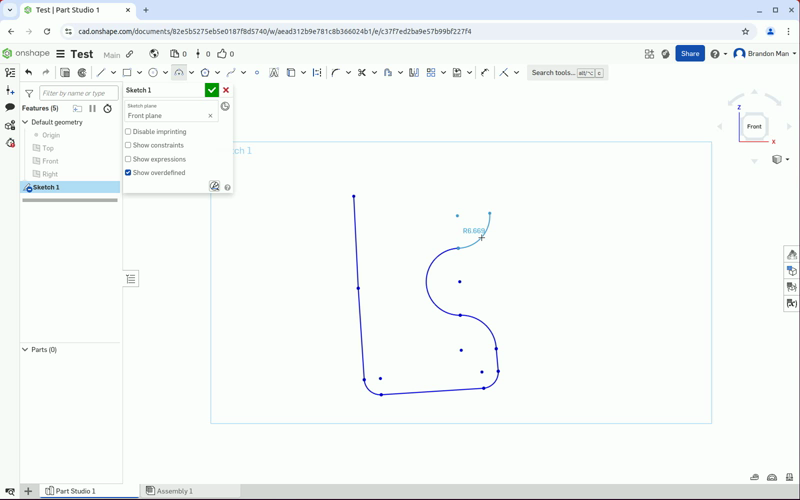
click(481, 237)
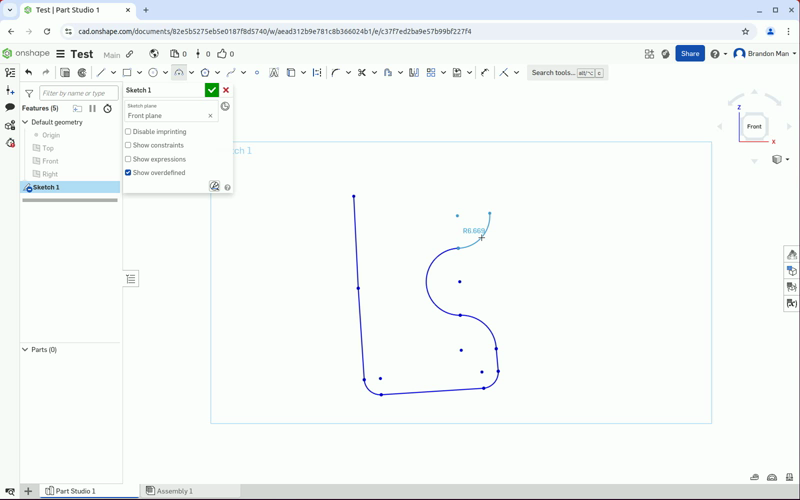
key_up(shift)
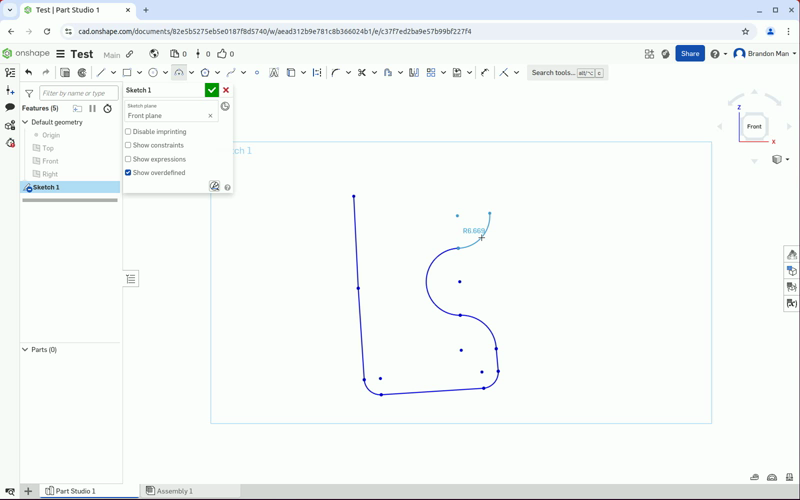
key(esc)
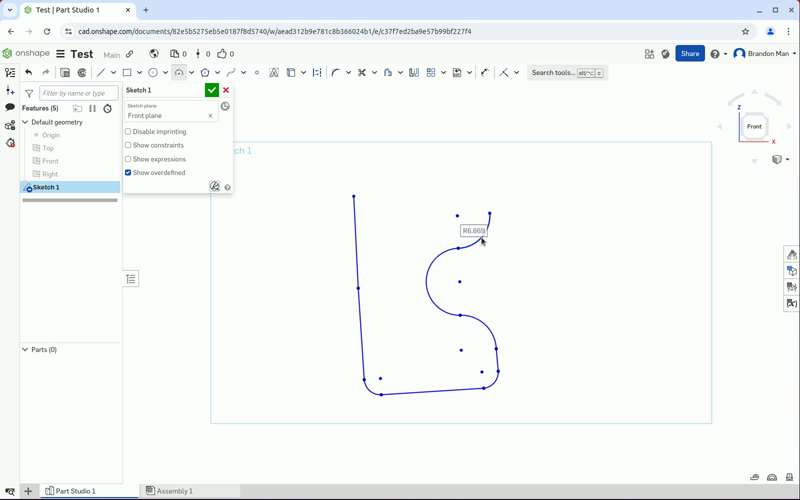
key(l)
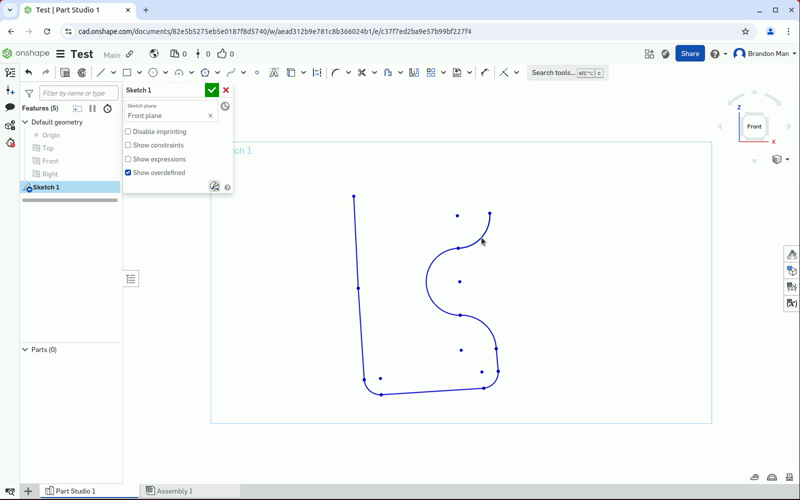
mouse_move(489, 213)
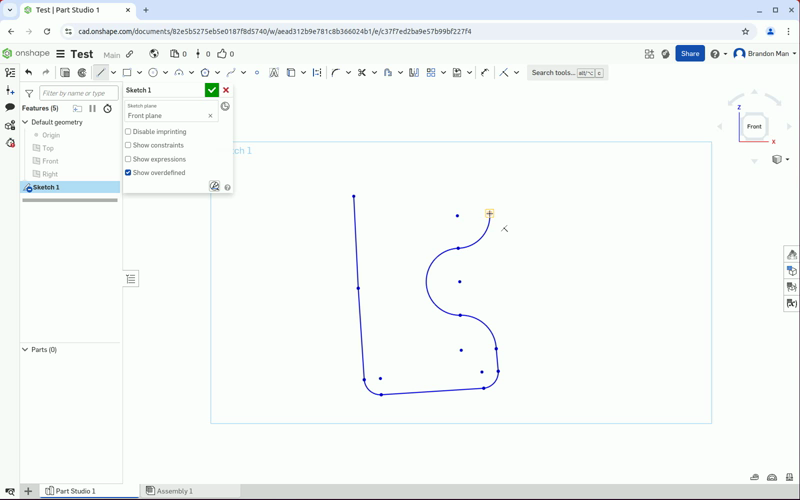
click(489, 213)
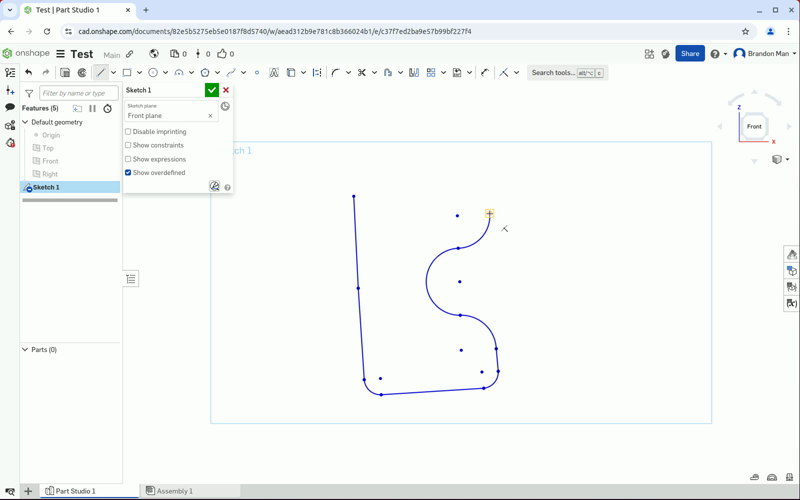
key_down(shift)
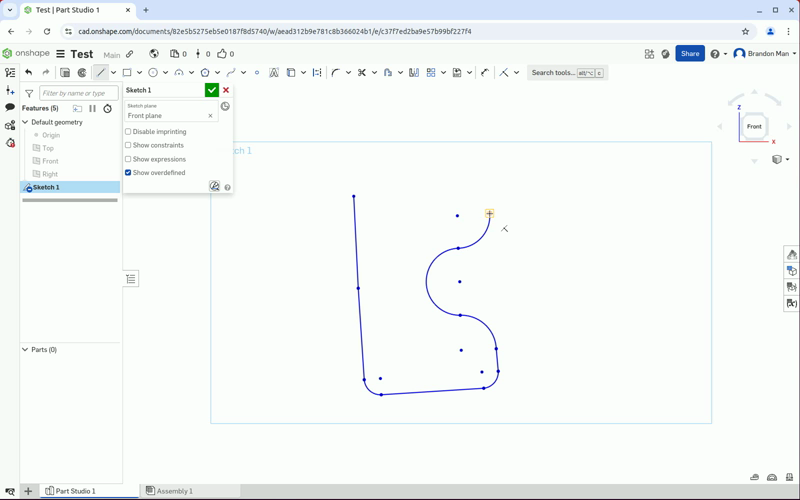
mouse_move(519, 213)
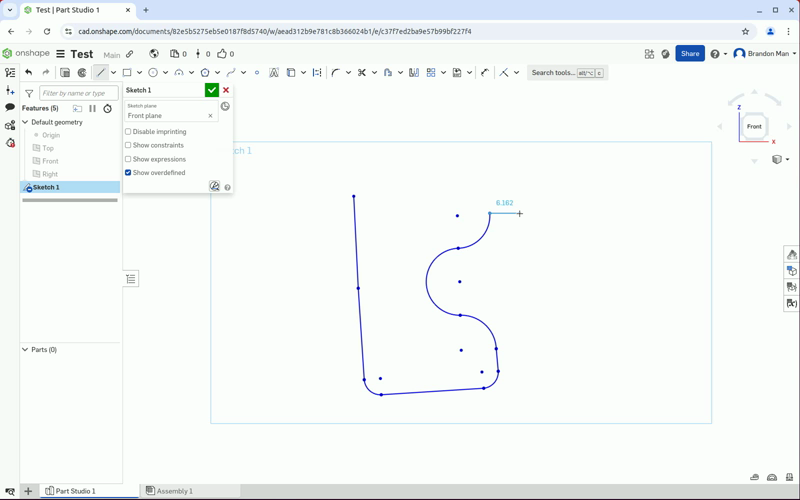
mouse_move(487, 189)
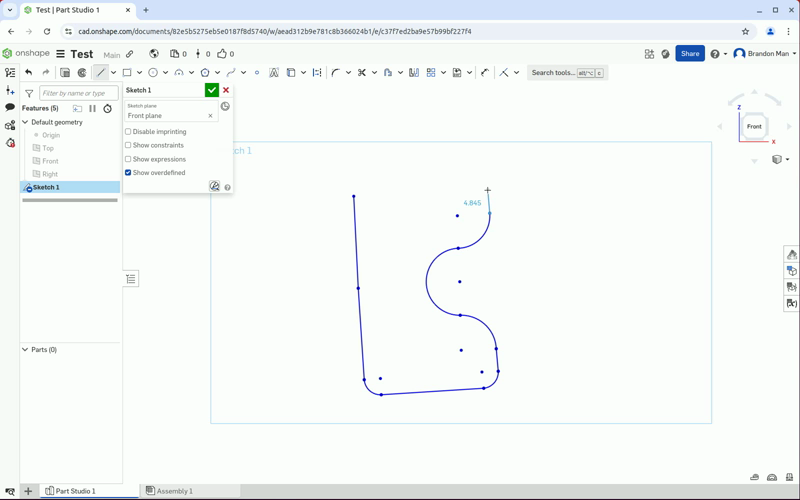
click(487, 189)
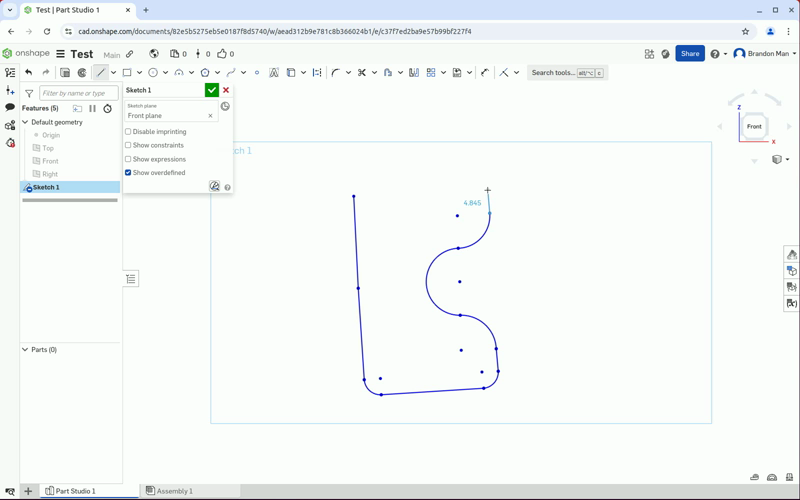
key_up(shift)
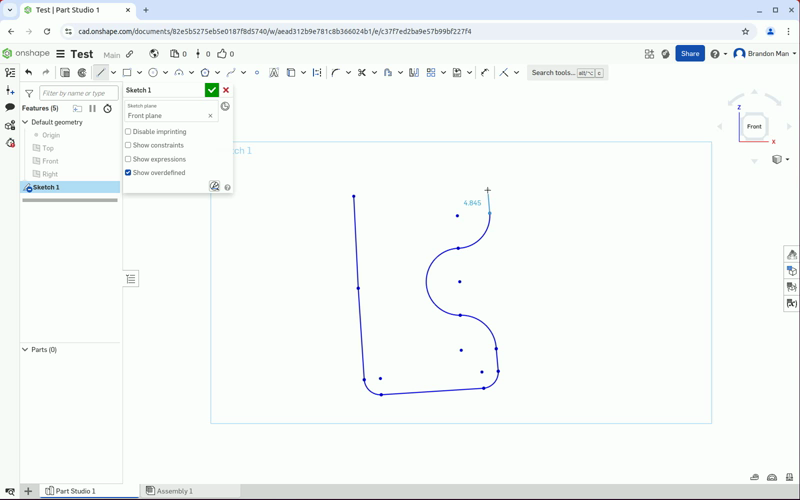
key(esc)
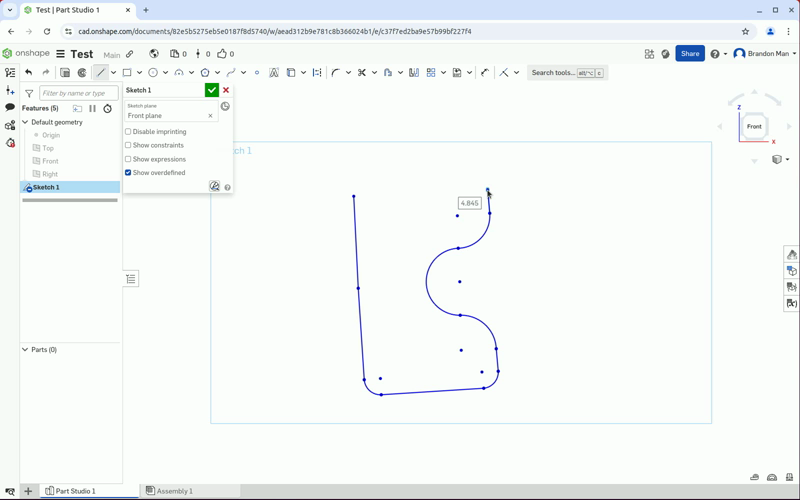
key(a)
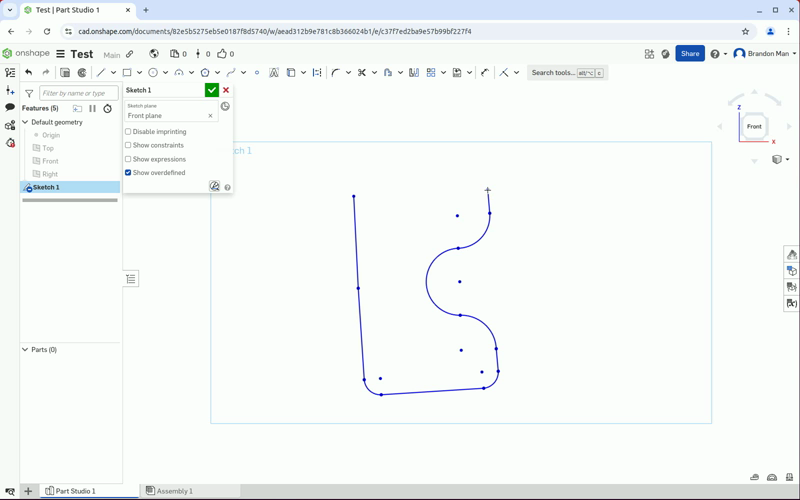
mouse_move(487, 189)
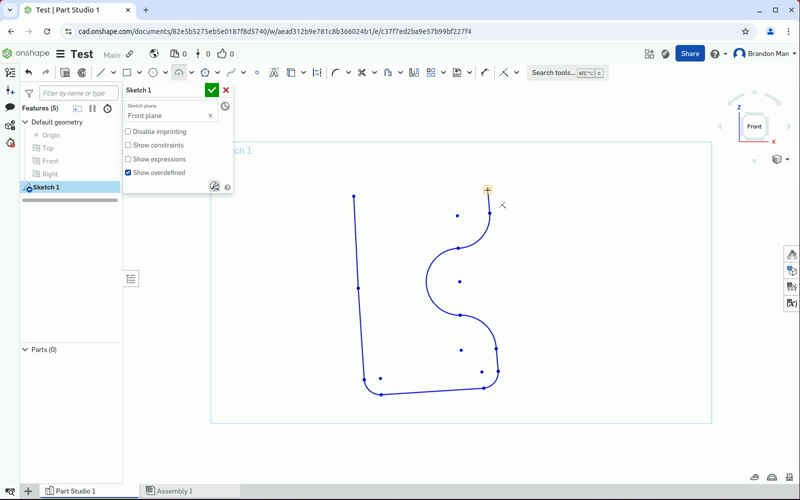
click(487, 189)
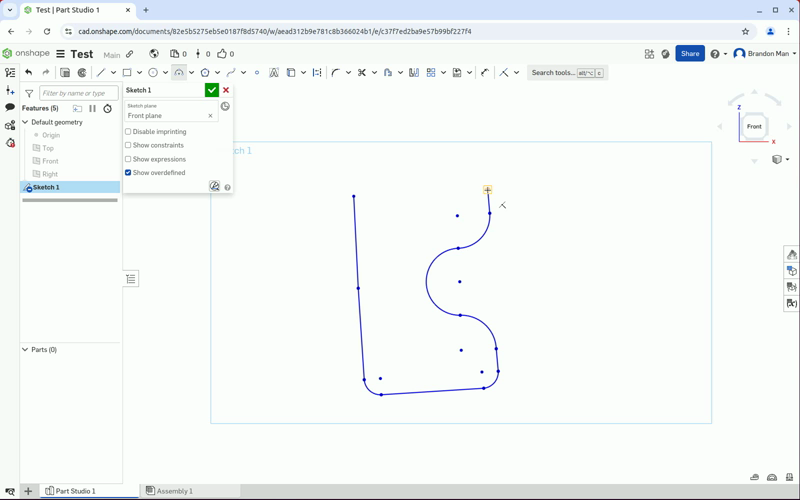
key_down(shift)
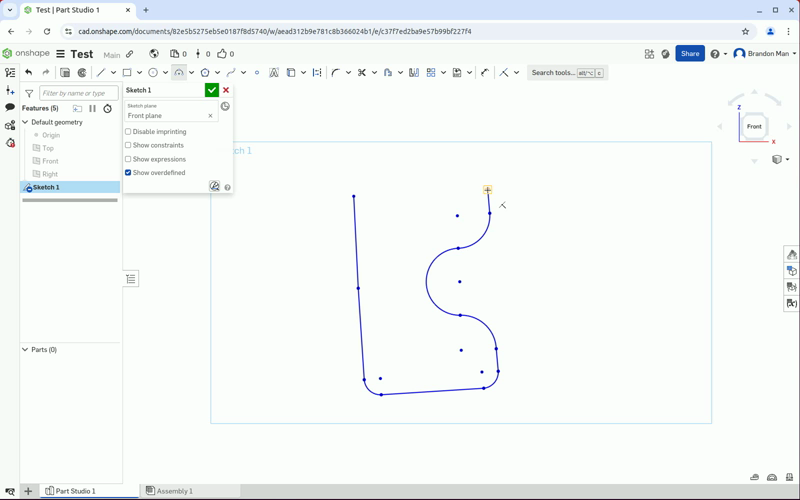
mouse_move(470, 173)
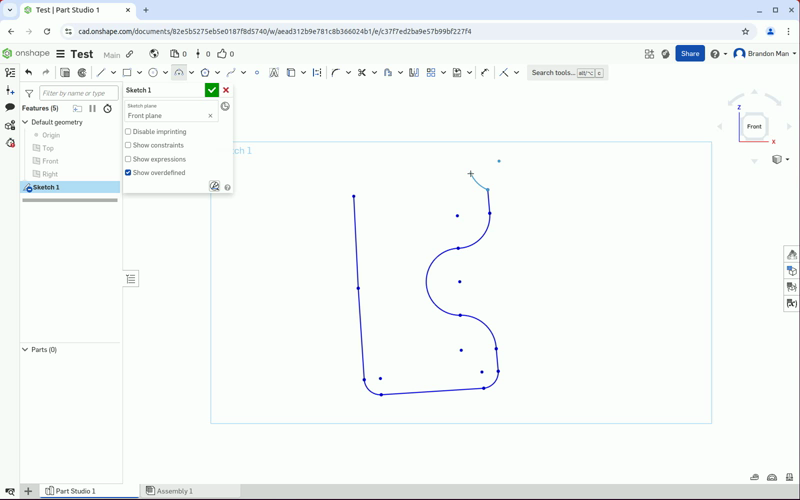
click(470, 173)
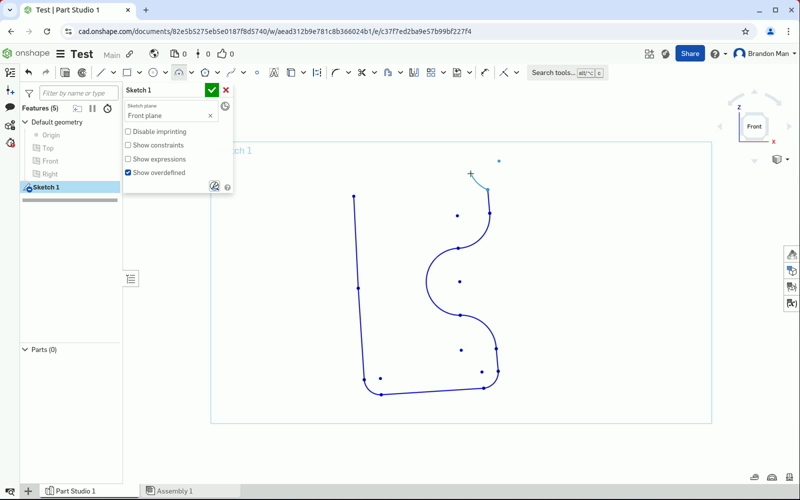
mouse_move(483, 178)
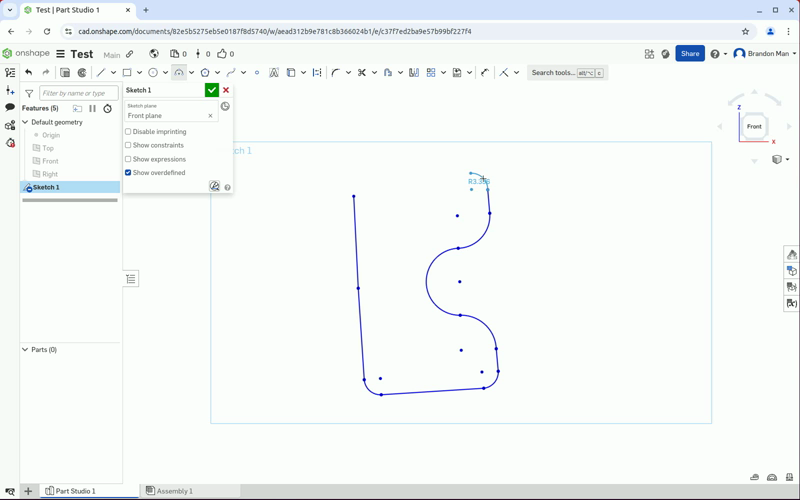
click(483, 178)
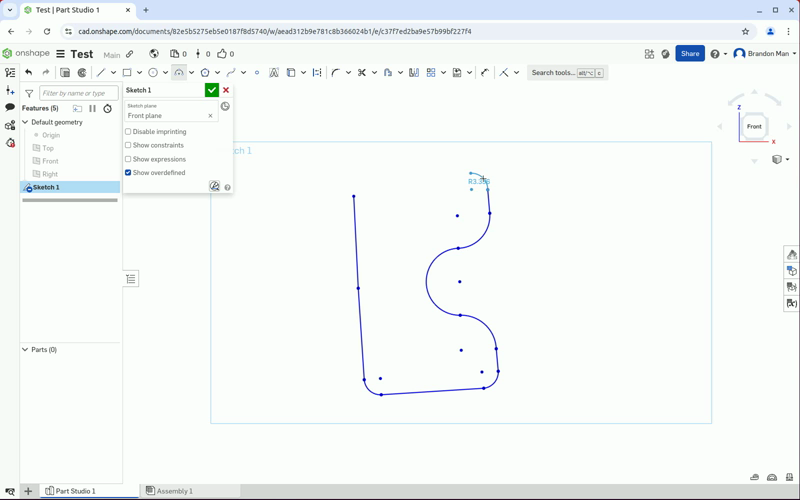
key_up(shift)
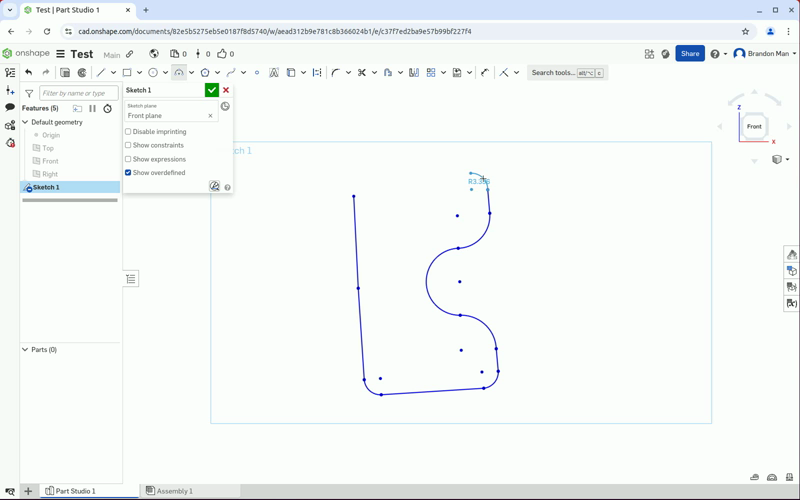
key(esc)
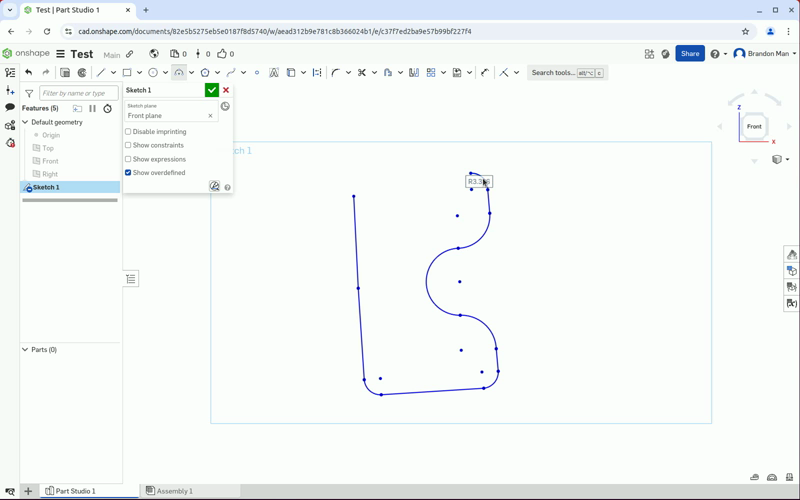
key(l)
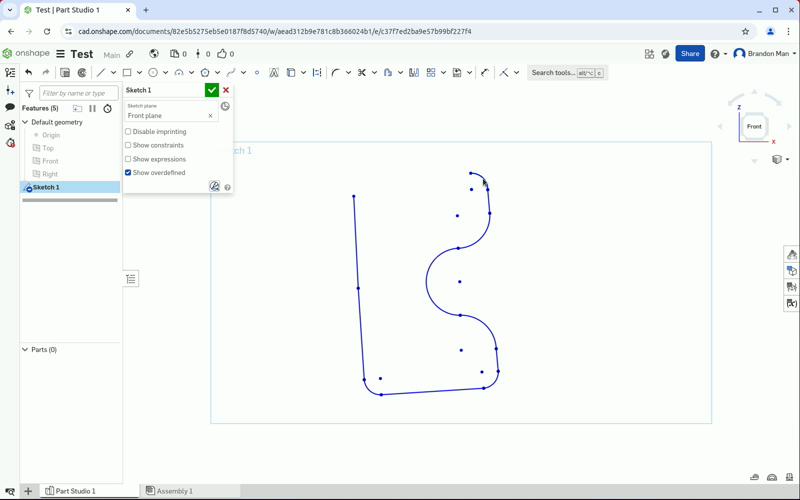
mouse_move(470, 173)
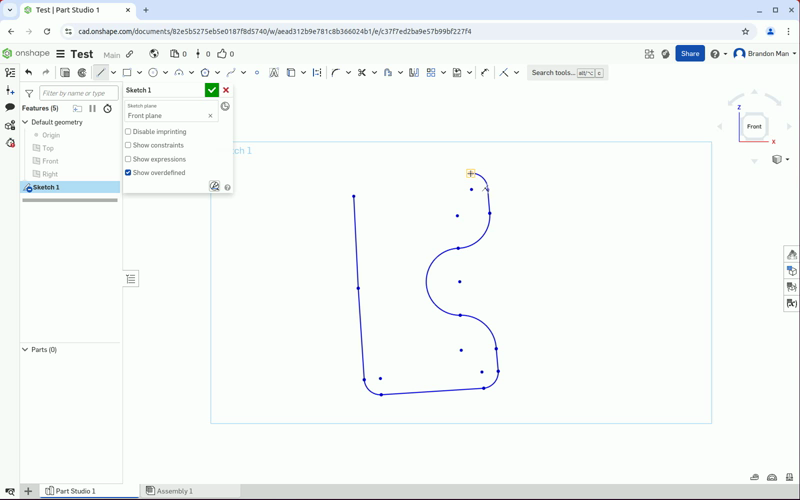
click(470, 173)
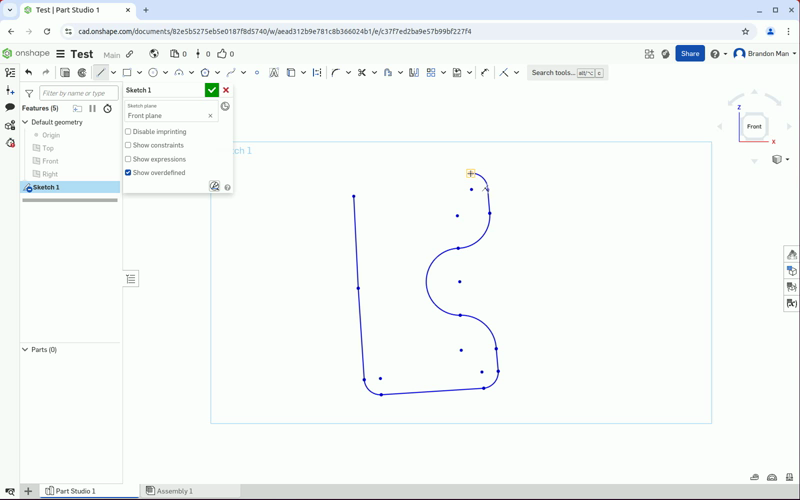
key_down(shift)
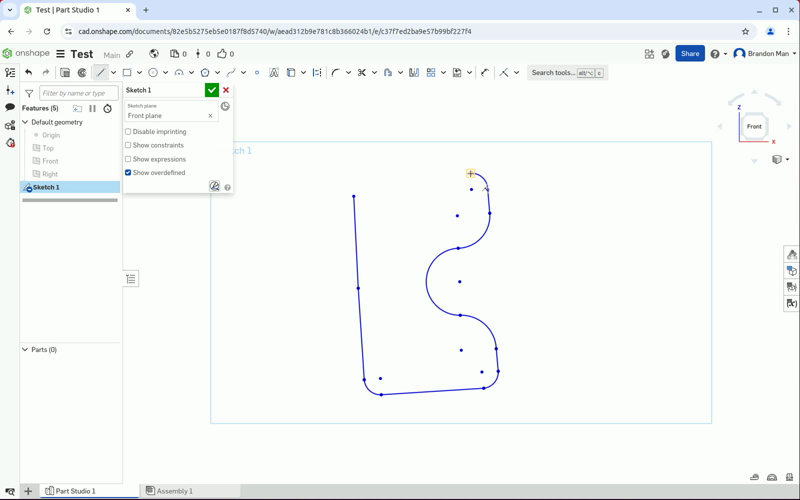
mouse_move(368, 179)
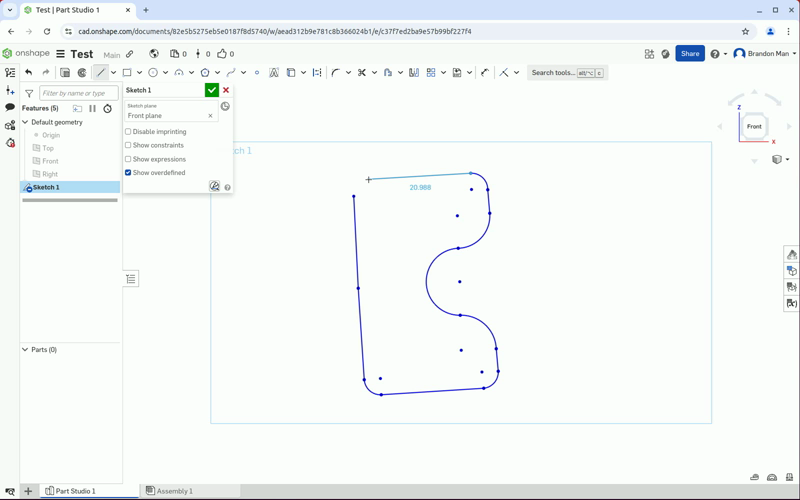
click(368, 179)
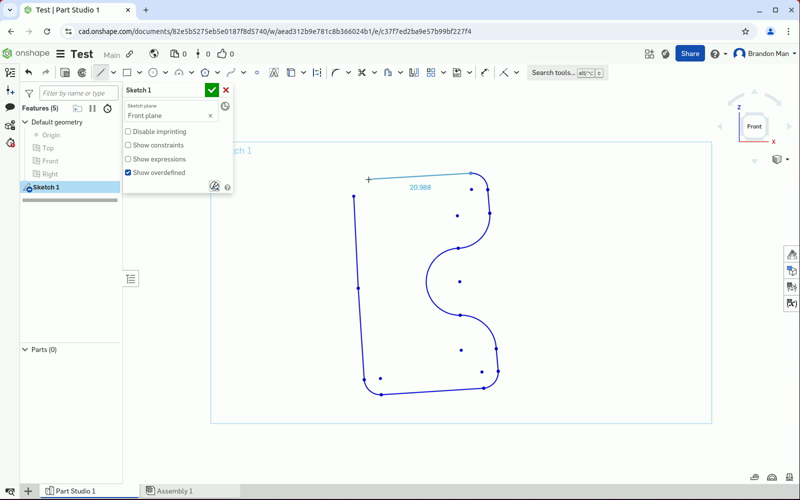
key_up(shift)
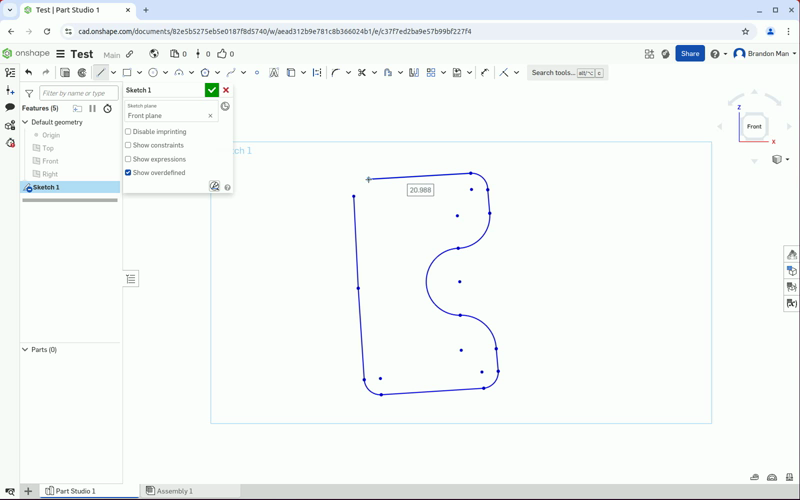
key(esc)
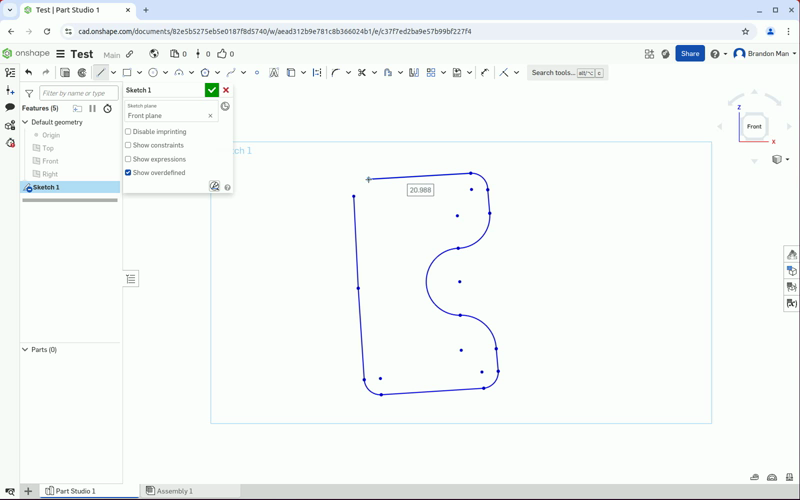
key(a)
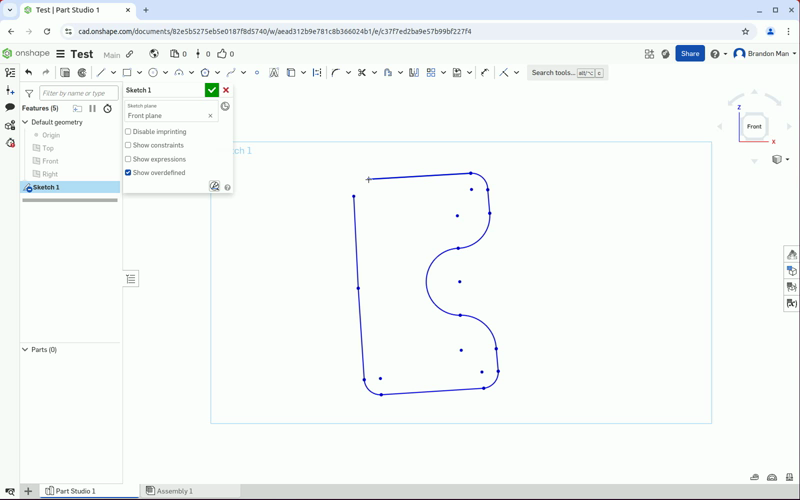
mouse_move(368, 179)
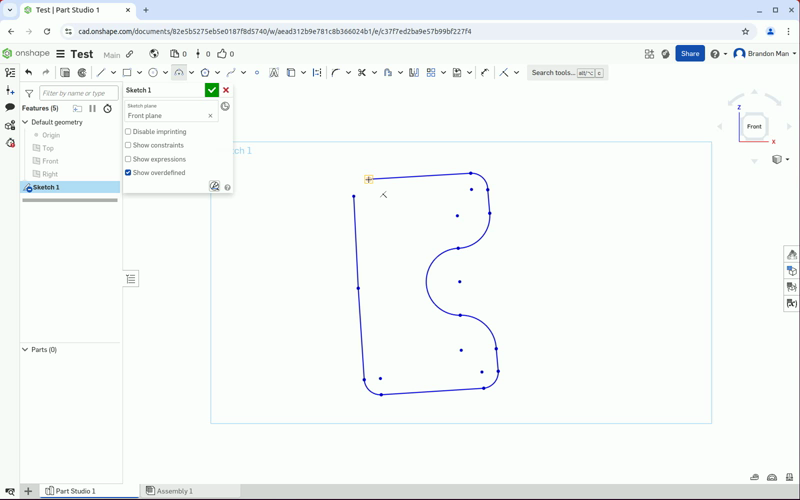
click(368, 179)
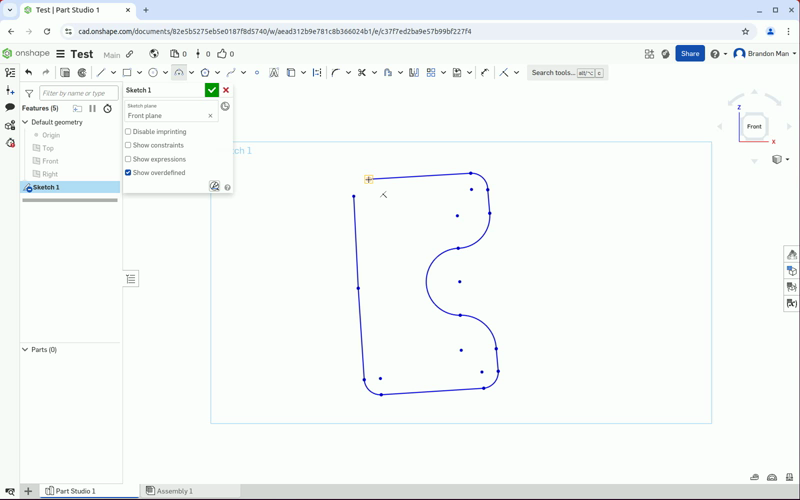
mouse_move(353, 196)
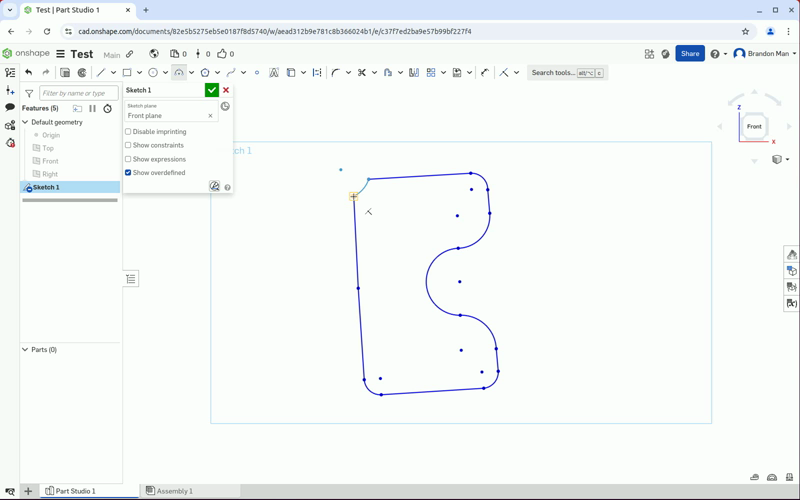
click(353, 196)
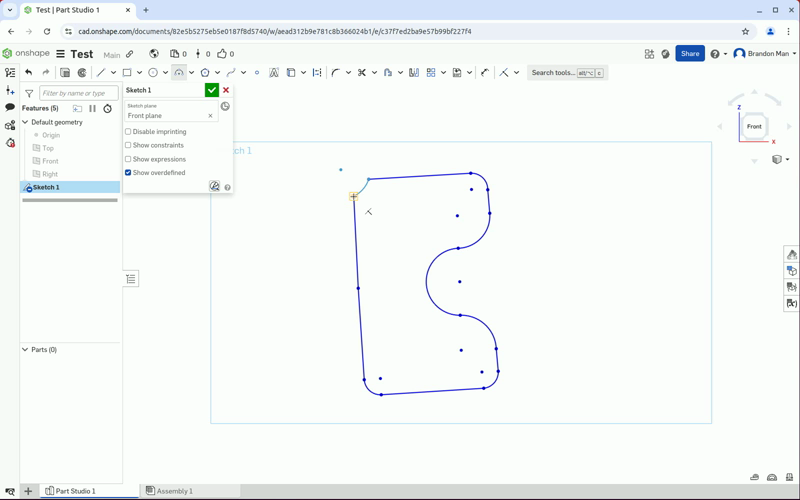
key_down(shift)
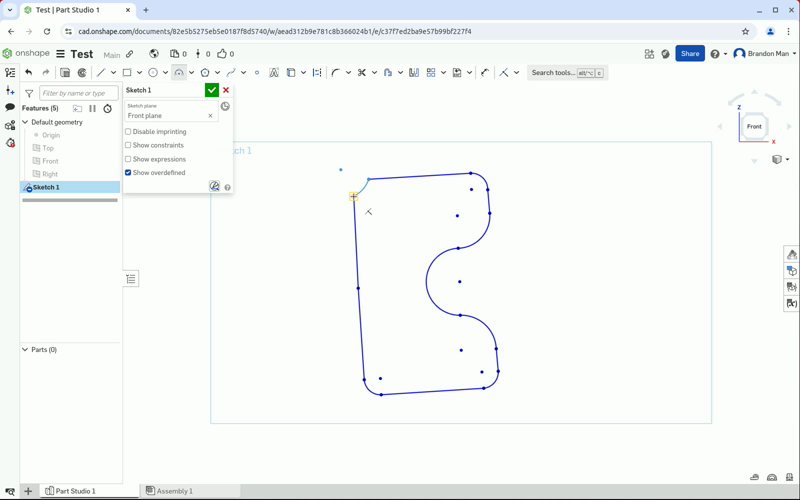
mouse_move(357, 184)
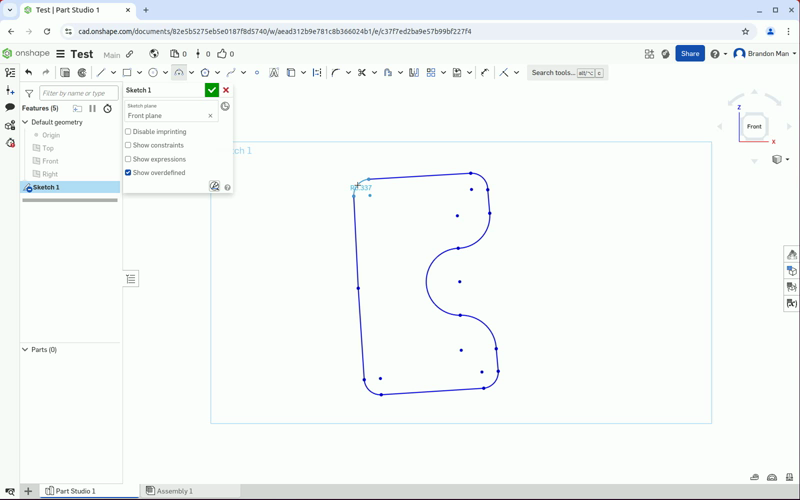
click(357, 184)
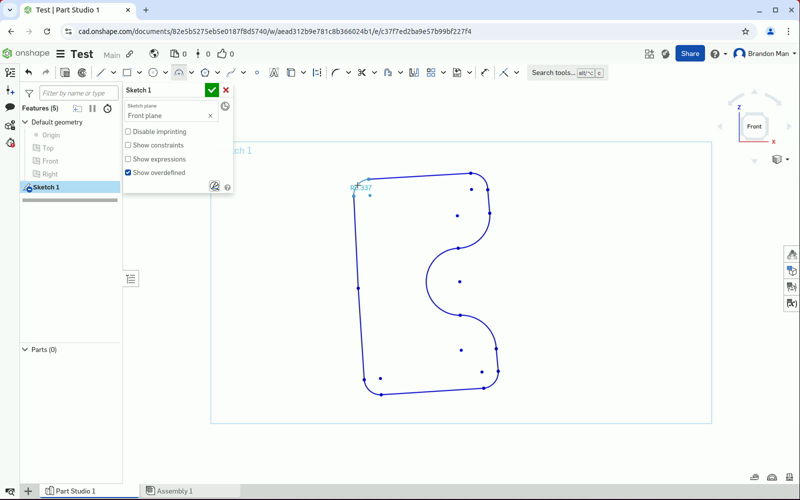
key_up(shift)
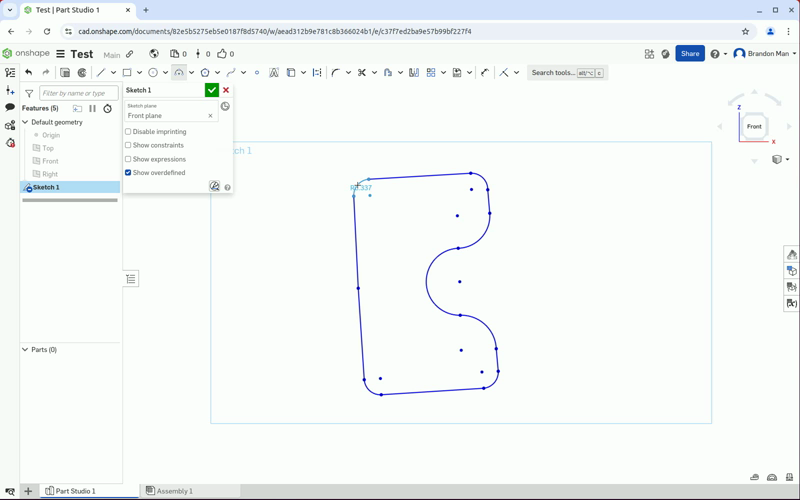
key(esc)
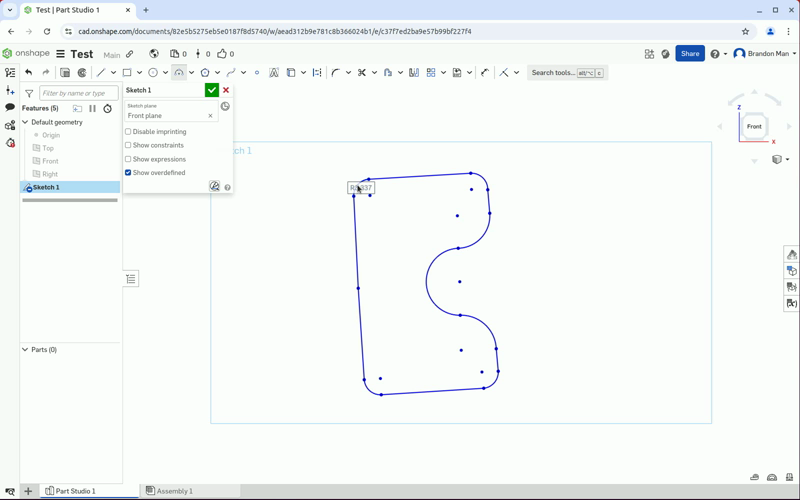
key(c)
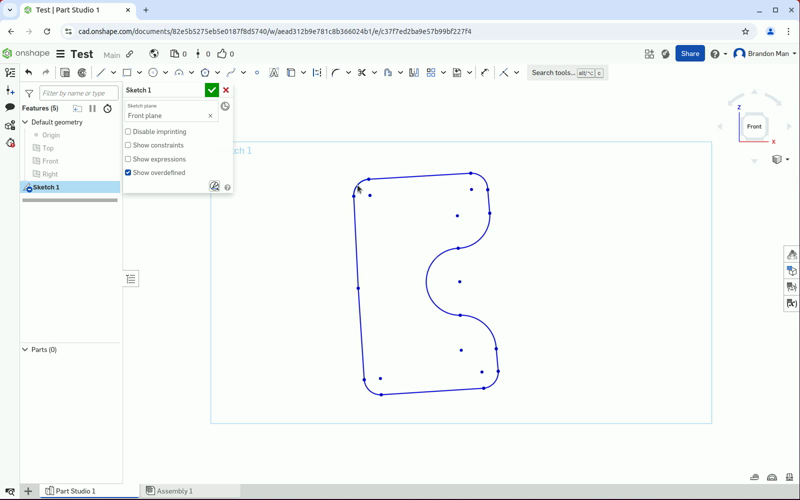
key_down(shift)
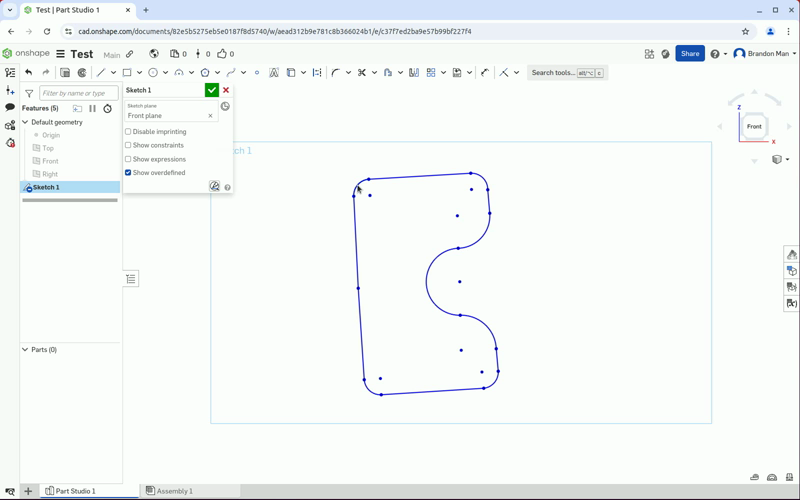
mouse_move(456, 215)
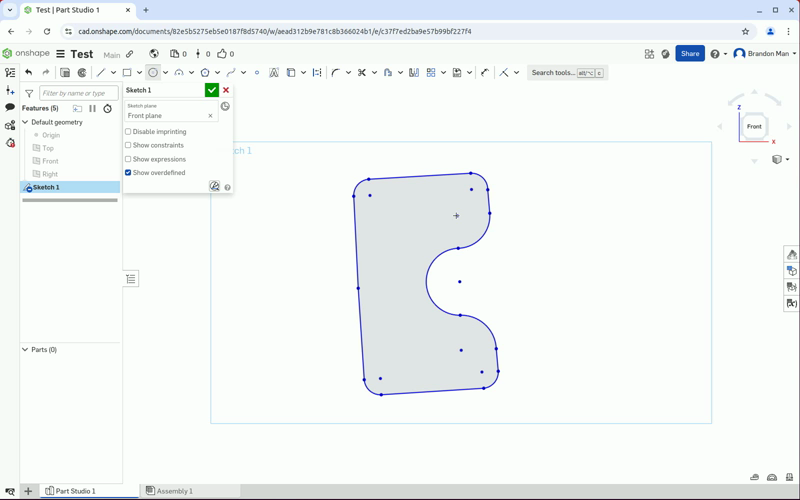
click(456, 215)
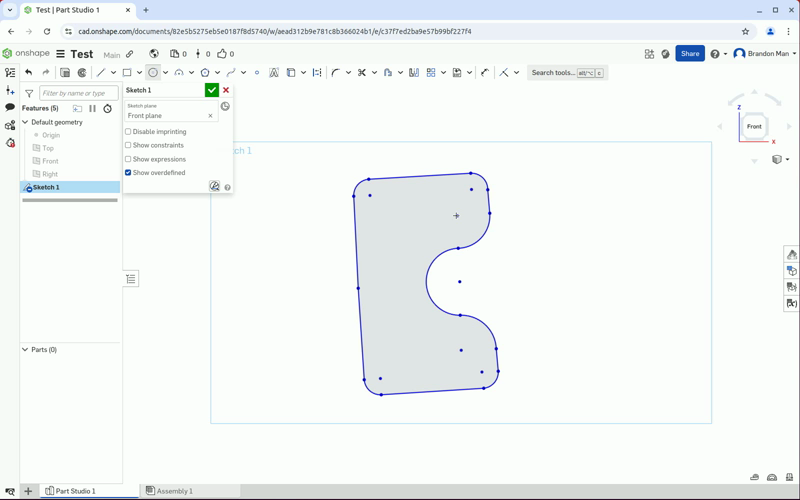
key_up(shift)
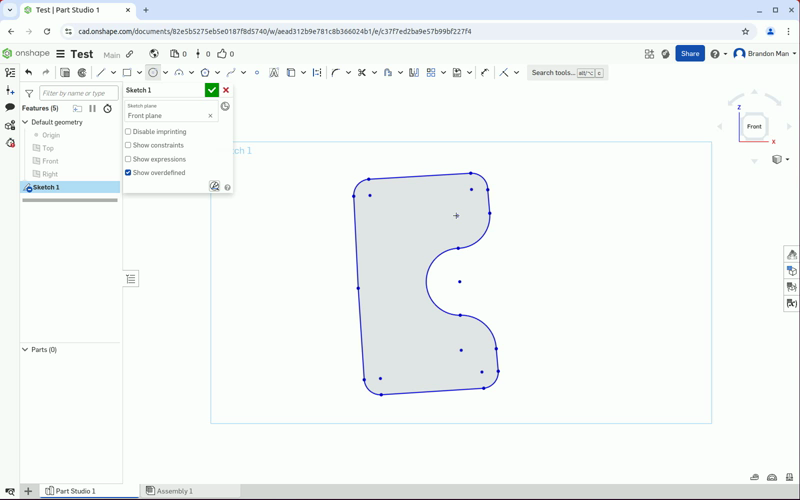
mouse_move(466, 215)
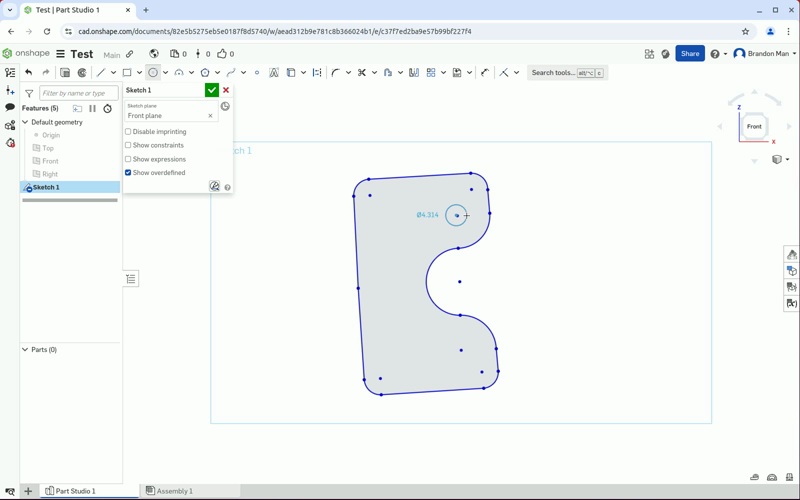
click(466, 215)
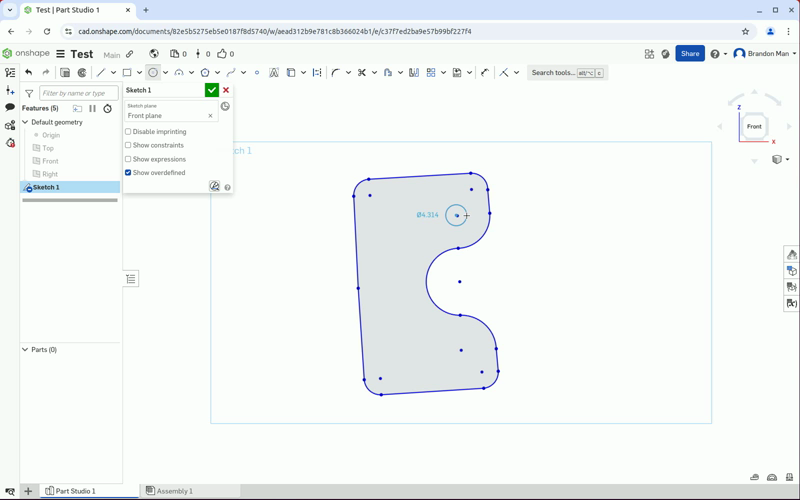
key(esc)
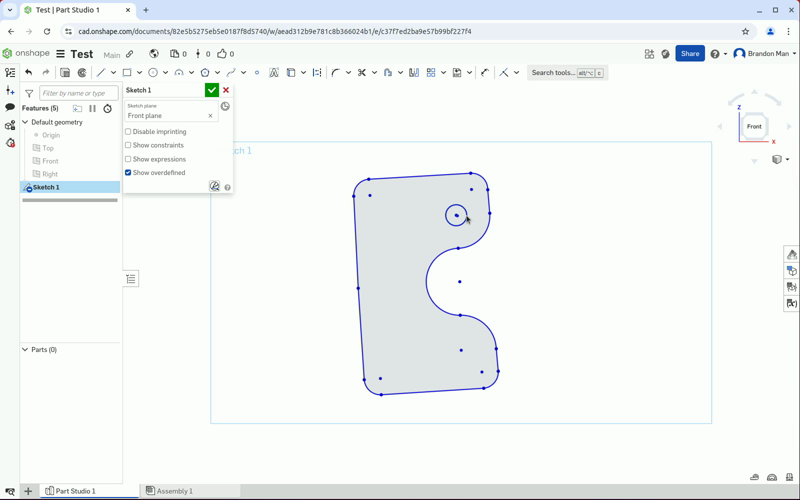
key(c)
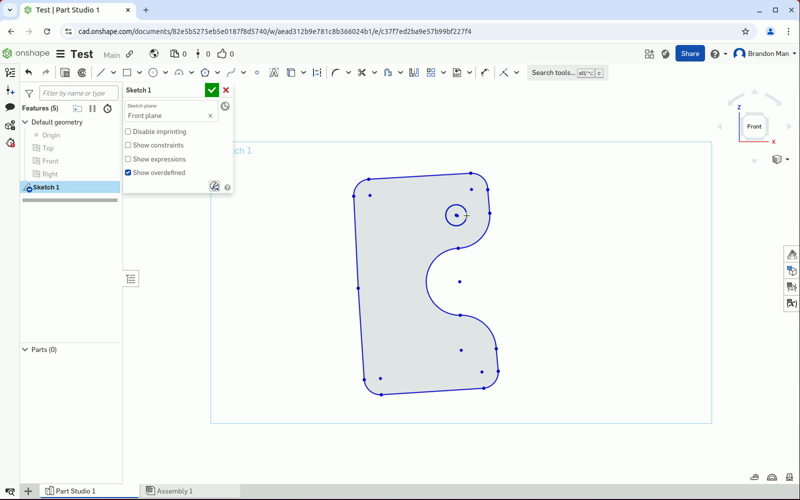
key_down(shift)
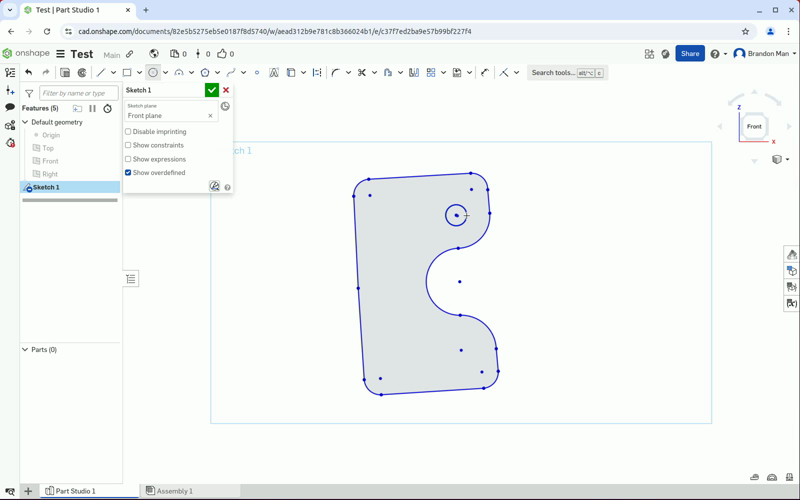
mouse_move(462, 350)
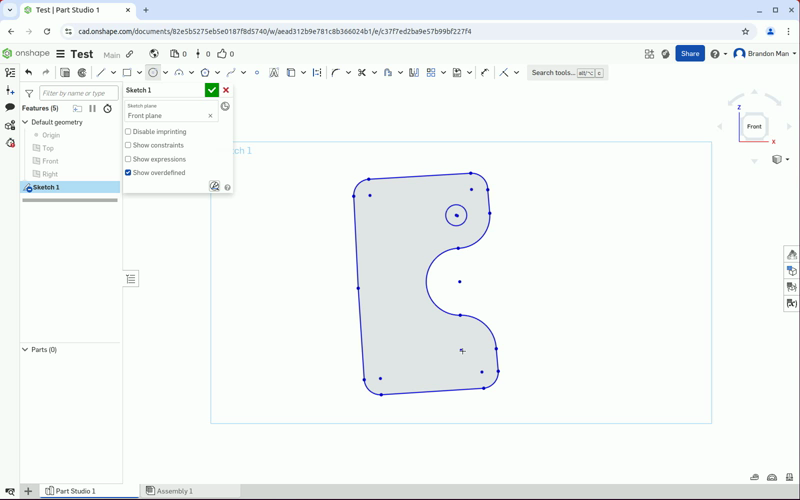
scroll(6)
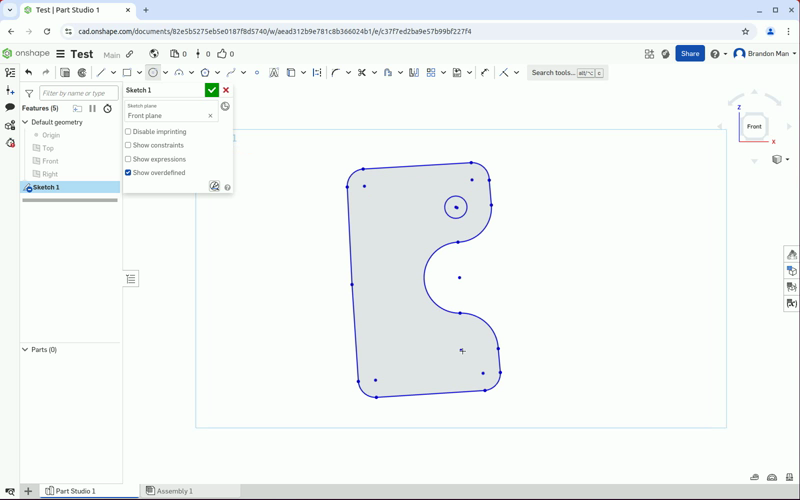
scroll(6)
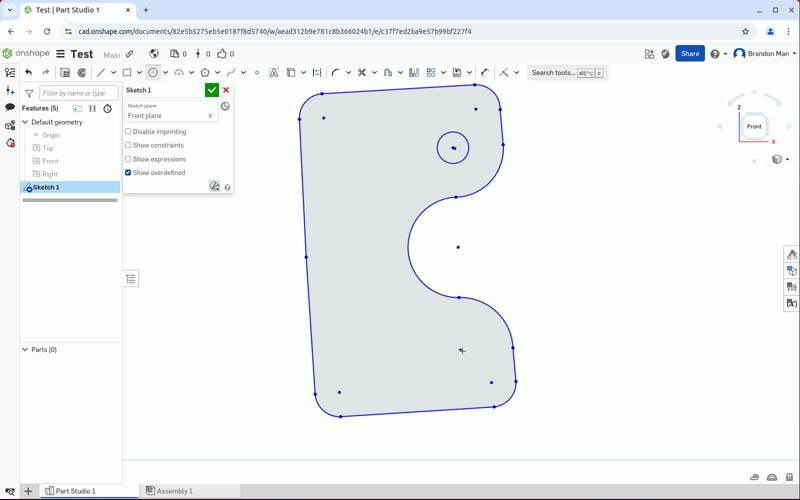
scroll(6)
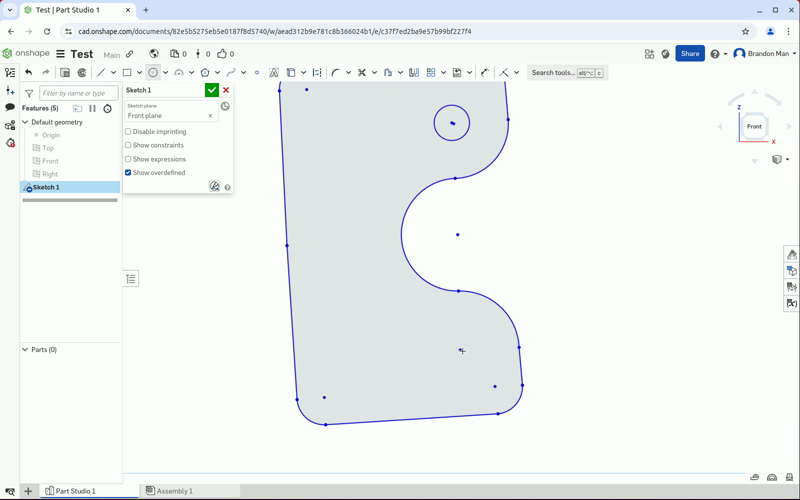
scroll(6)
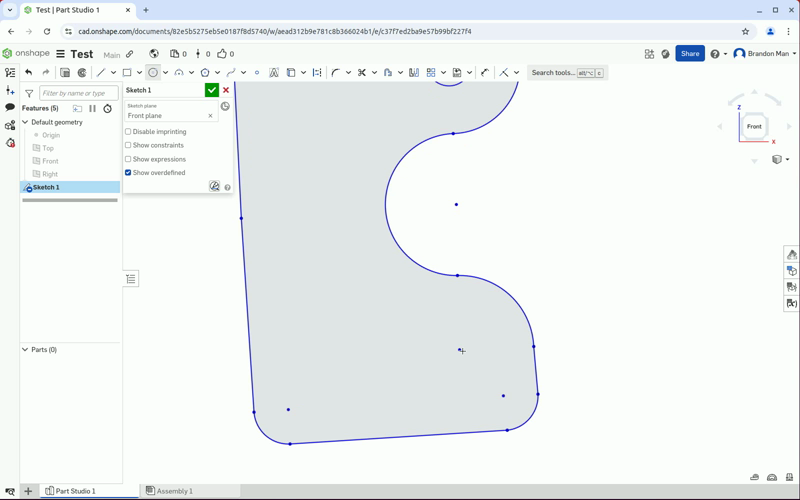
scroll(6)
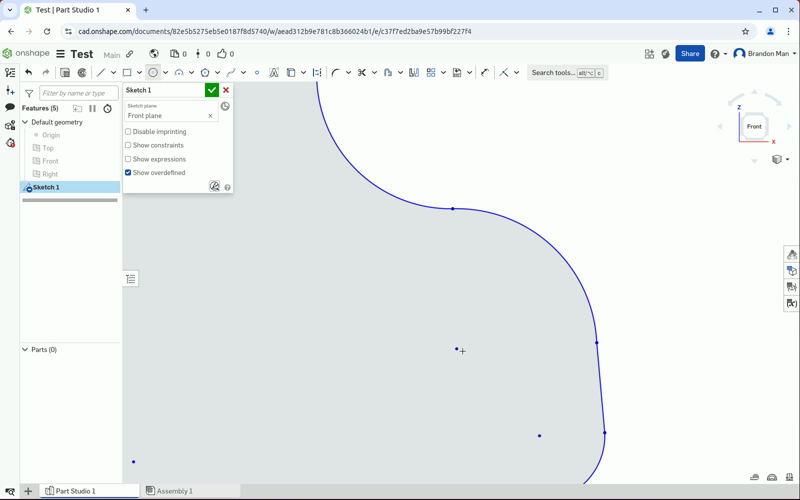
scroll(6)
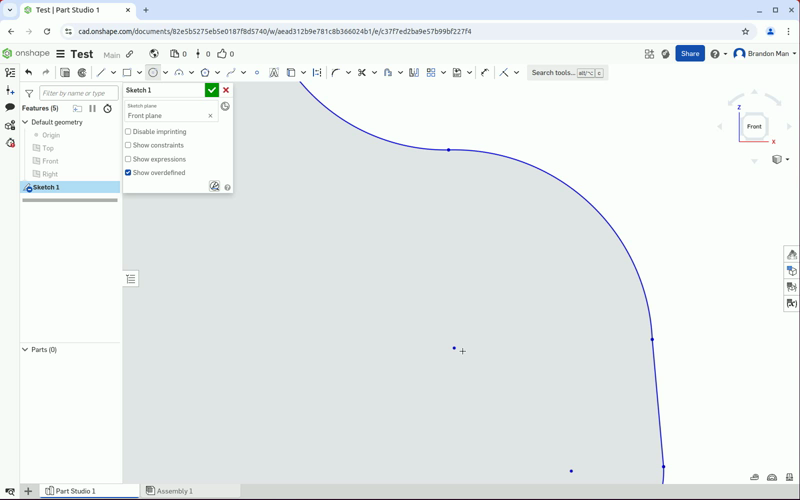
scroll(6)
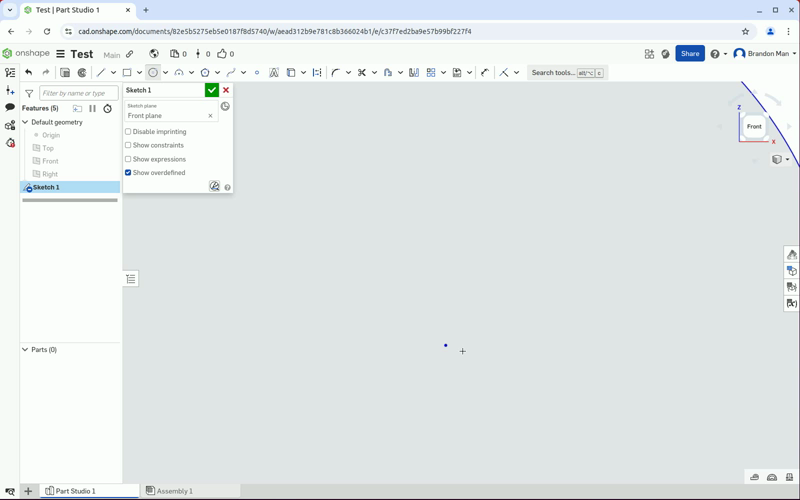
click(462, 350)
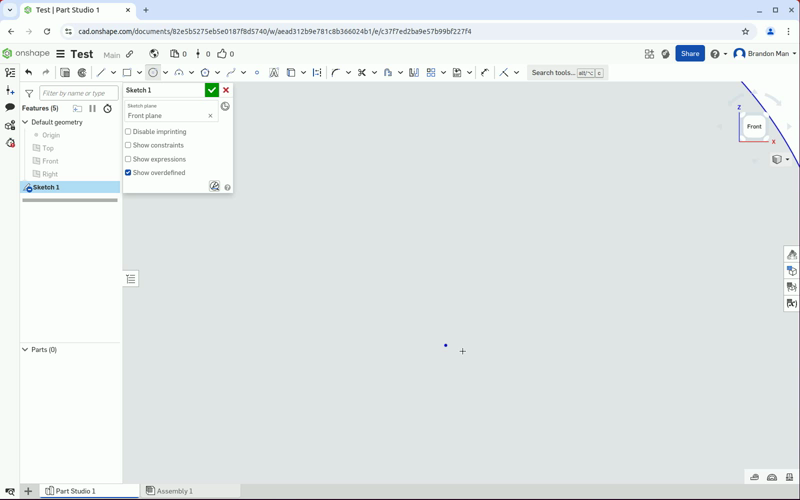
scroll(-6)
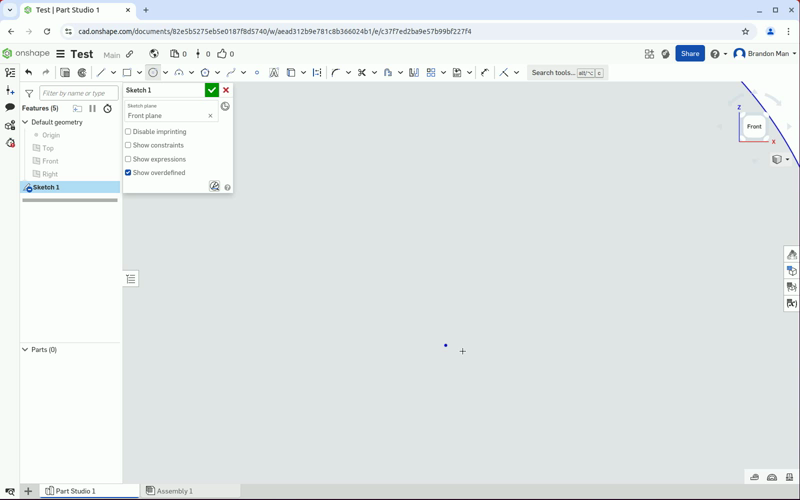
scroll(-6)
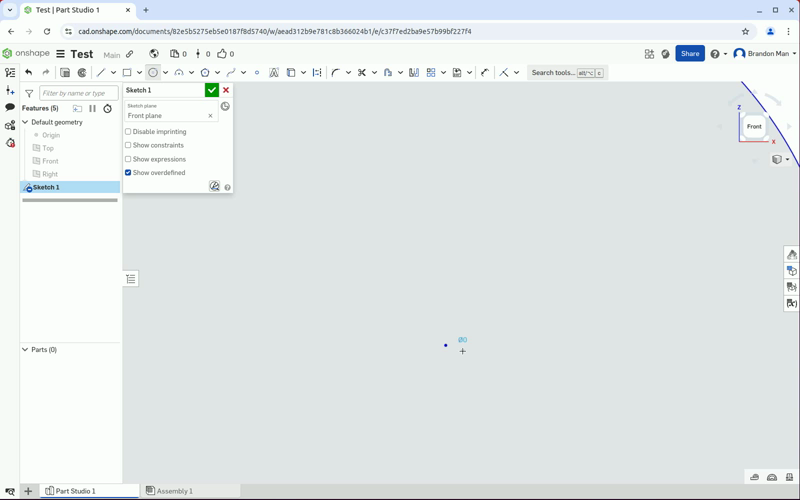
scroll(-6)
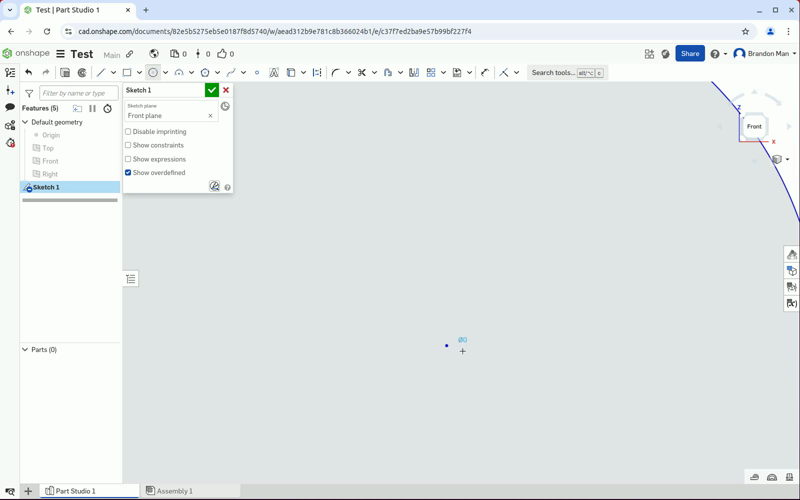
scroll(-6)
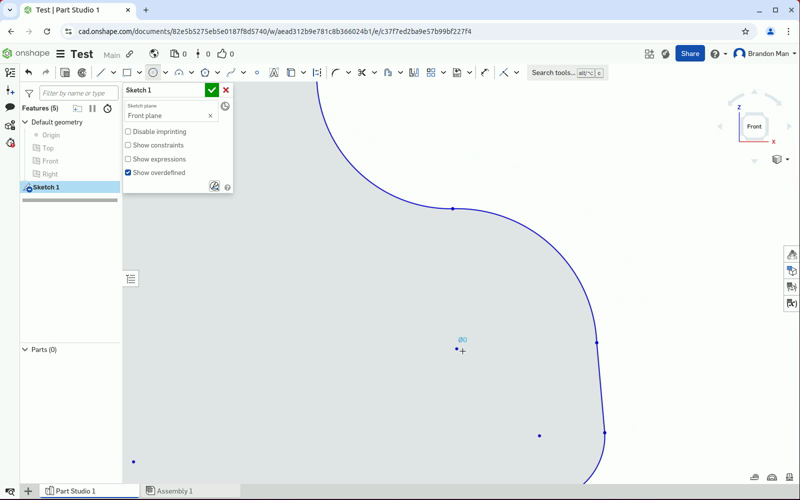
scroll(-6)
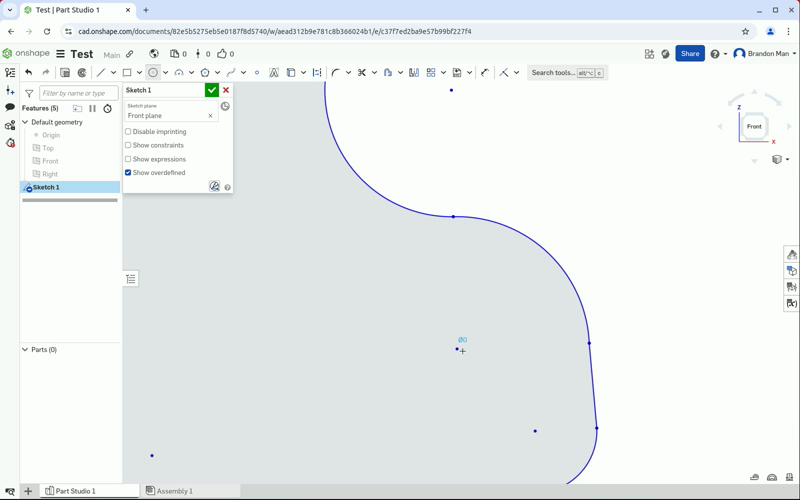
scroll(-6)
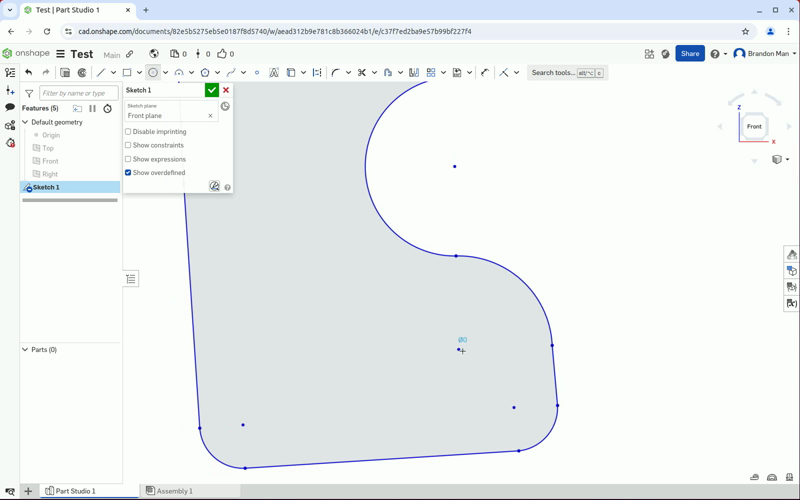
scroll(-6)
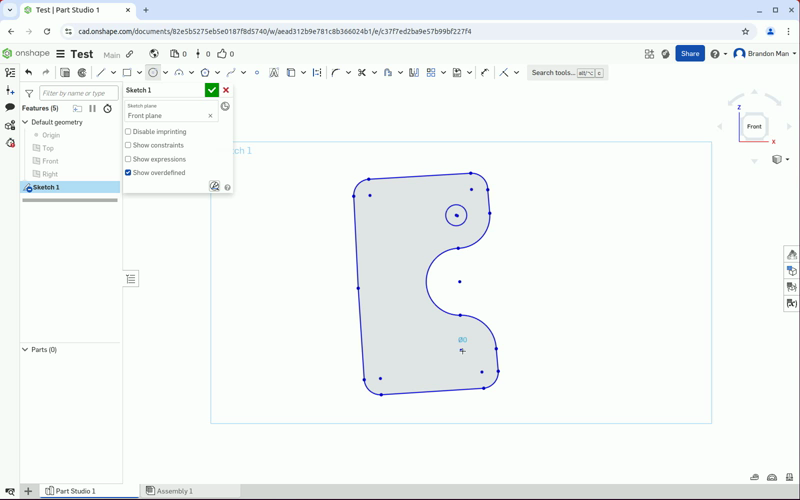
key_up(shift)
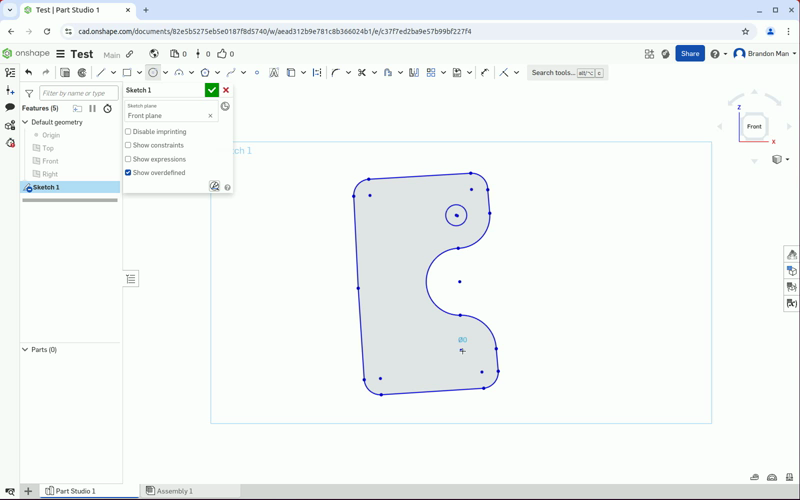
mouse_move(473, 350)
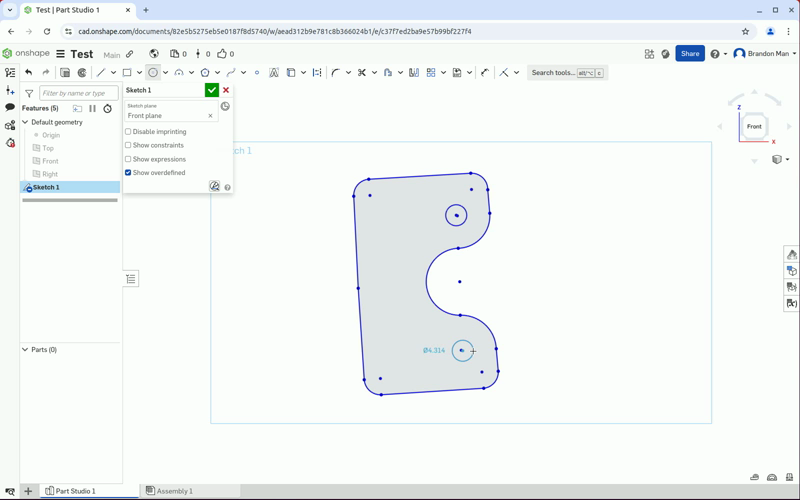
click(473, 350)
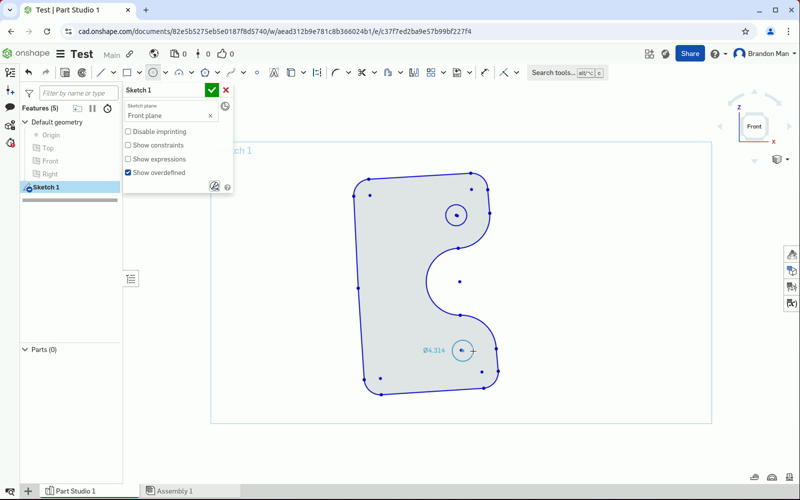
key(esc)
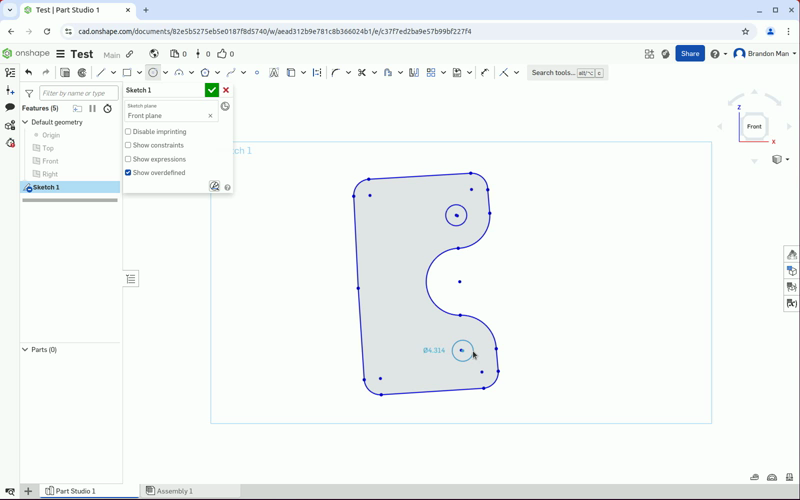
mouse_move(381, 372)
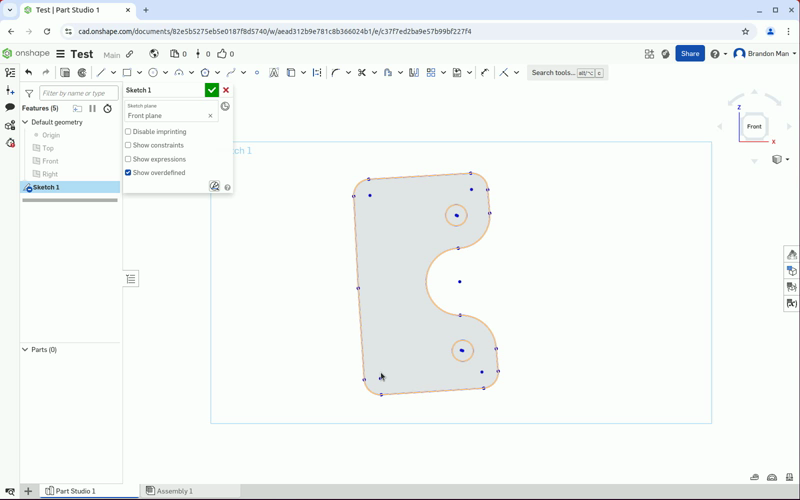
click(381, 372)
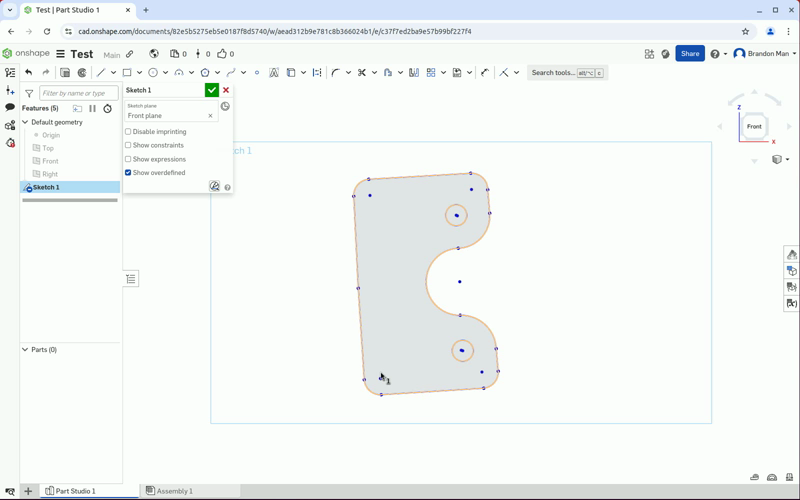
mouse_move(73, 352)
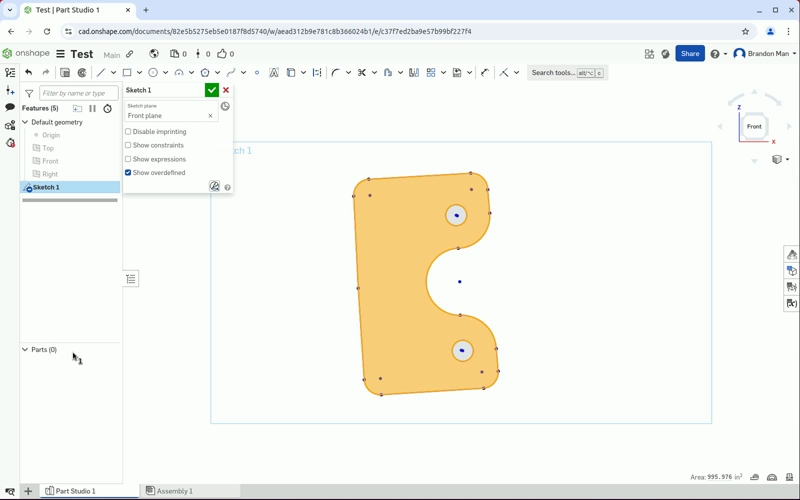
key(shift+y)
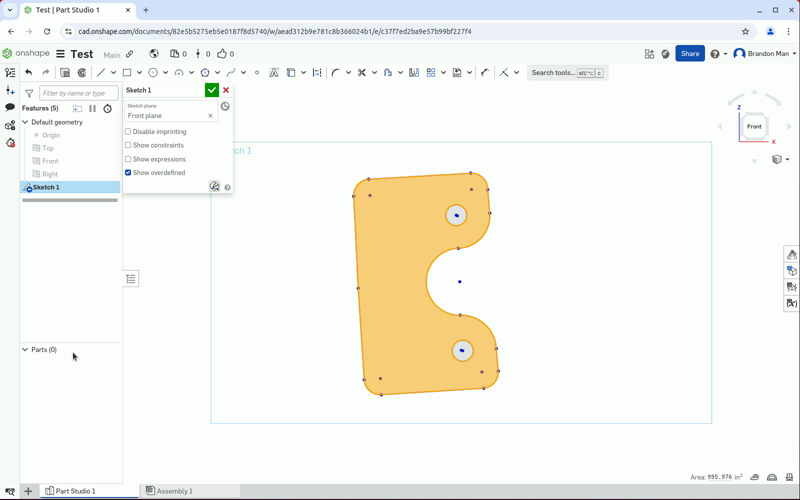
key(shift+e)
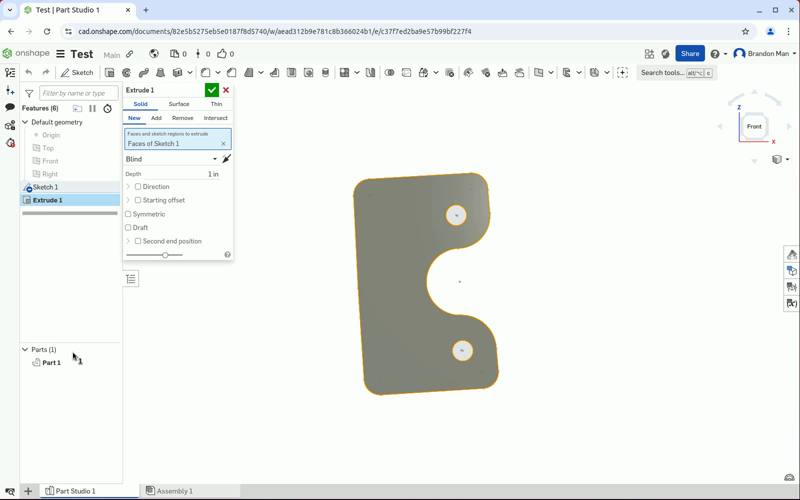
mouse_move(143, 106)
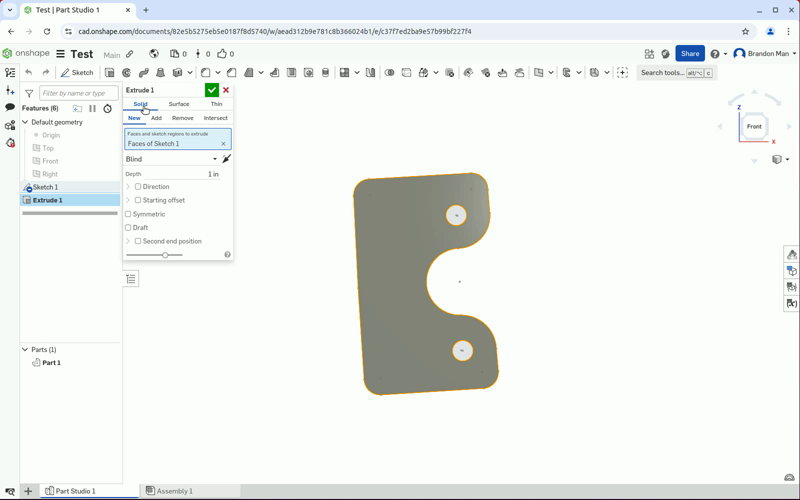
click(143, 106)
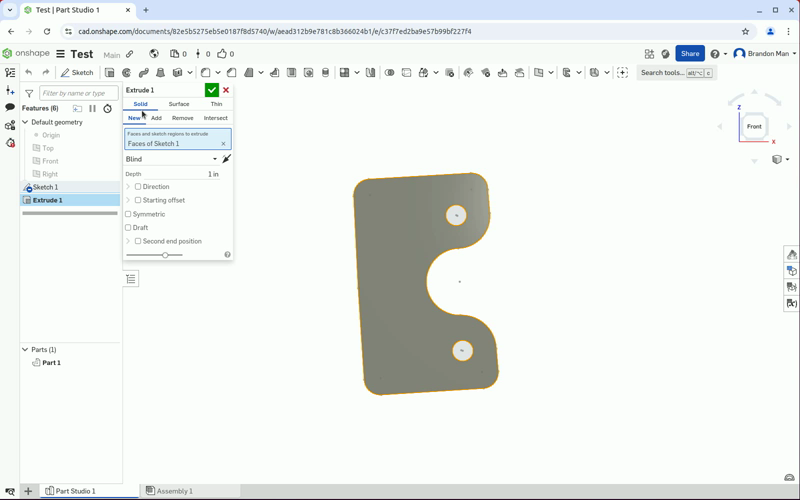
mouse_move(137, 120)
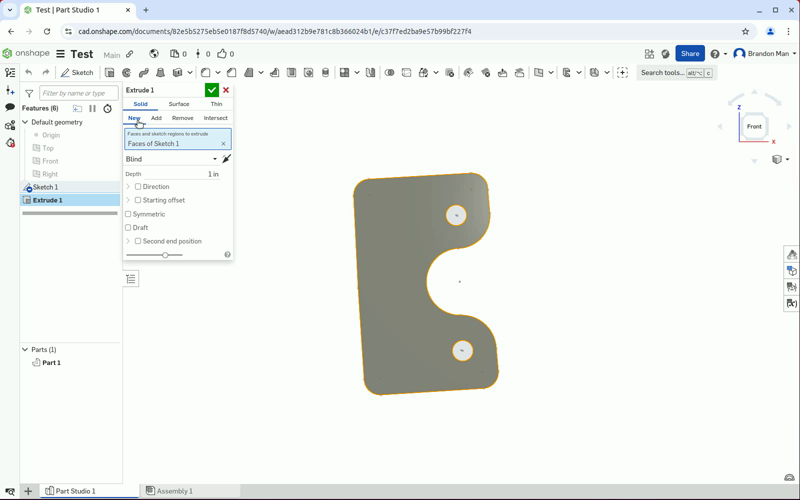
click(137, 120)
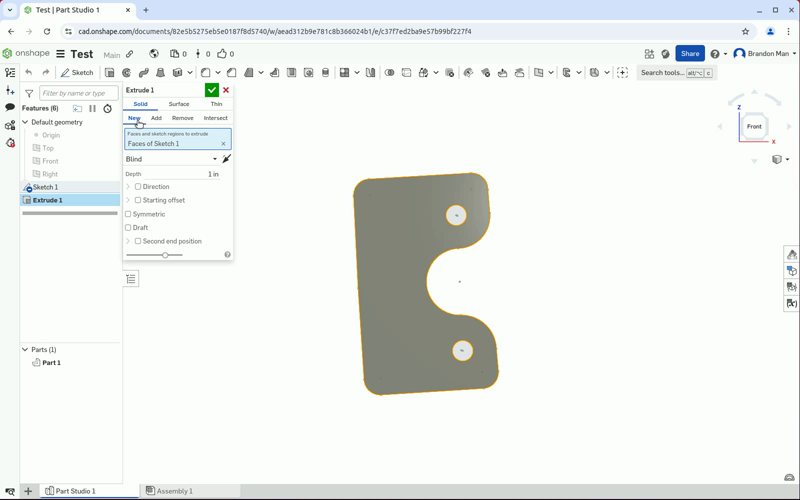
key(tab, 4)
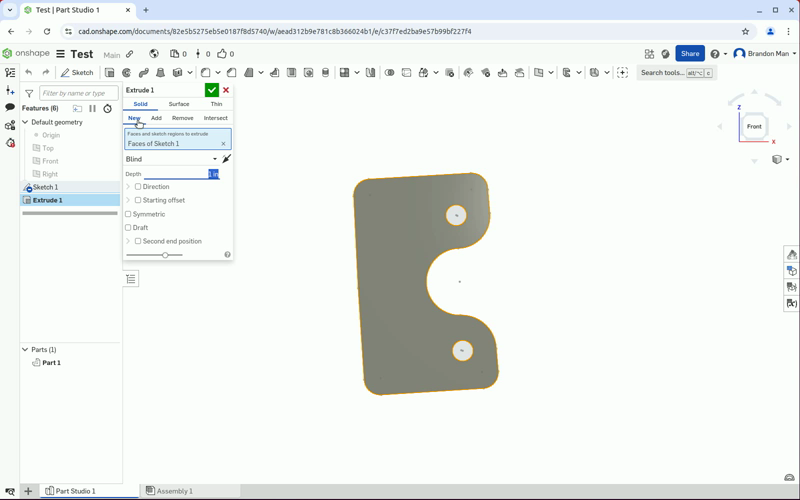
text(-12.517)
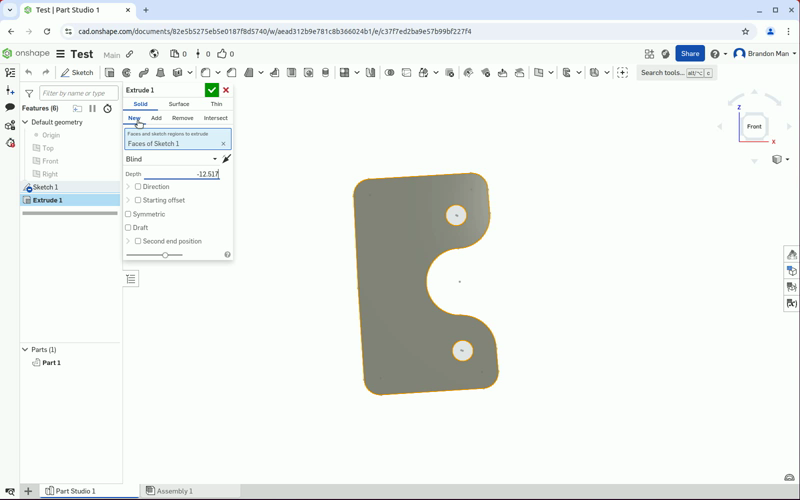
key(enter)
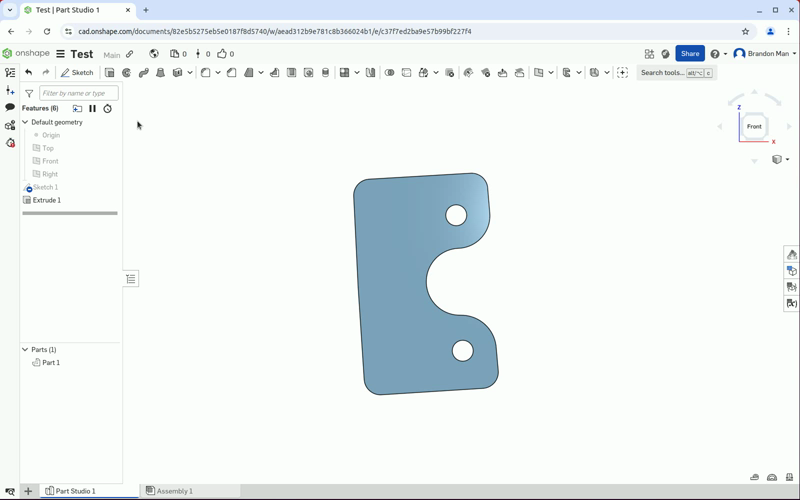
key(shift+h)
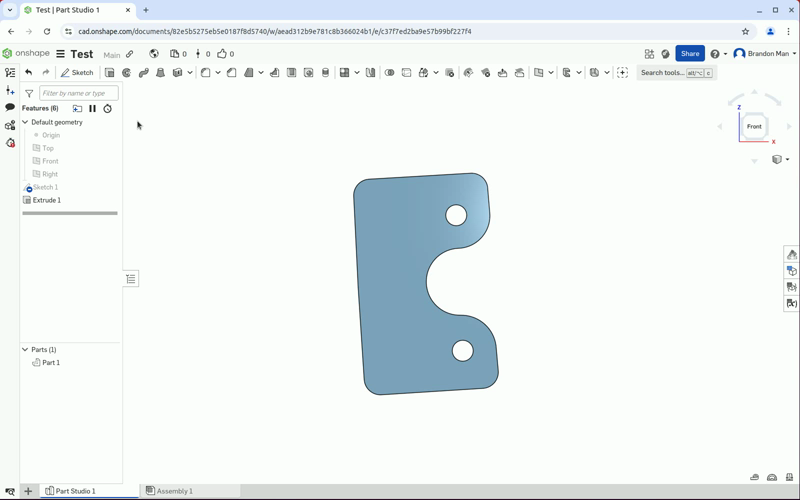
key(shift+h)
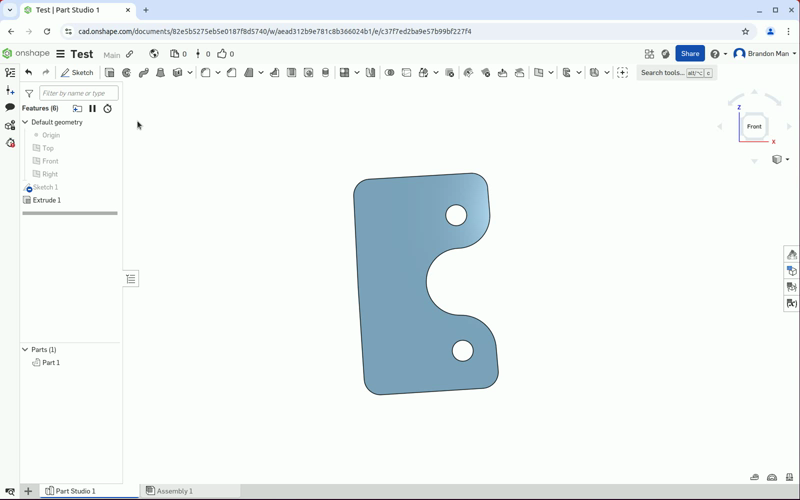
mouse_move(73, 189)
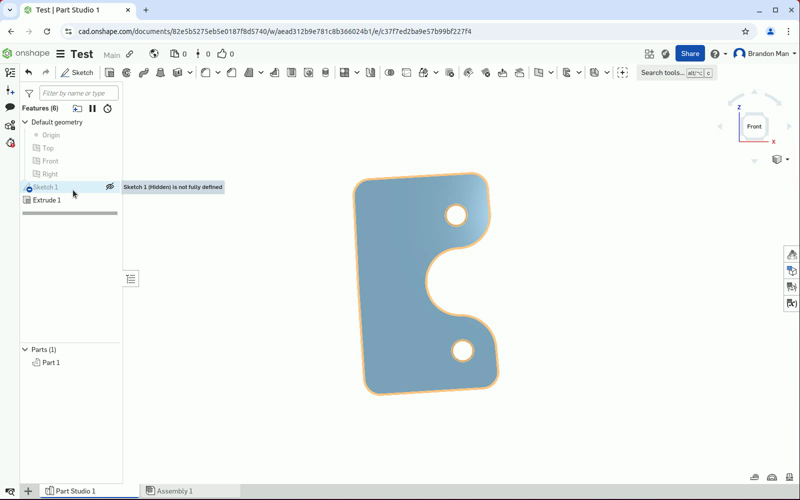
click(73, 189)
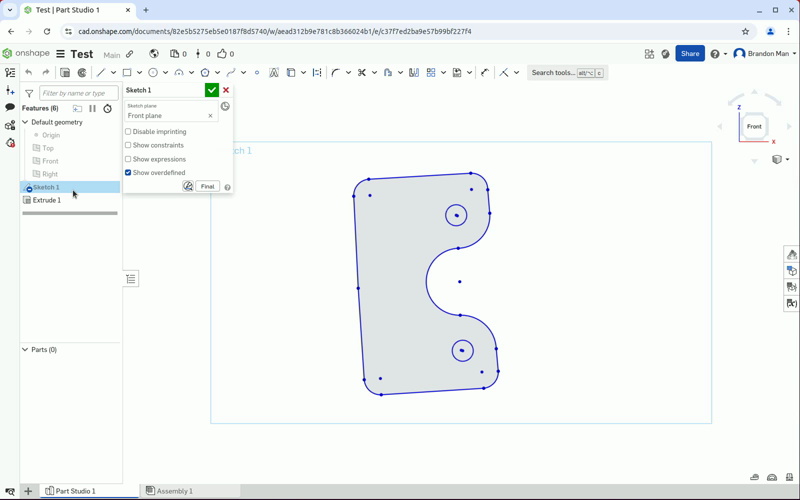
mouse_move(229, 92)
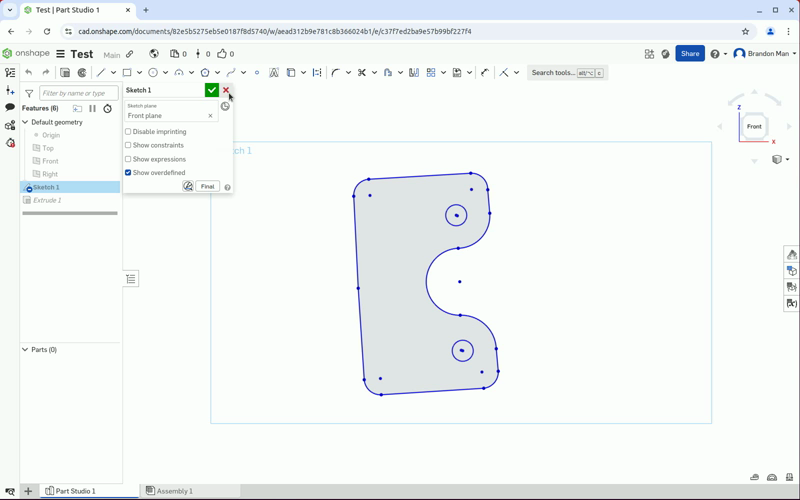
click(229, 92)
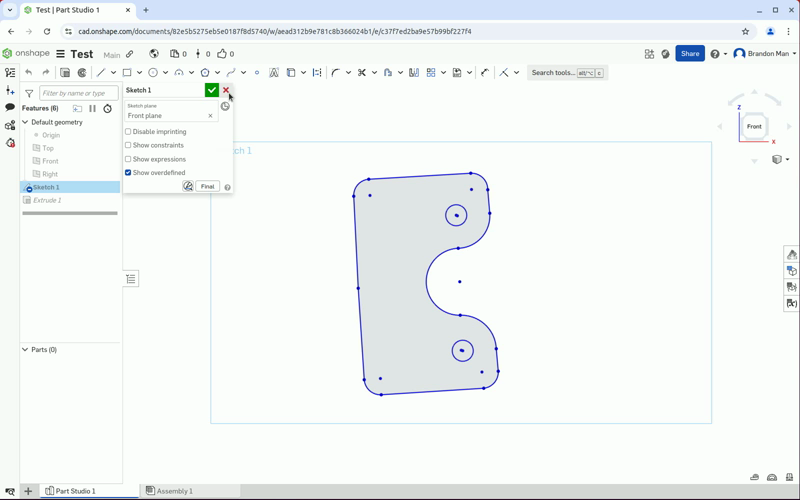
key(shift+s)
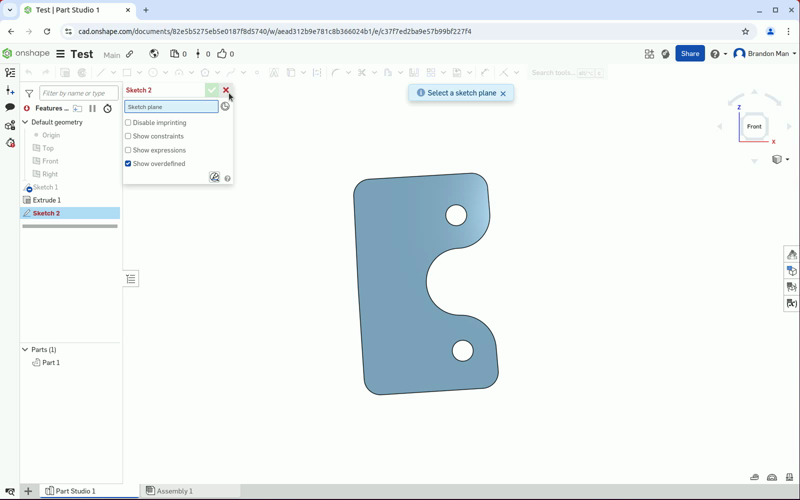
mouse_move(73, 163)
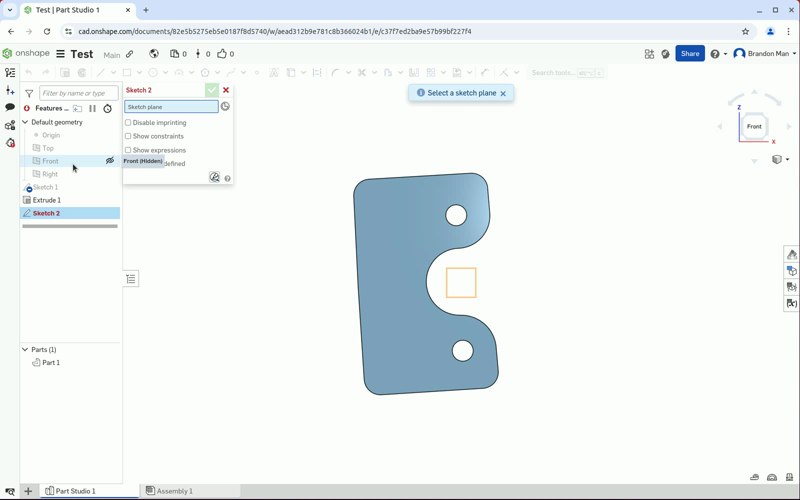
click(73, 163)
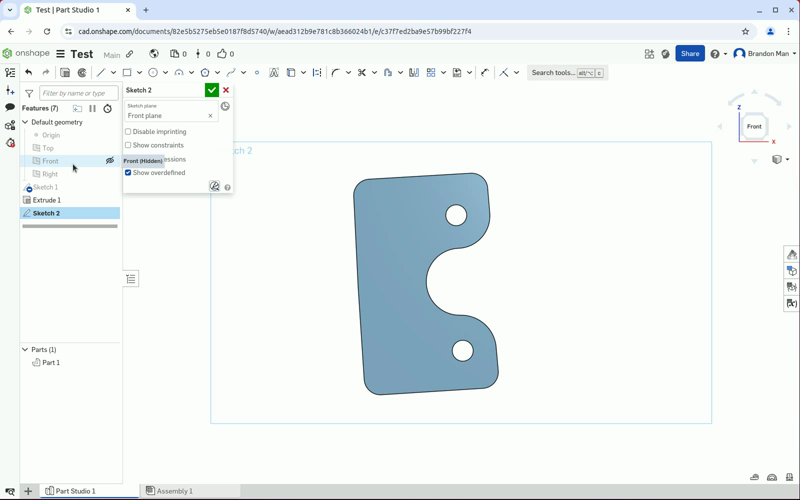
mouse_move(73, 352)
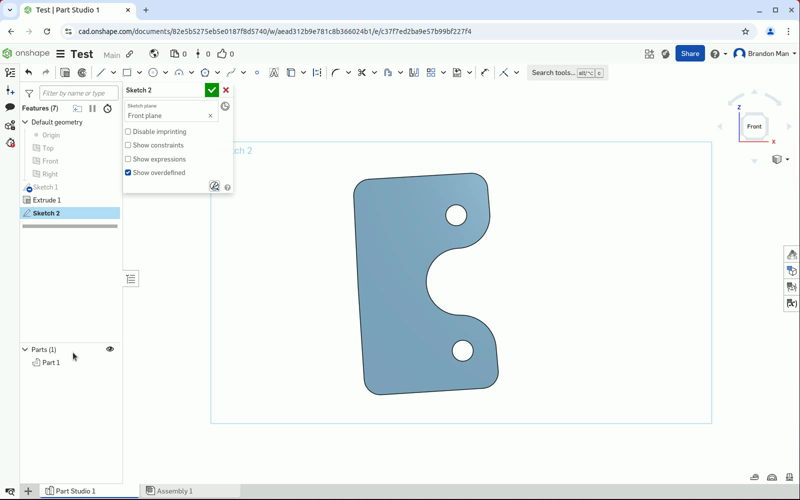
key(y)
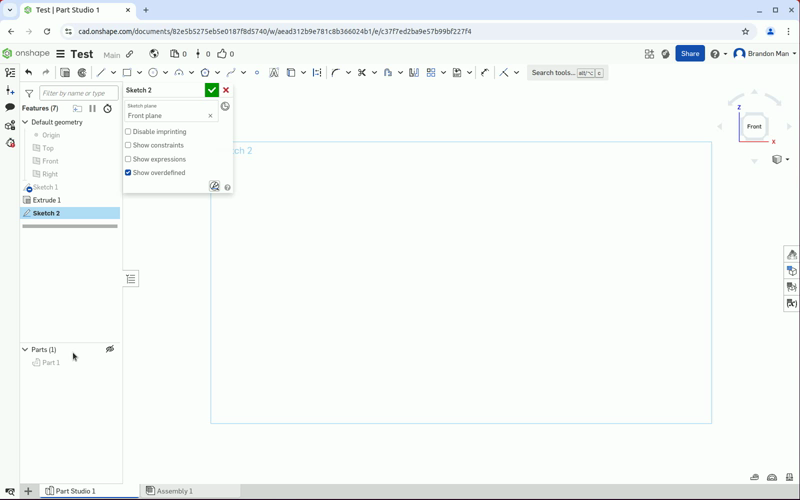
key(l)
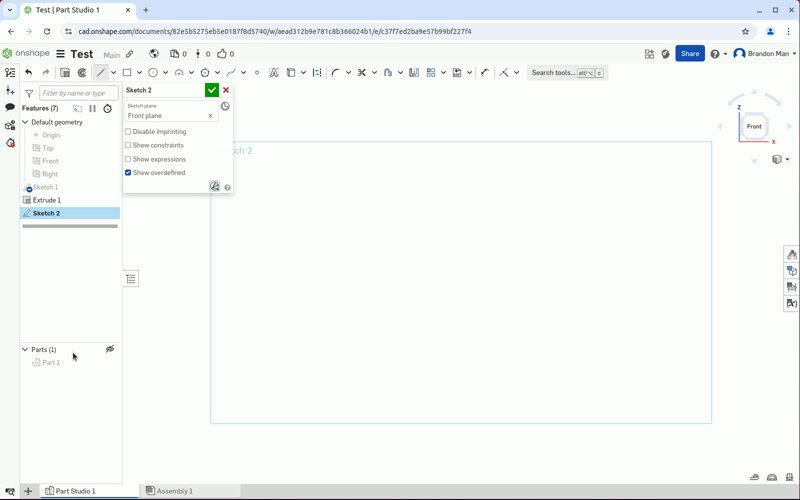
key_down(shift)
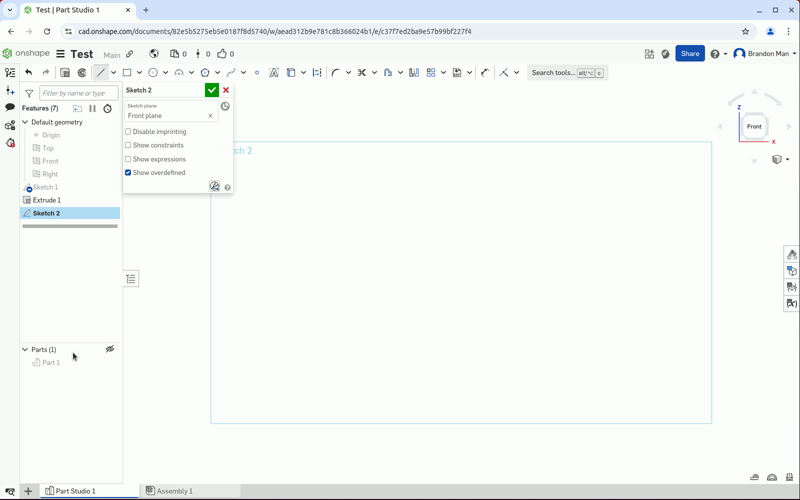
mouse_move(371, 211)
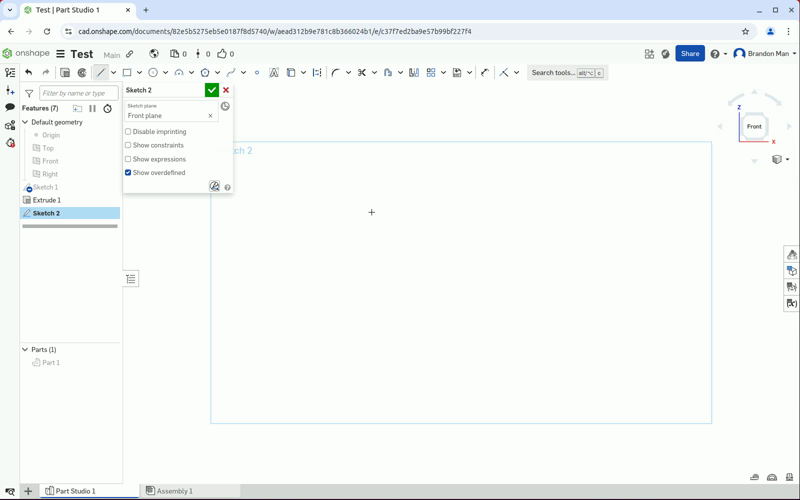
click(371, 211)
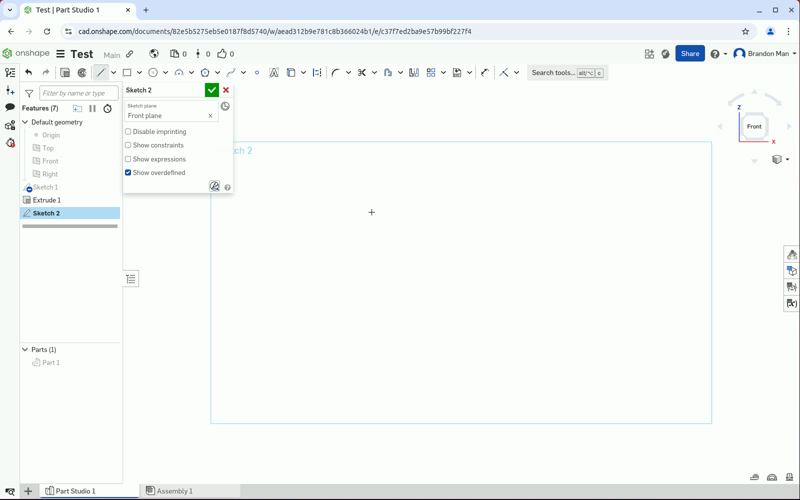
key_up(shift)
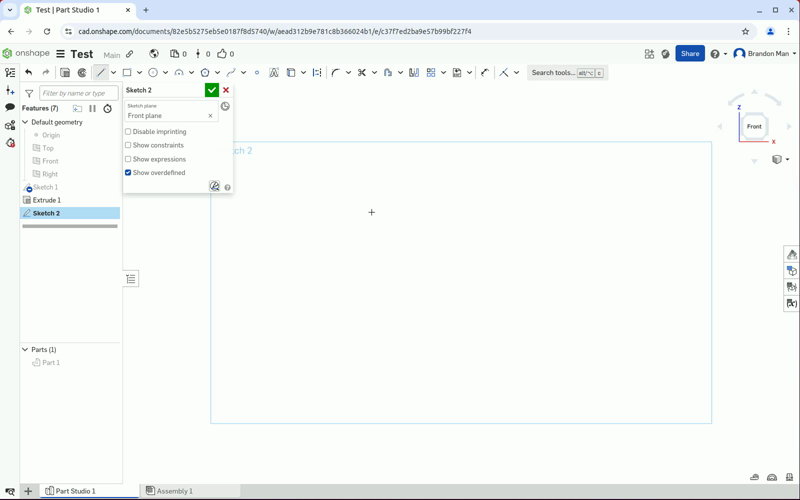
key_down(shift)
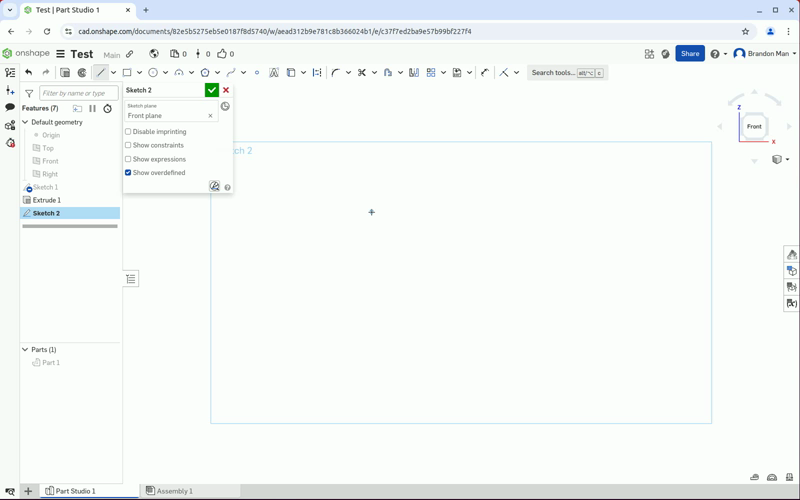
mouse_move(380, 361)
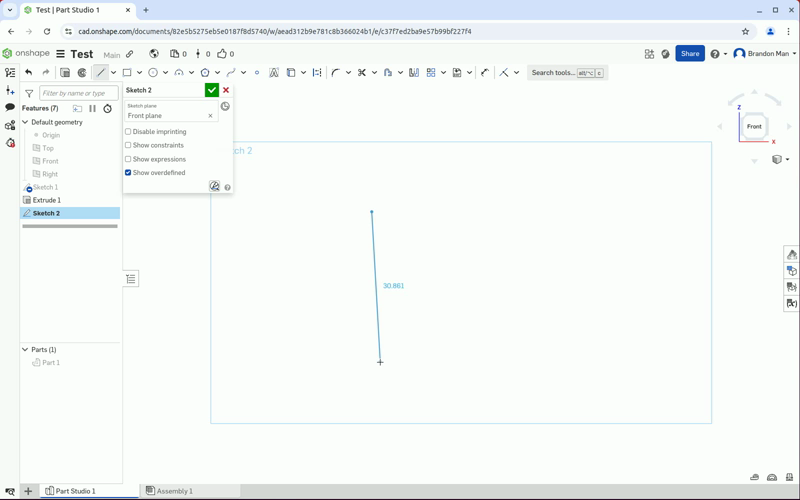
click(380, 361)
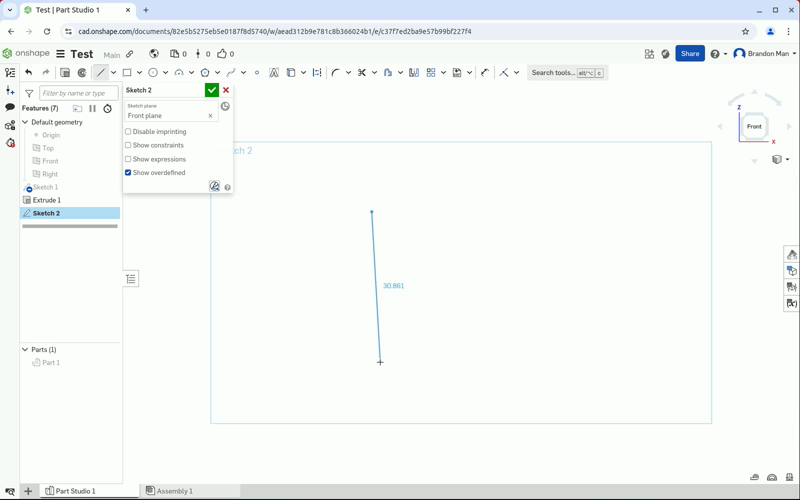
key_up(shift)
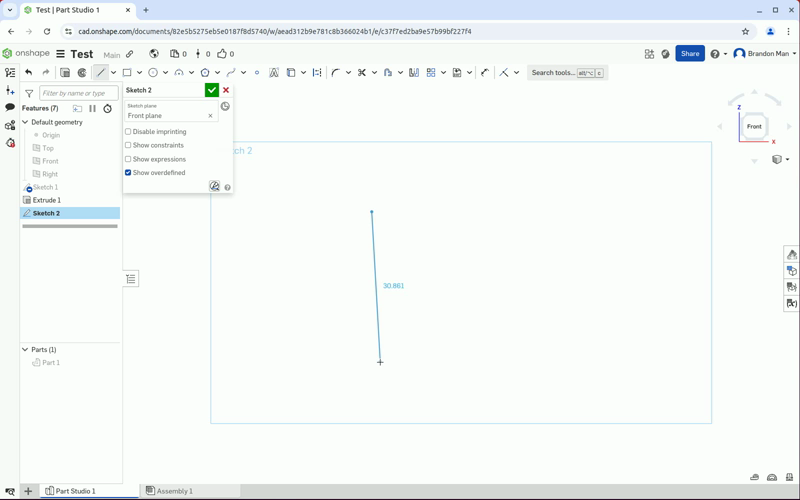
key(esc)
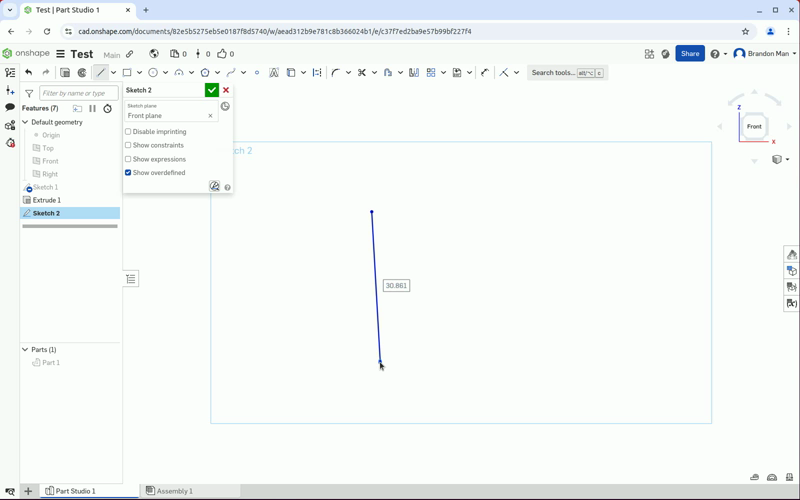
key(a)
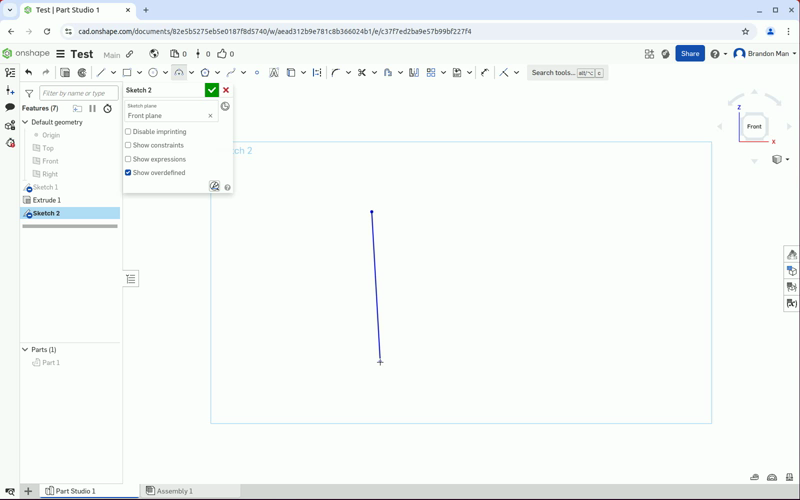
mouse_move(380, 361)
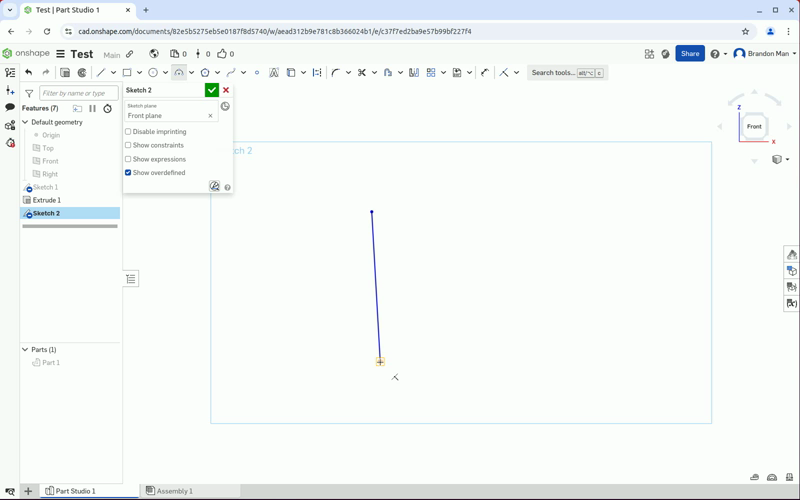
click(380, 361)
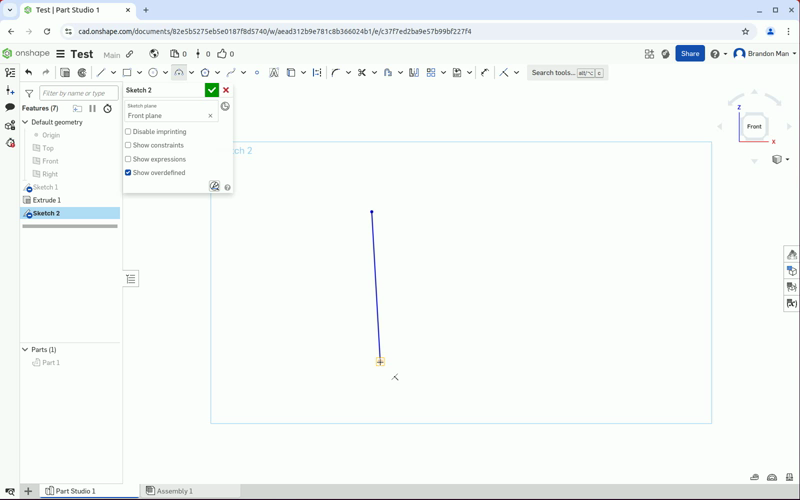
key_down(shift)
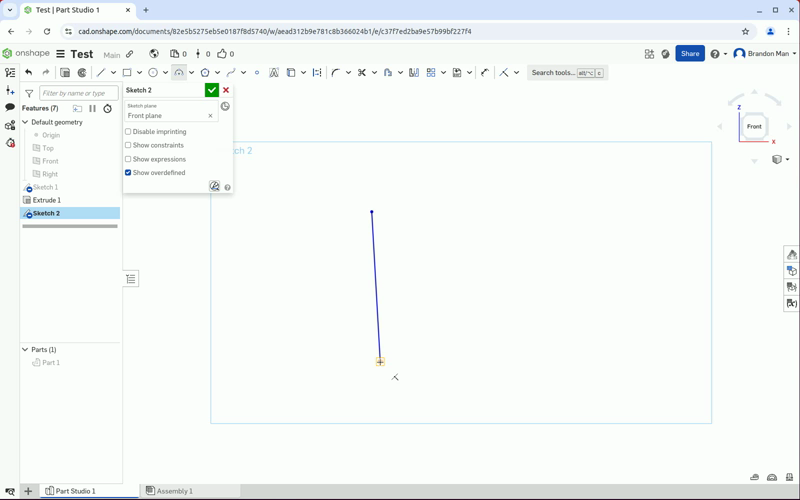
mouse_move(395, 377)
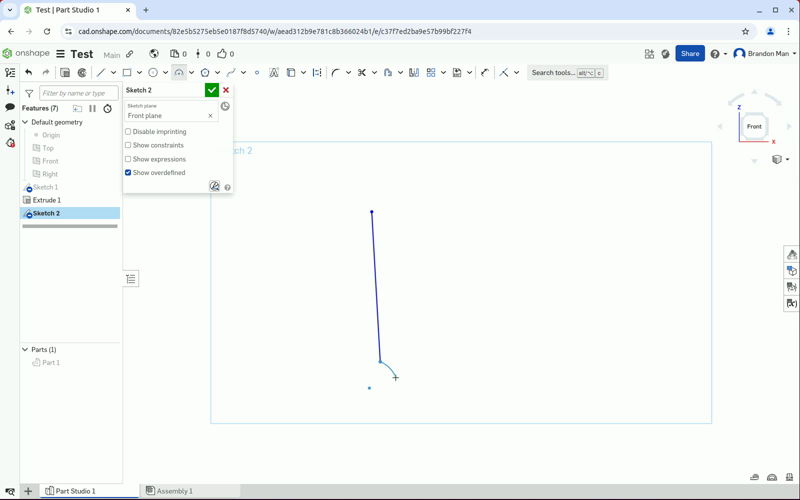
click(395, 377)
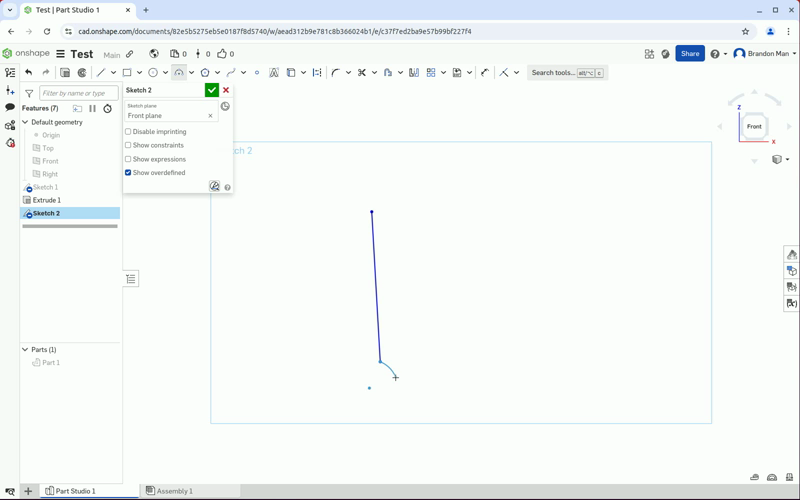
mouse_move(384, 372)
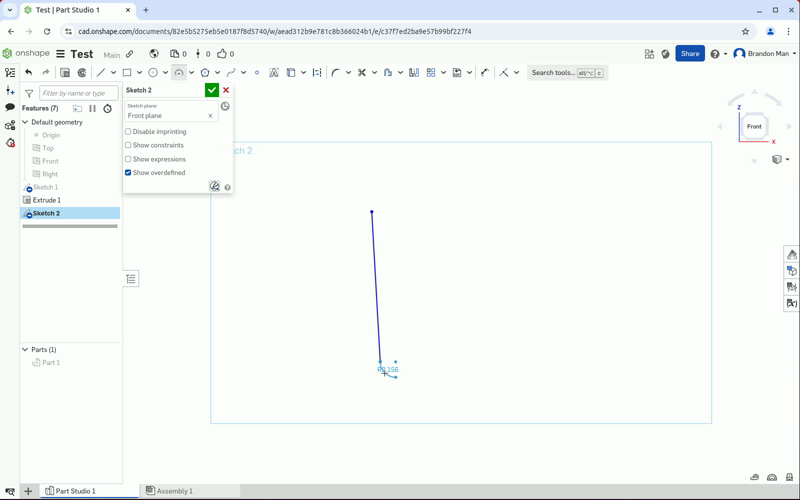
click(384, 372)
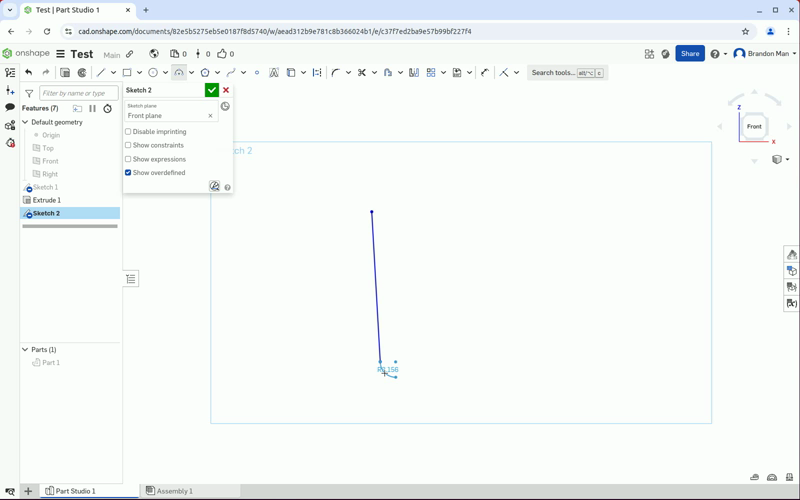
key_up(shift)
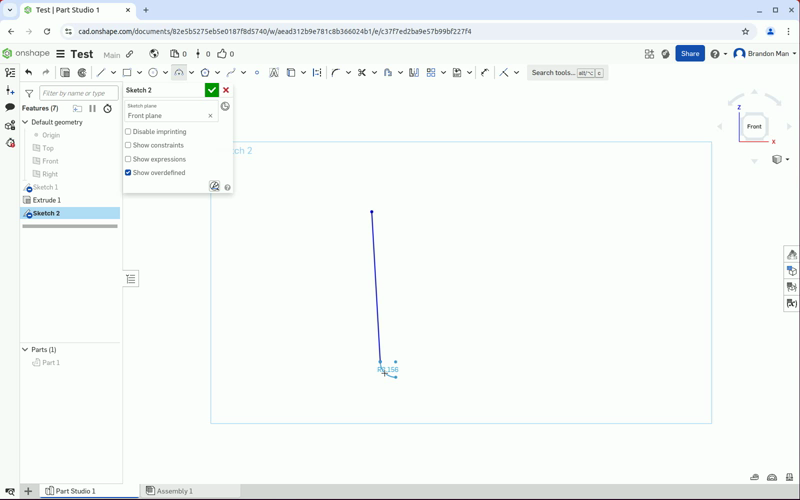
key(esc)
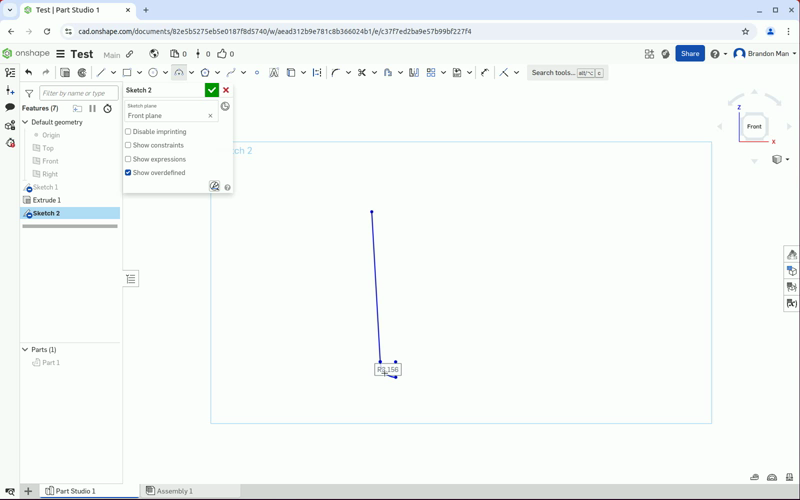
key(l)
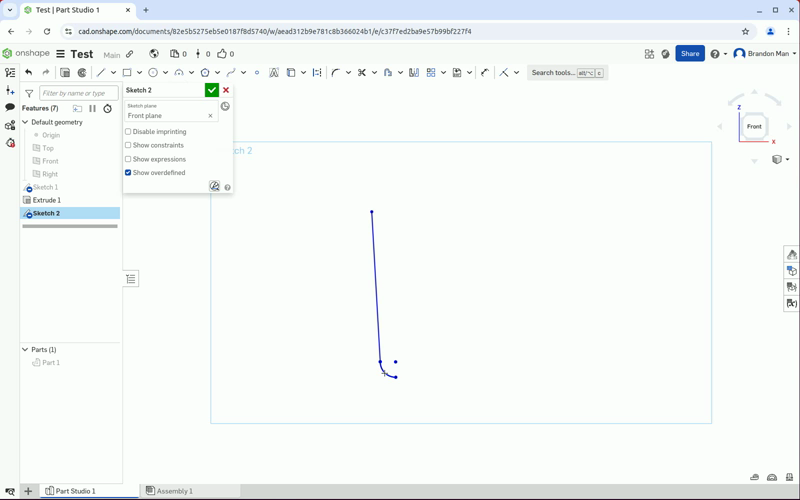
mouse_move(395, 377)
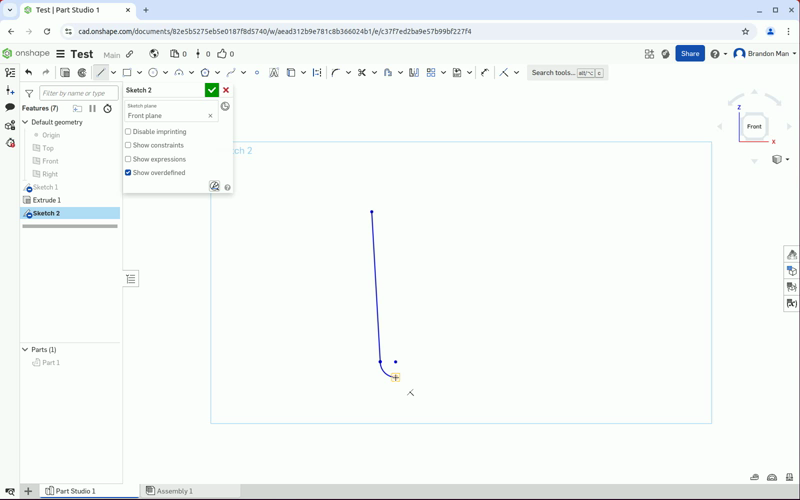
click(395, 377)
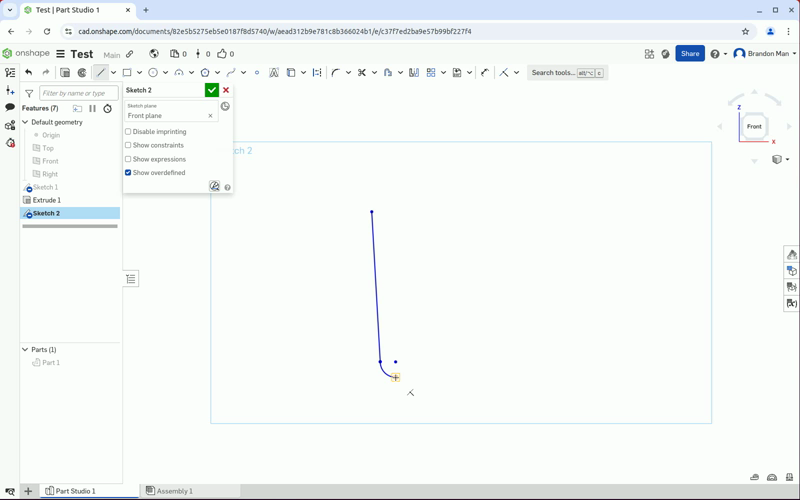
key_down(shift)
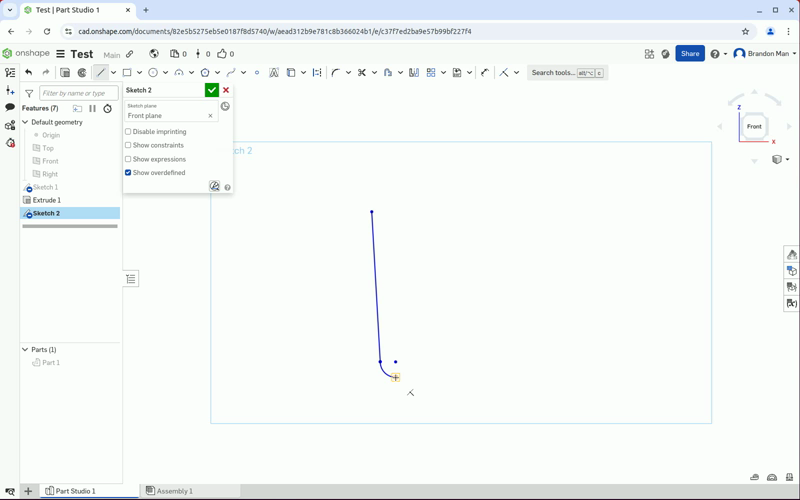
mouse_move(425, 377)
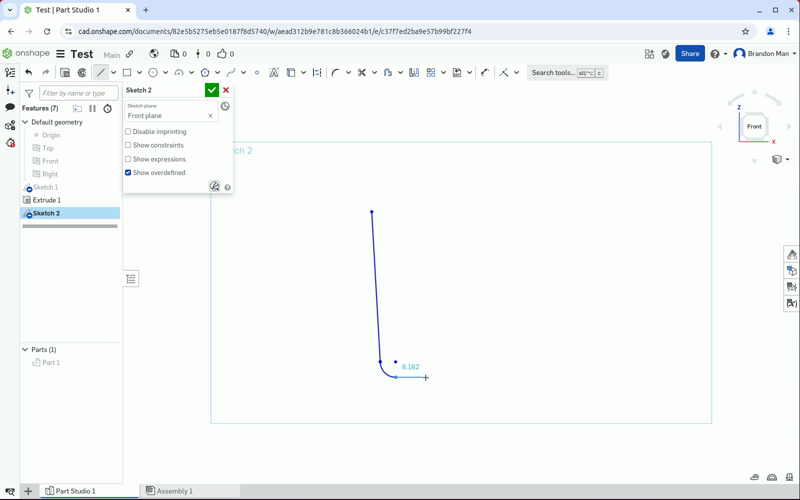
mouse_move(420, 375)
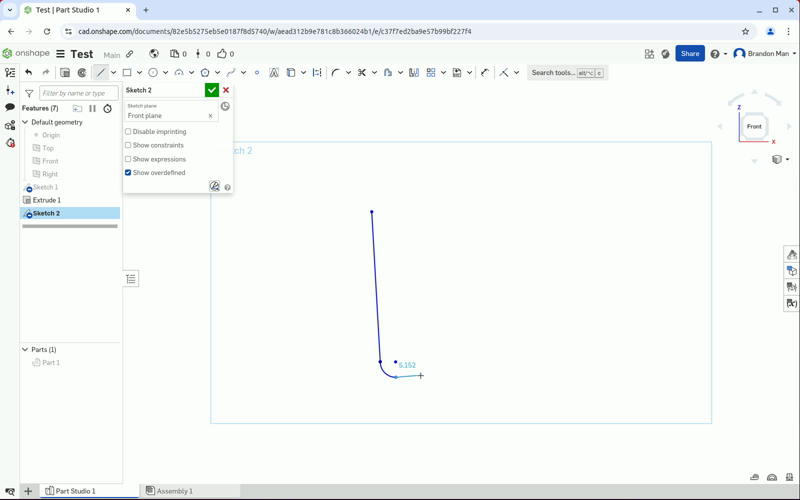
click(420, 375)
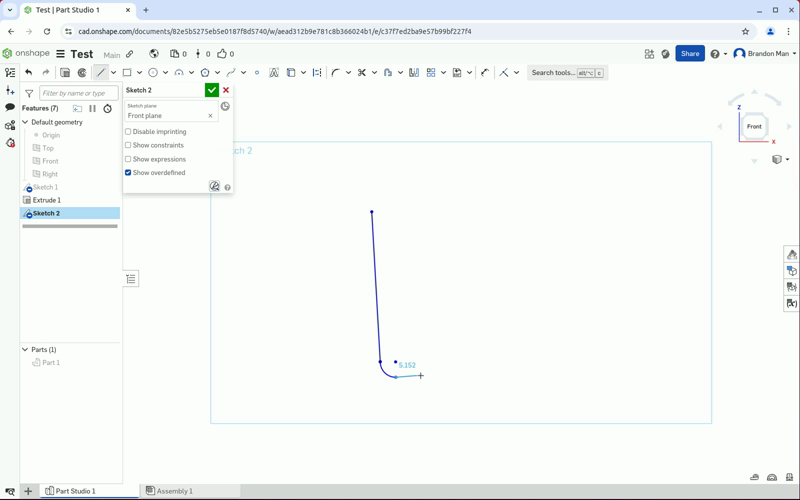
key_up(shift)
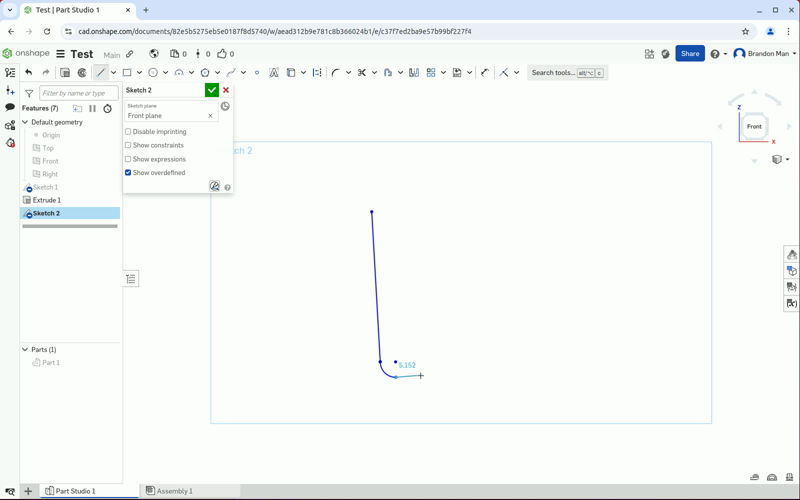
key(esc)
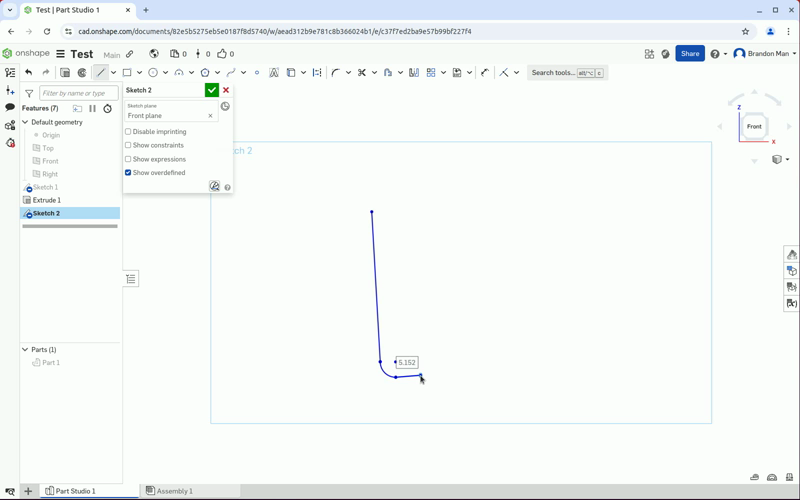
key(a)
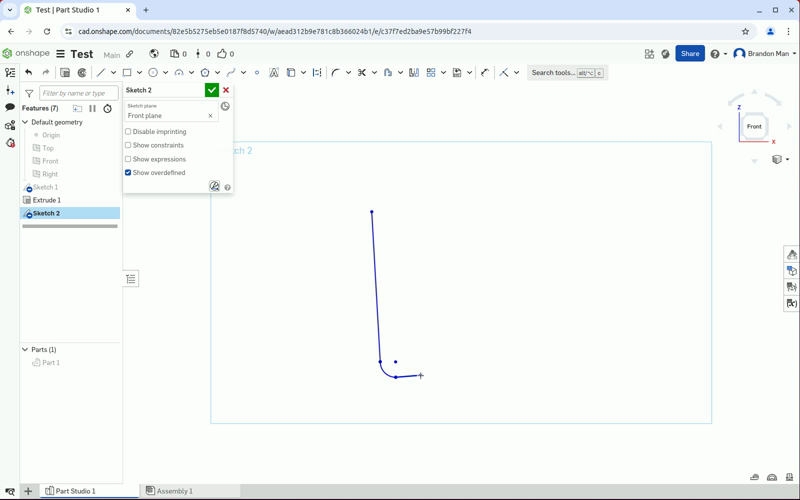
mouse_move(420, 375)
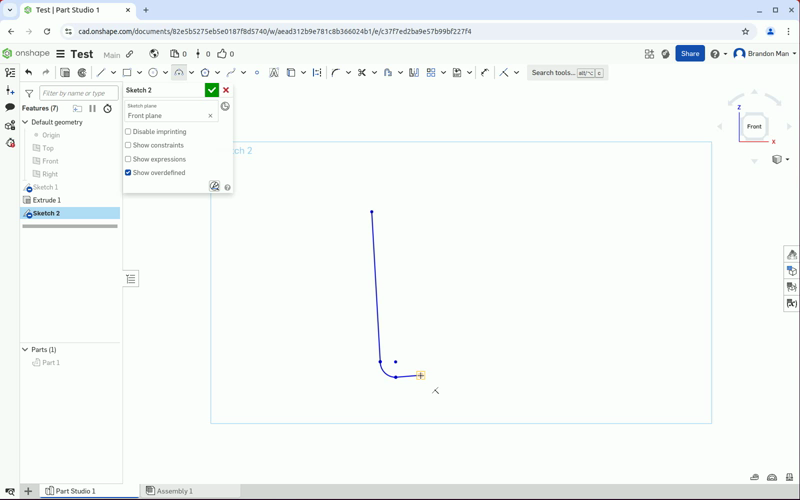
click(420, 375)
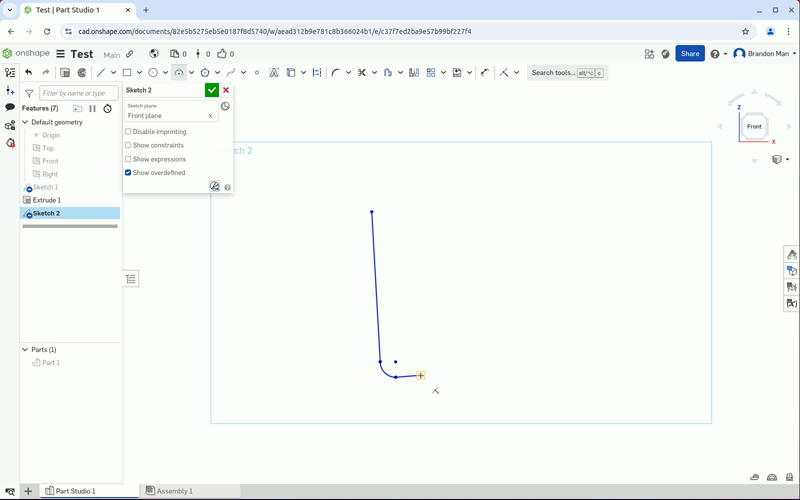
key_down(shift)
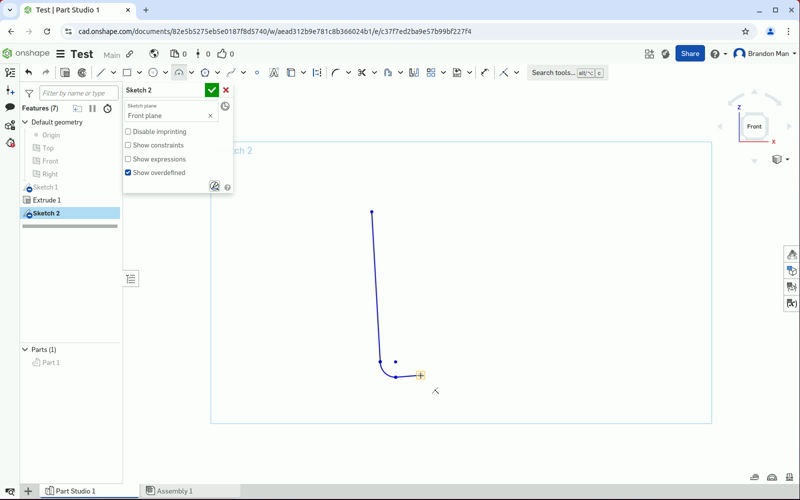
mouse_move(434, 352)
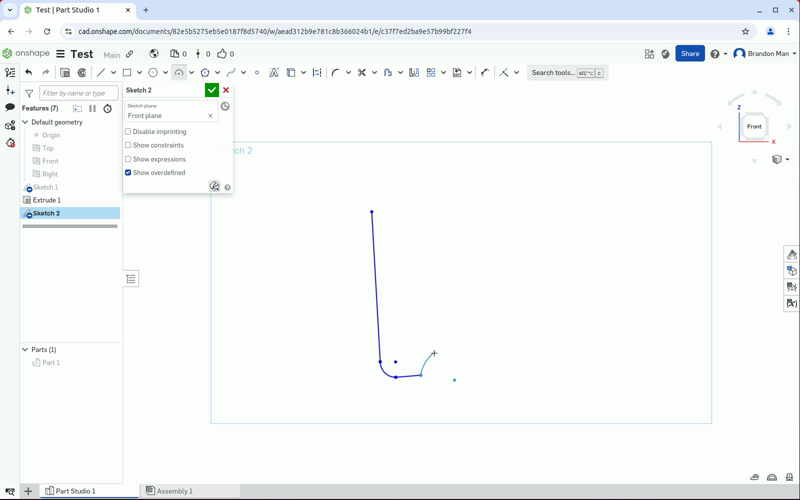
click(434, 352)
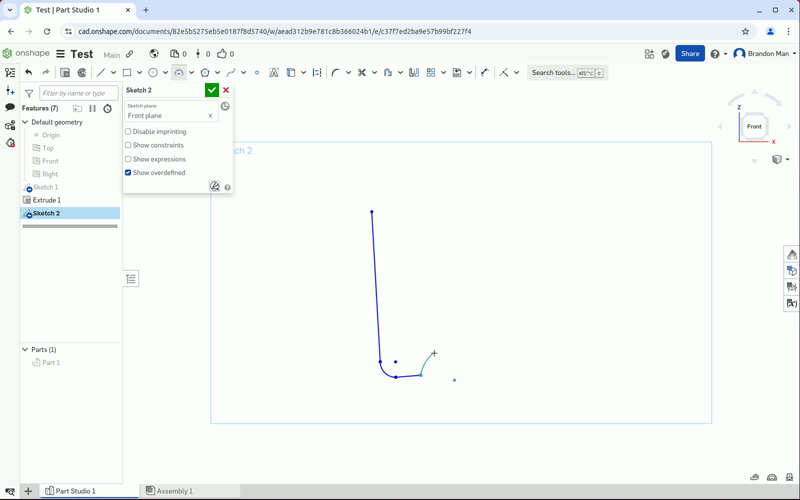
mouse_move(433, 367)
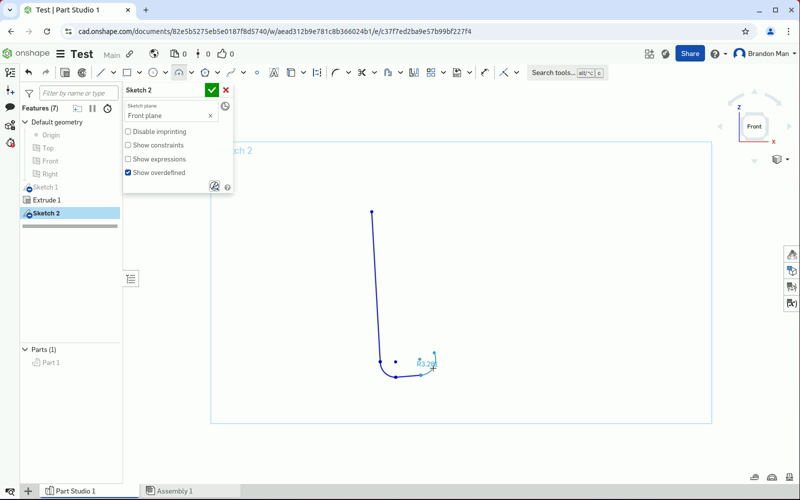
click(433, 367)
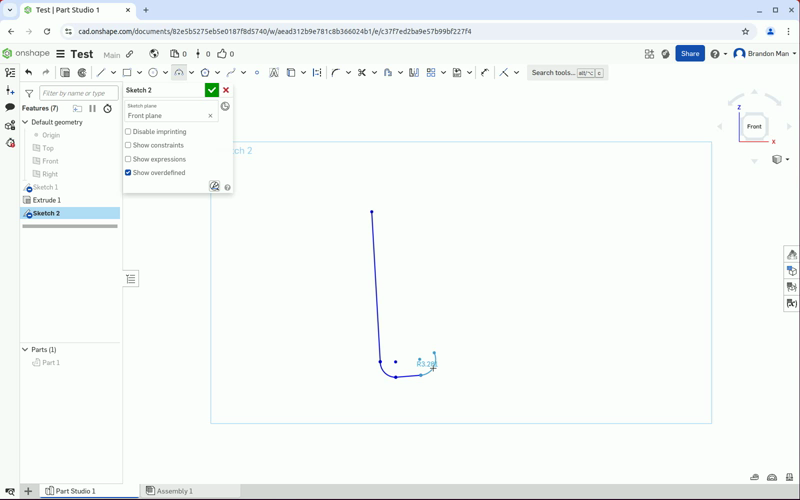
key_up(shift)
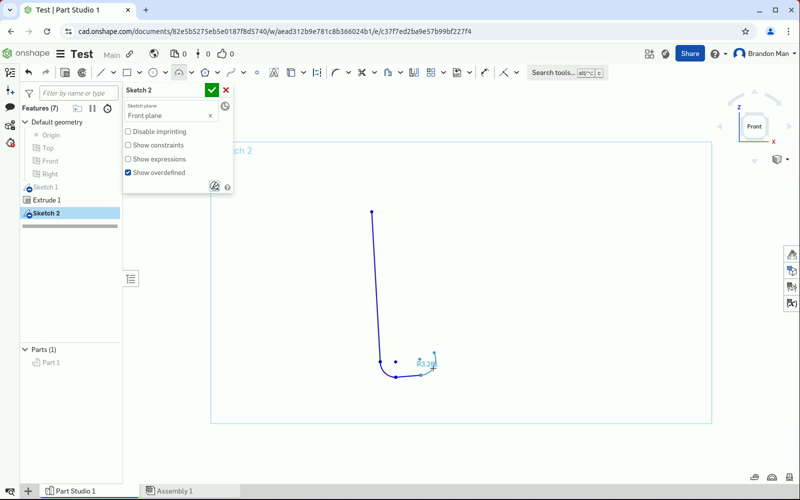
key(esc)
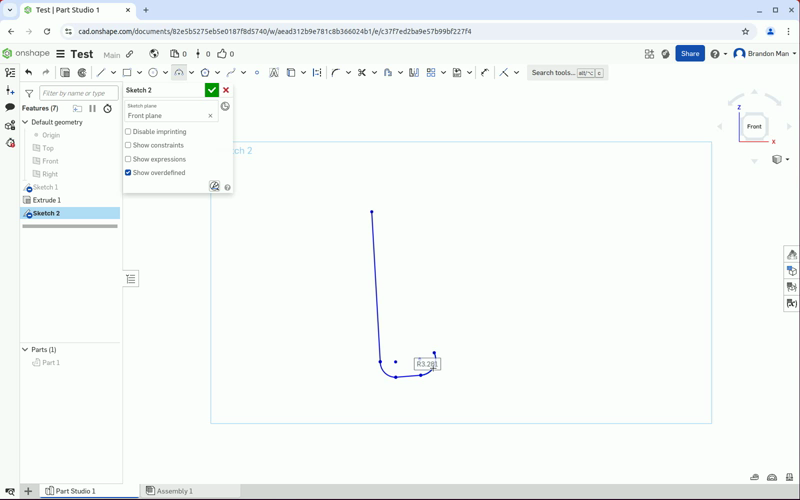
key(l)
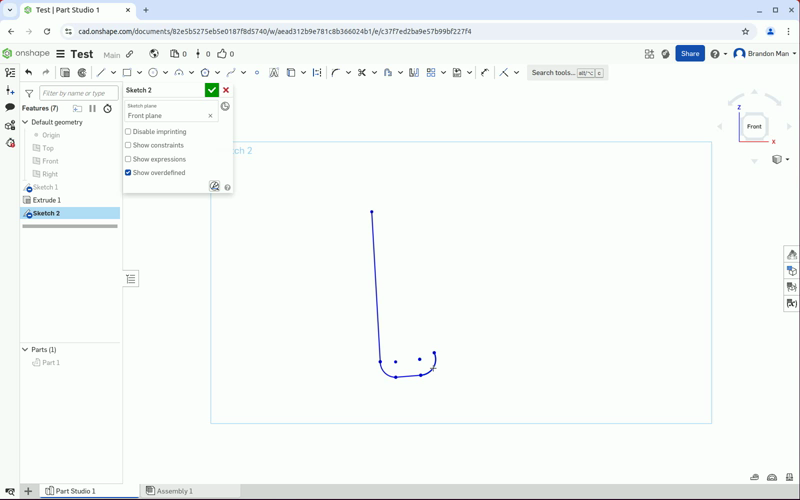
mouse_move(434, 352)
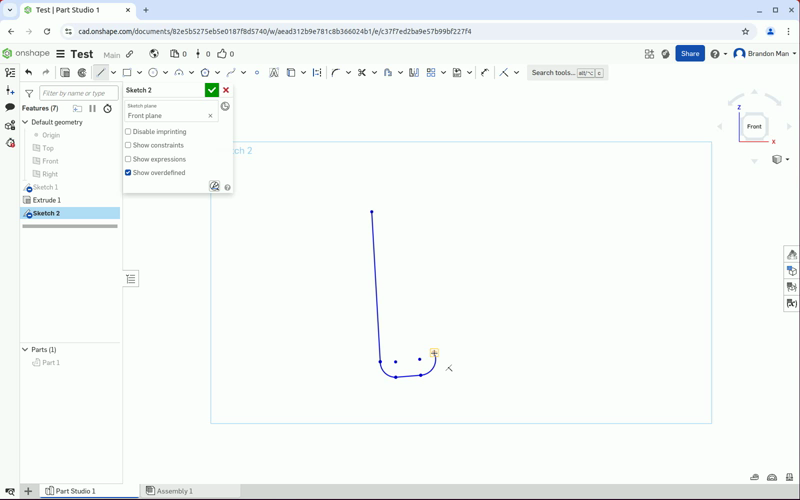
click(434, 352)
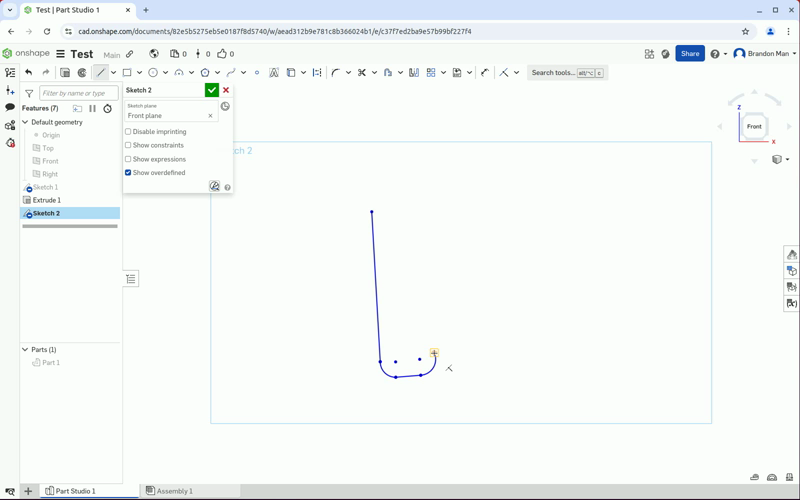
key_down(shift)
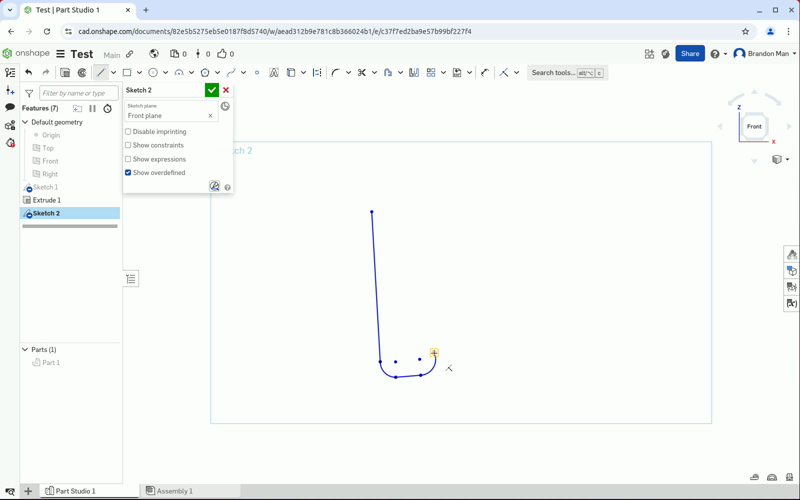
mouse_move(408, 289)
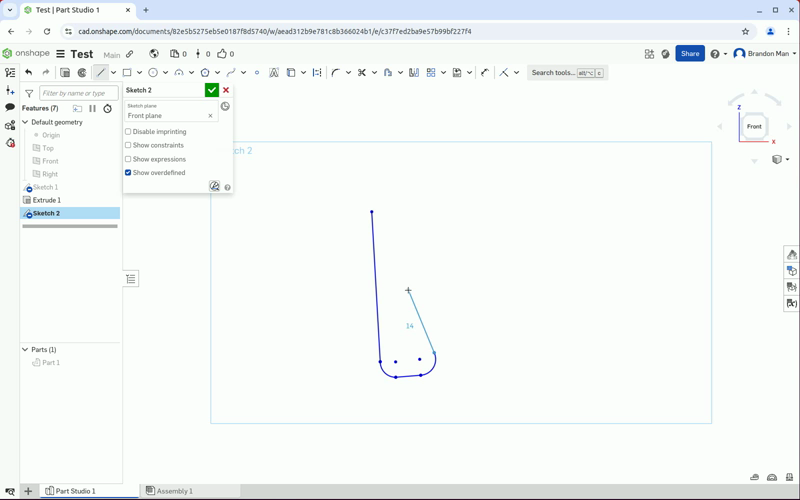
click(408, 289)
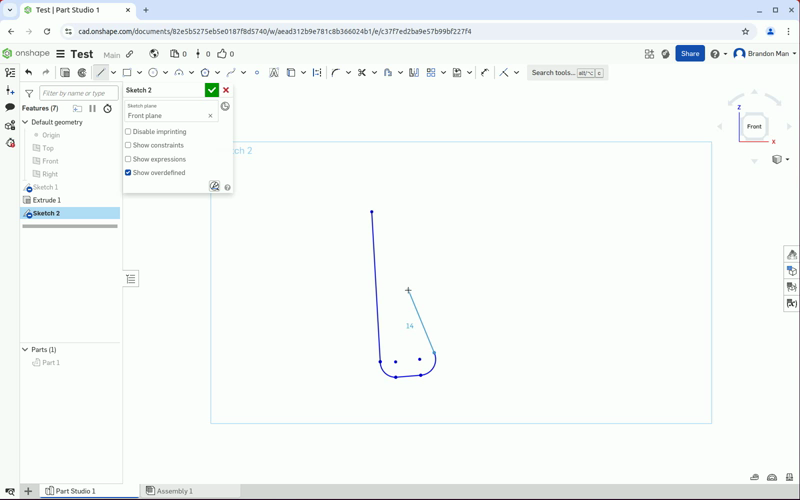
key_up(shift)
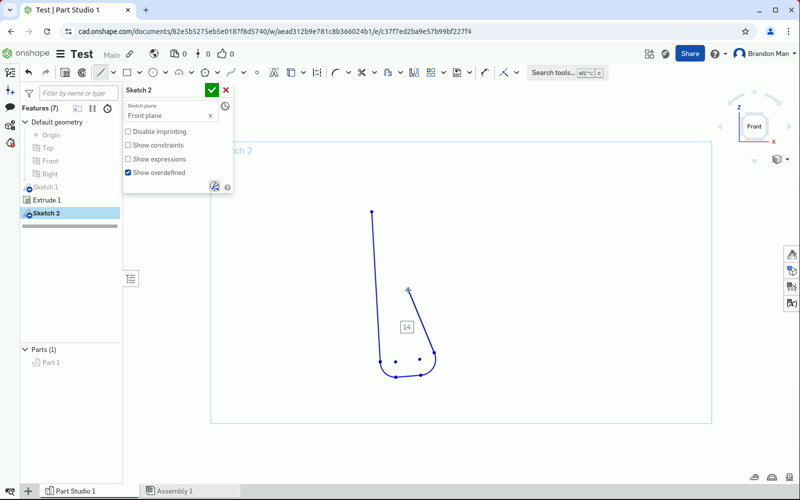
key(esc)
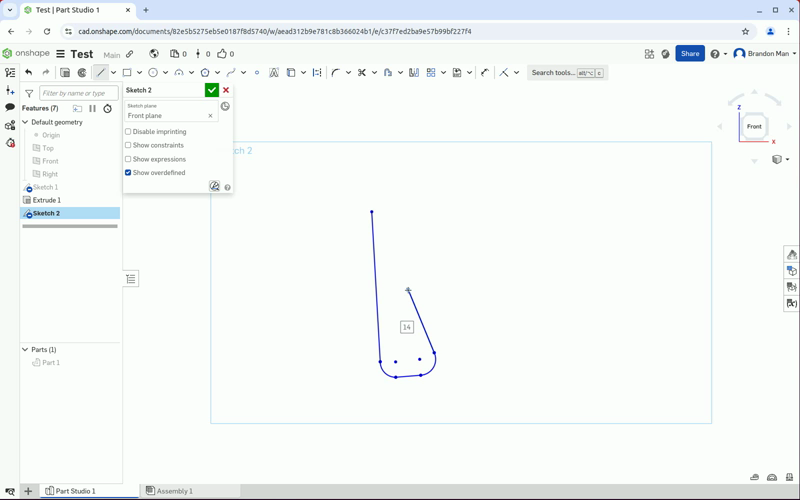
key(a)
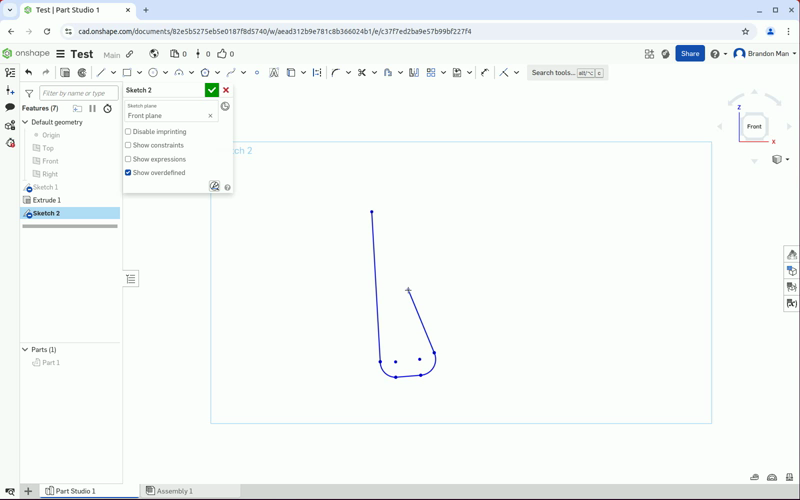
mouse_move(408, 289)
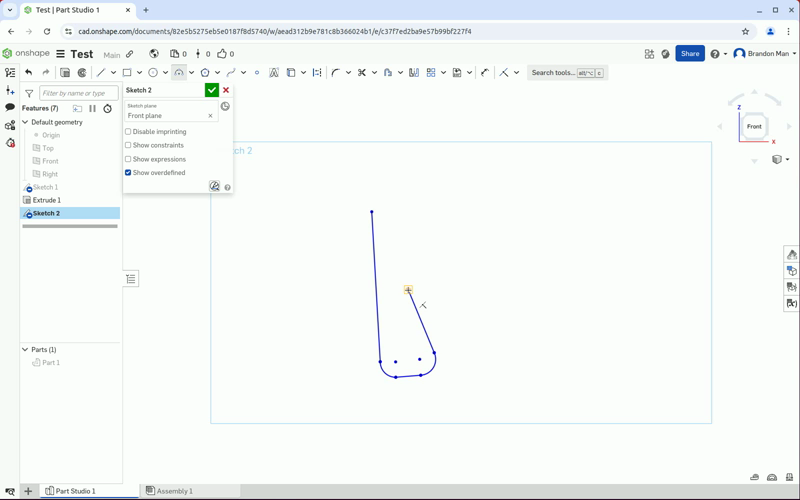
click(408, 289)
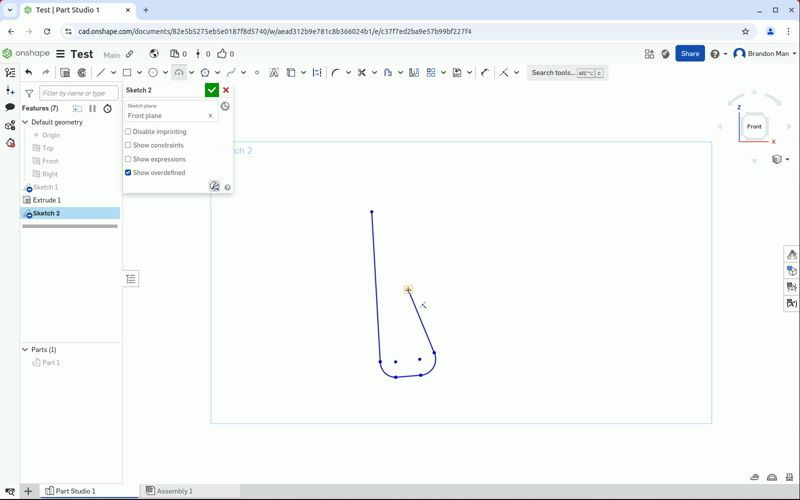
key_down(shift)
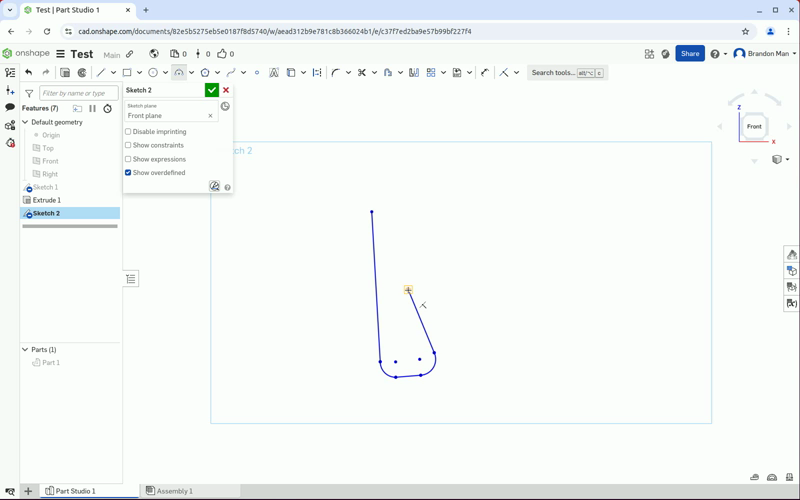
mouse_move(406, 279)
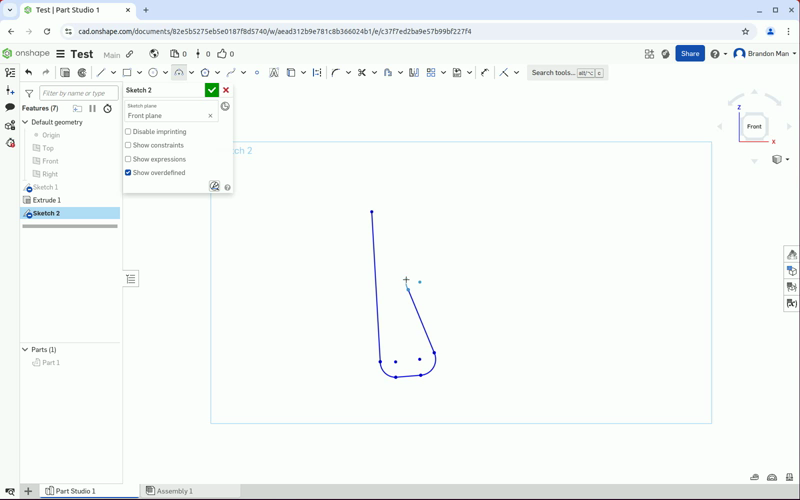
click(406, 279)
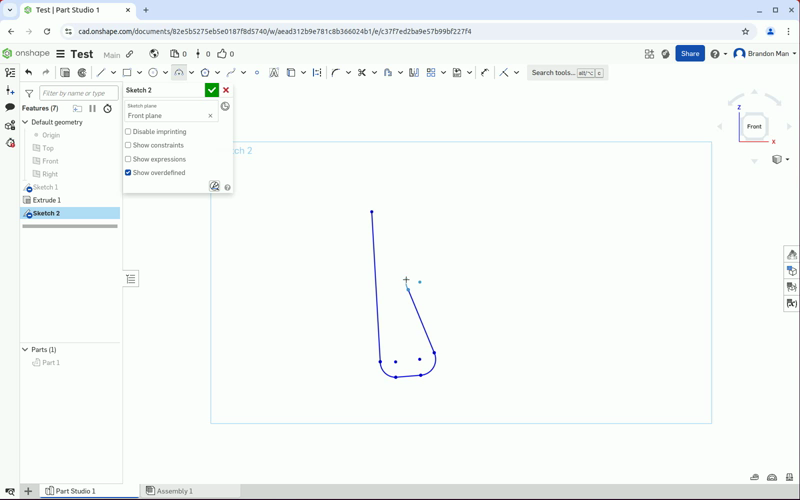
mouse_move(405, 284)
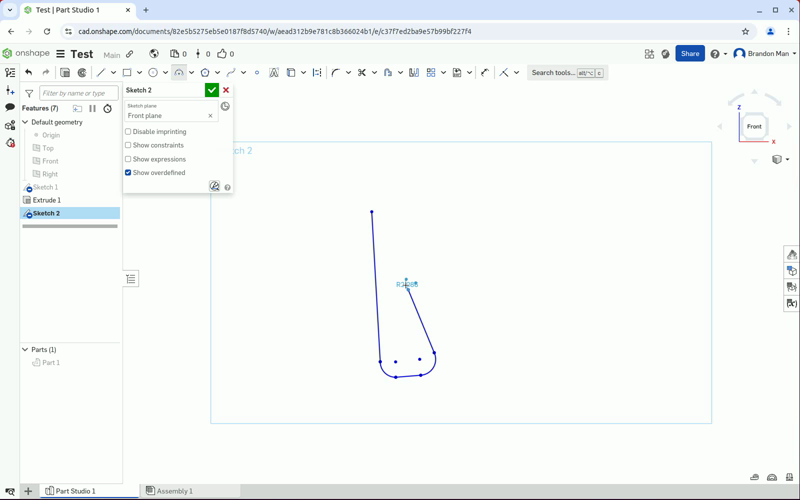
click(405, 284)
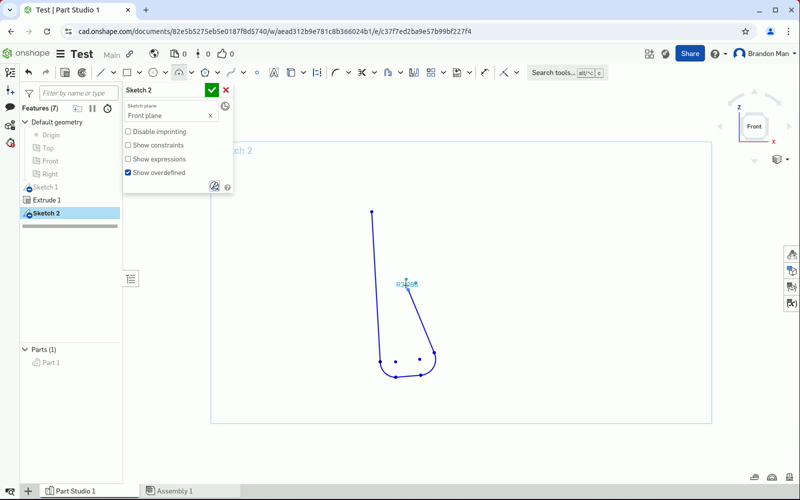
key_up(shift)
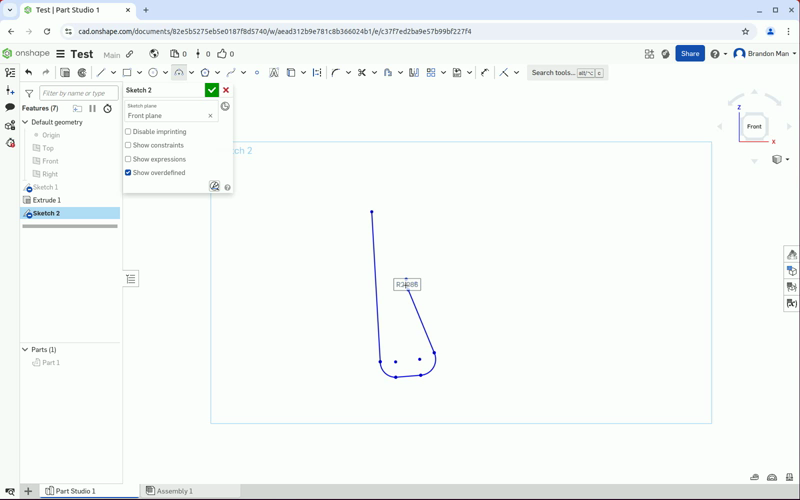
key(esc)
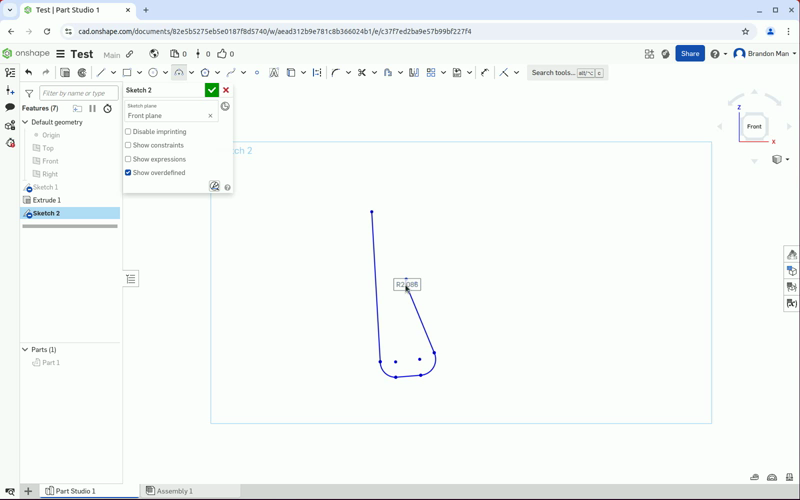
key(l)
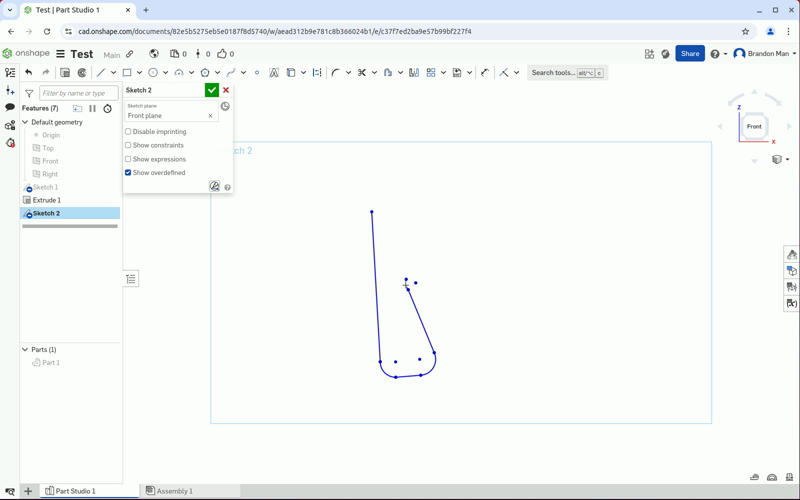
mouse_move(406, 279)
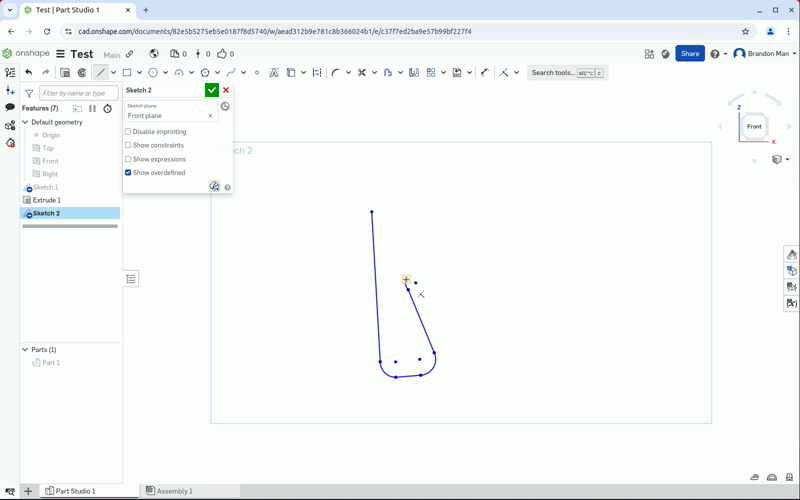
click(406, 279)
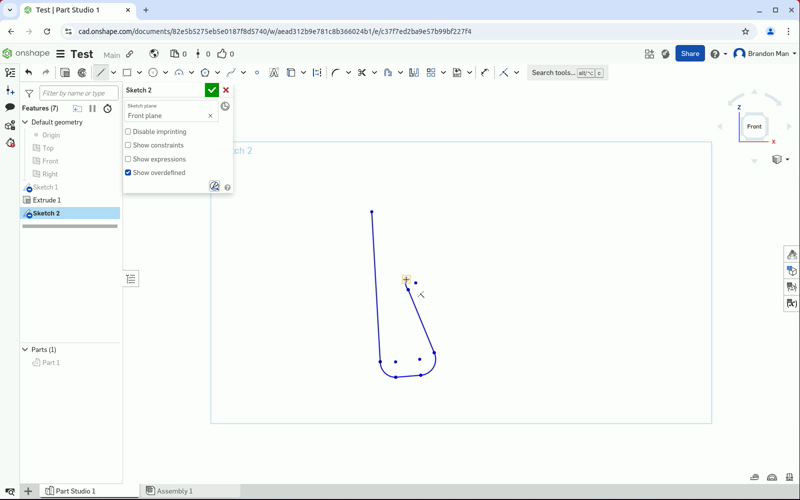
key_down(shift)
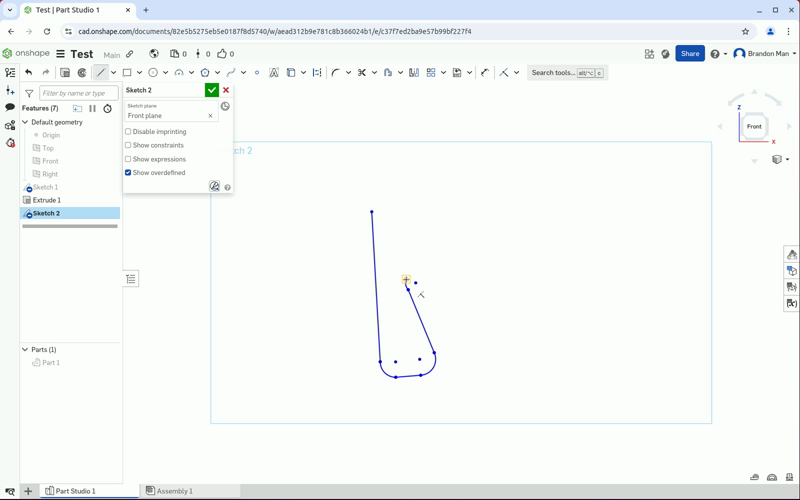
mouse_move(427, 214)
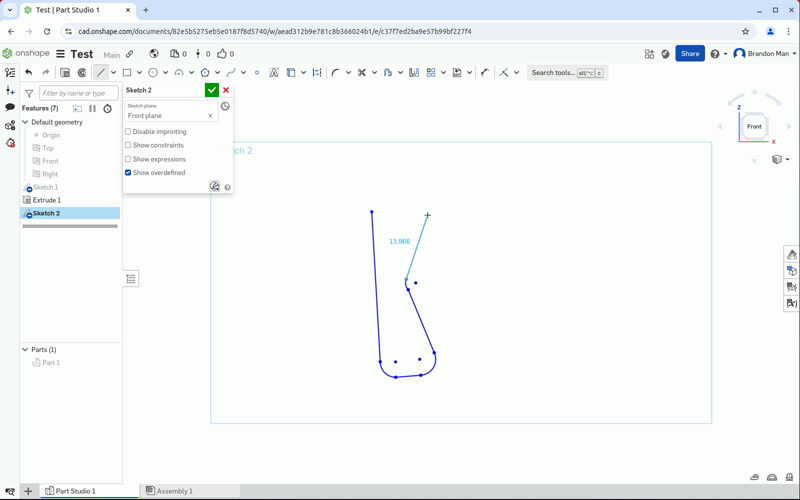
click(427, 214)
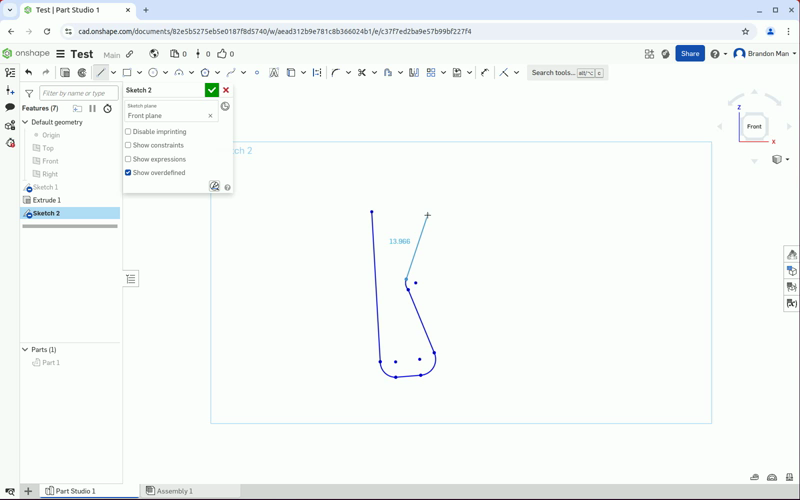
key_up(shift)
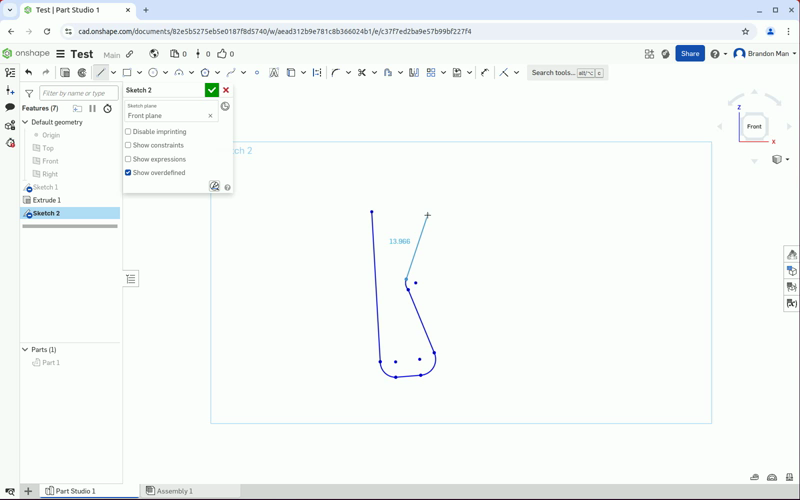
key(esc)
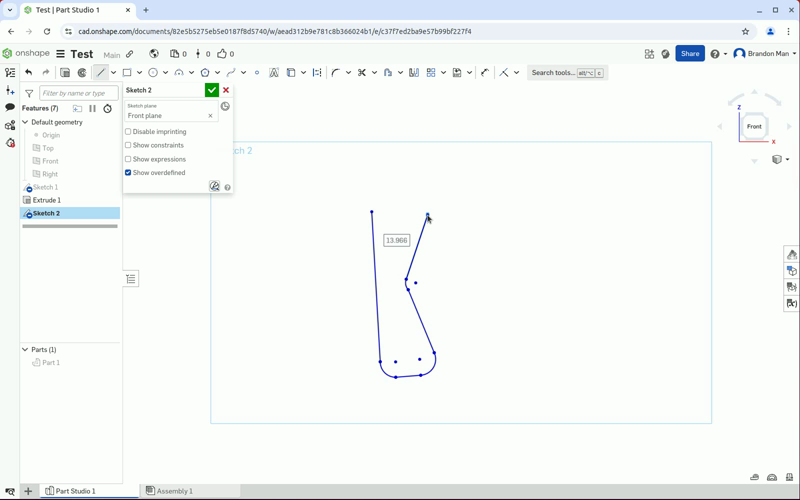
key(a)
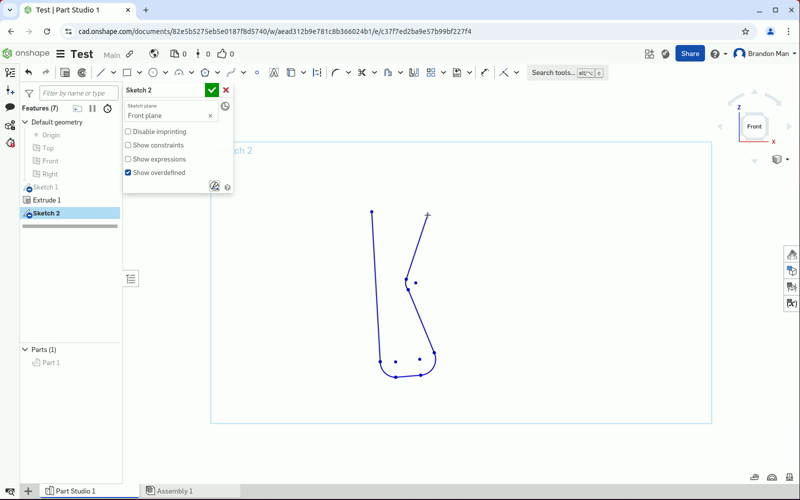
mouse_move(427, 214)
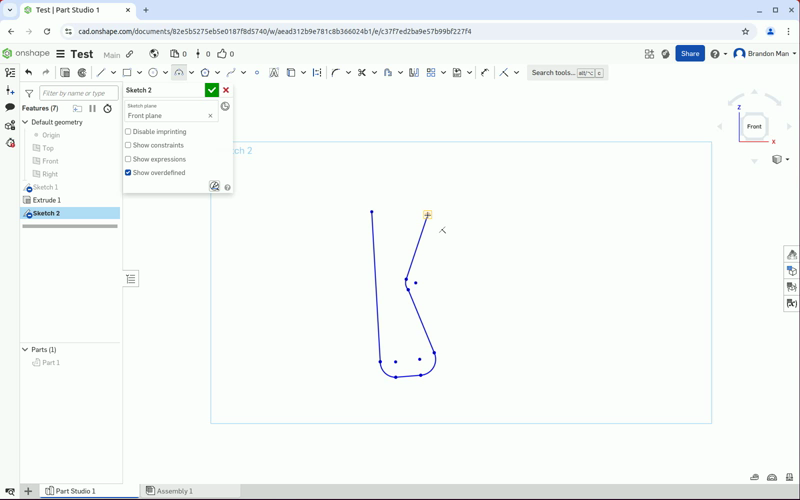
click(427, 214)
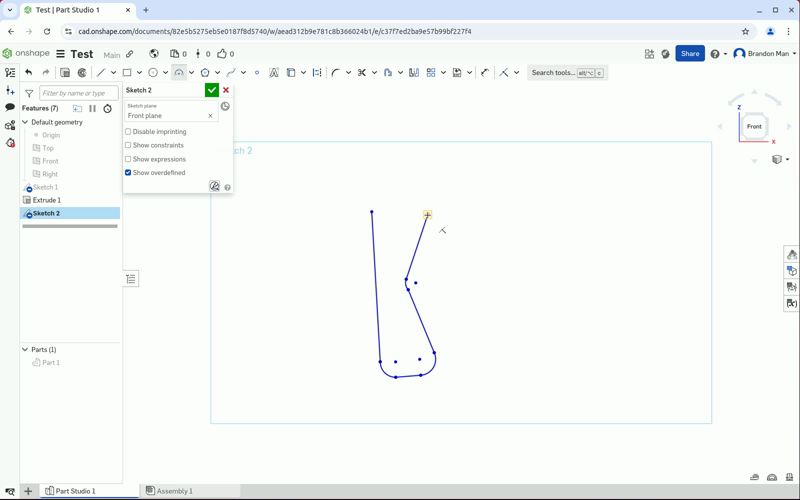
key_down(shift)
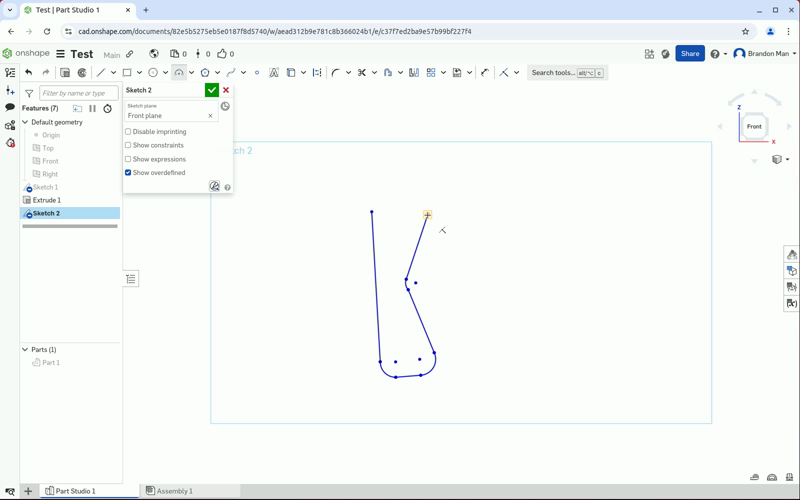
mouse_move(411, 193)
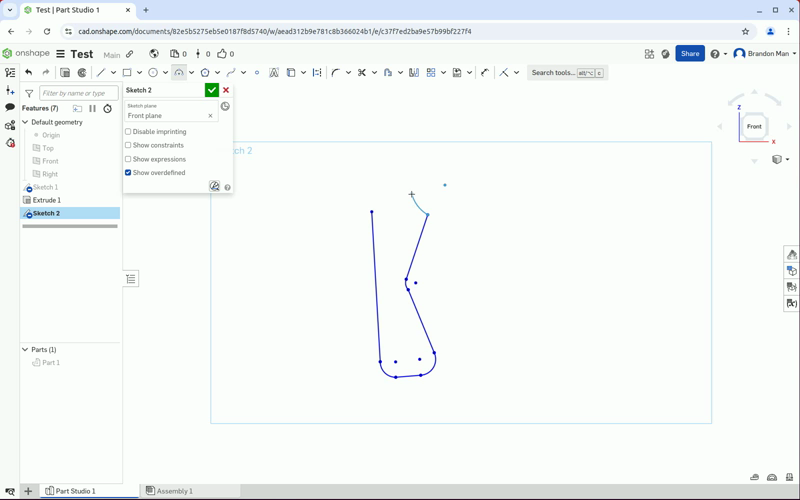
click(411, 193)
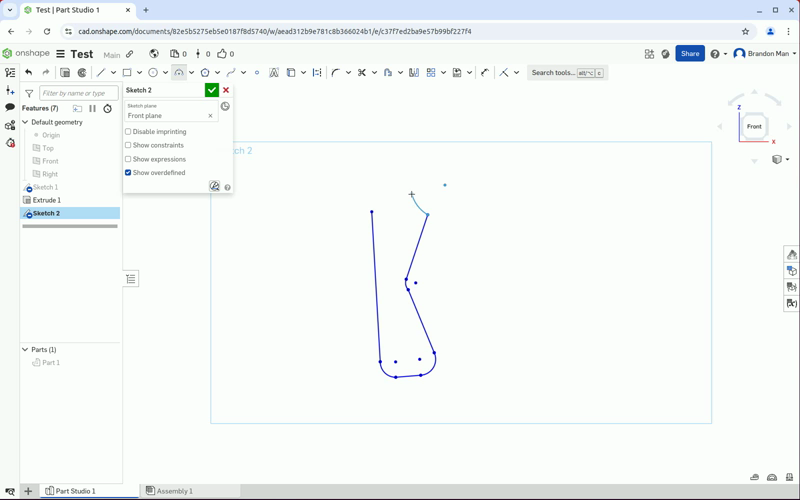
mouse_move(425, 200)
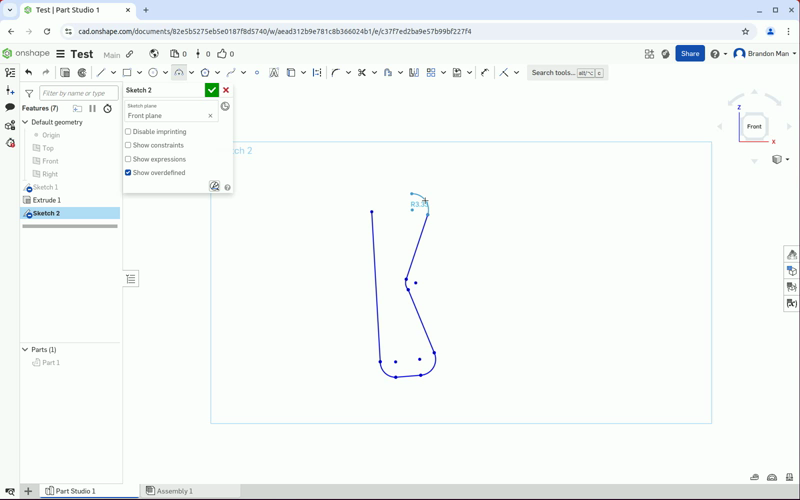
click(425, 200)
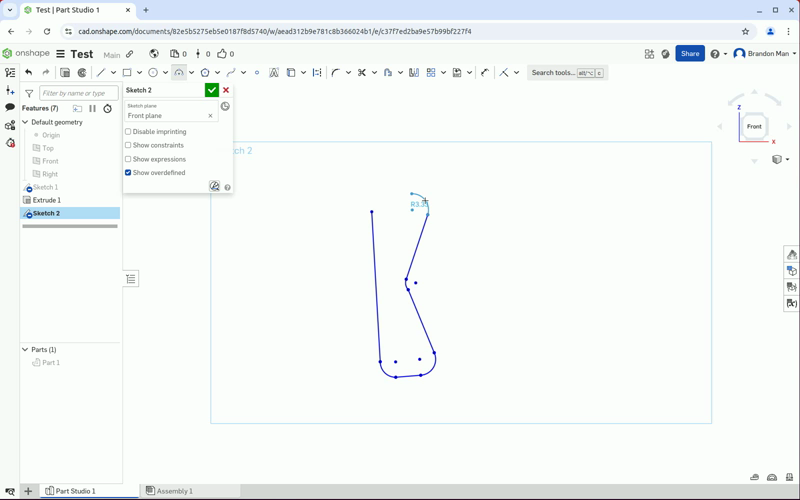
key_up(shift)
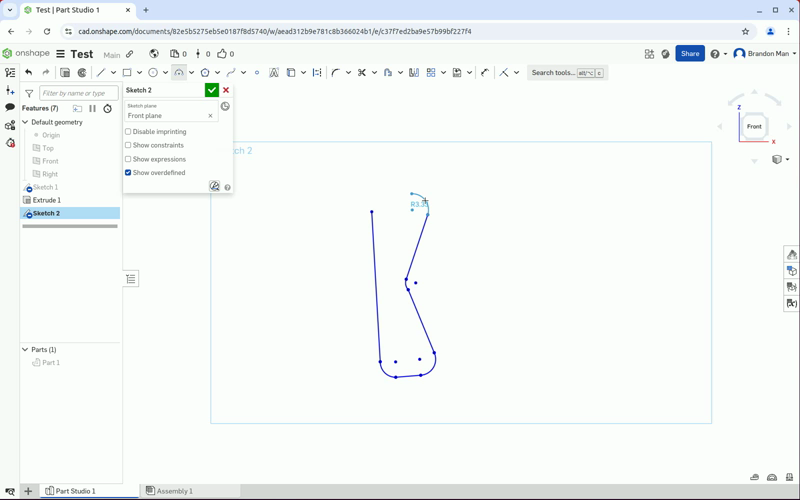
key(esc)
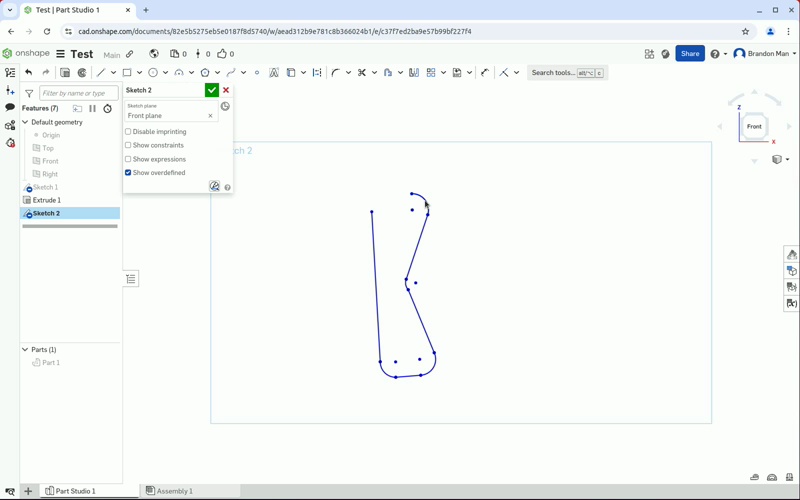
key(l)
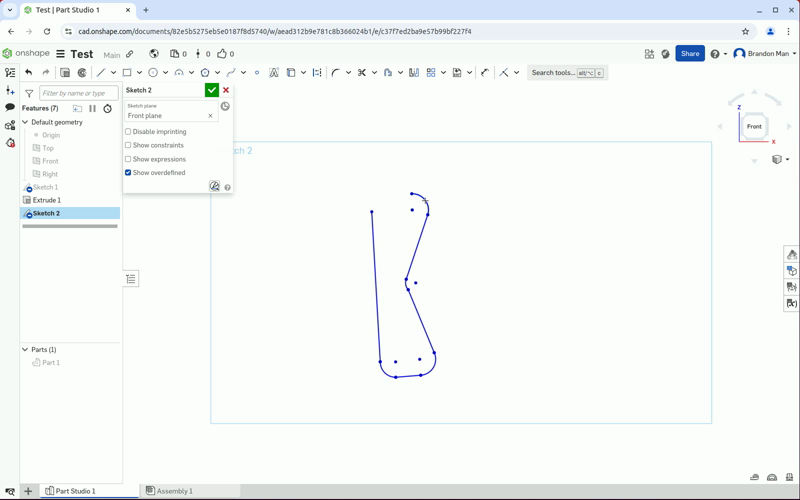
mouse_move(411, 193)
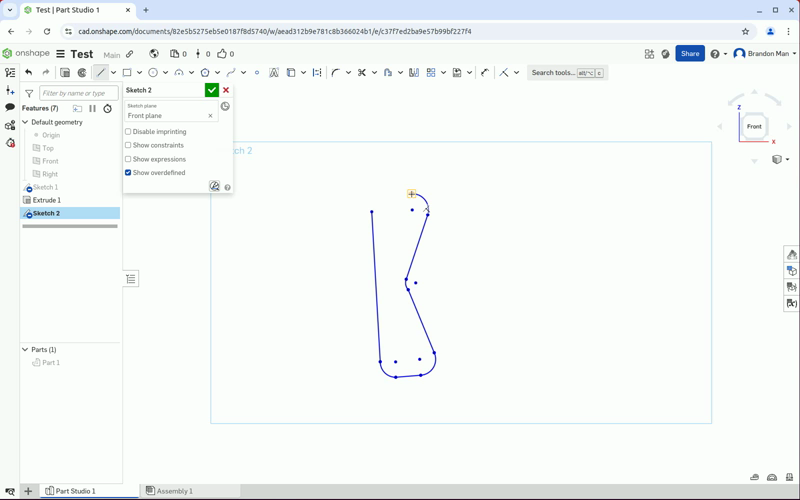
click(411, 193)
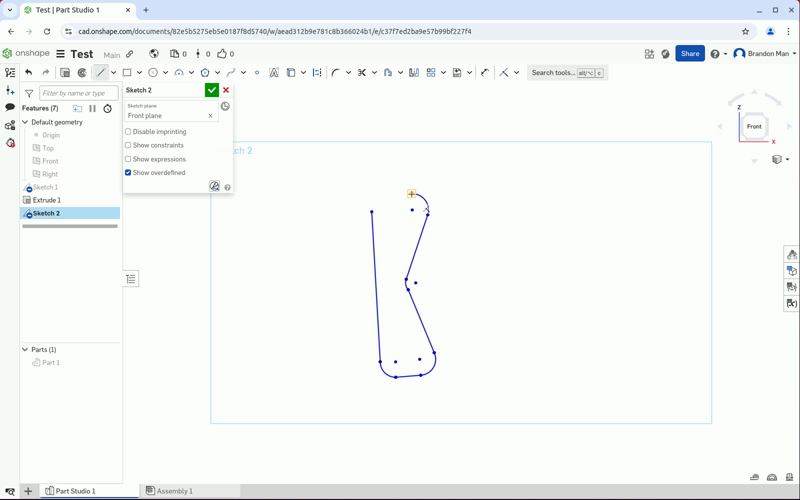
key_down(shift)
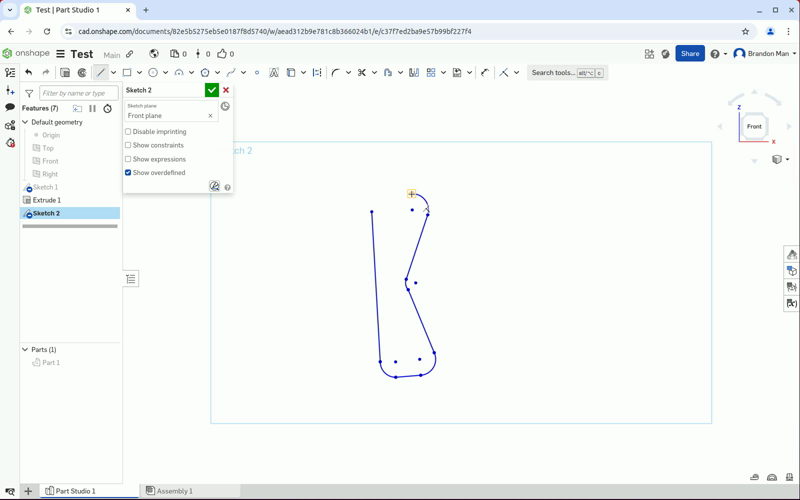
mouse_move(441, 193)
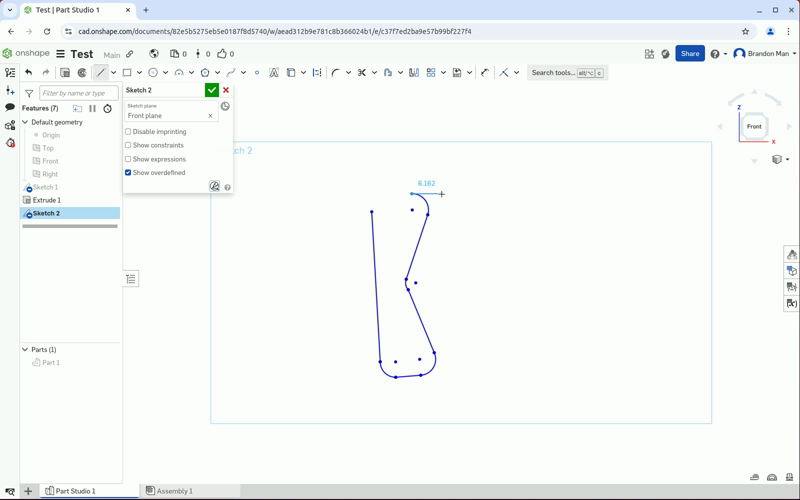
mouse_move(387, 193)
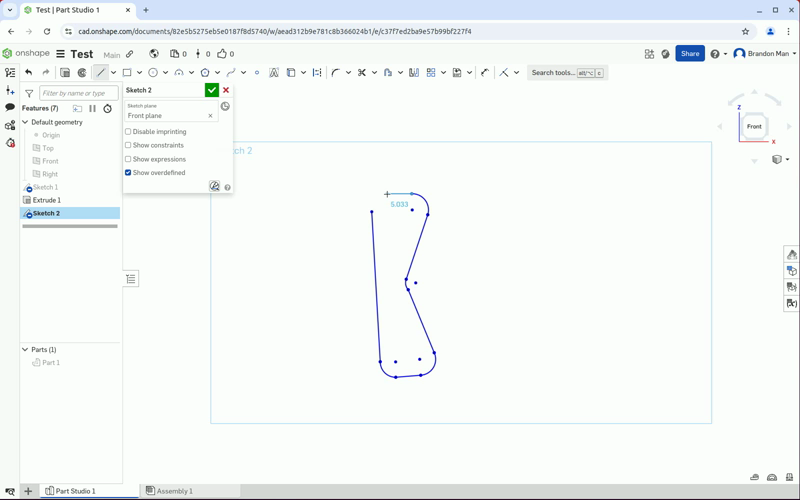
click(387, 193)
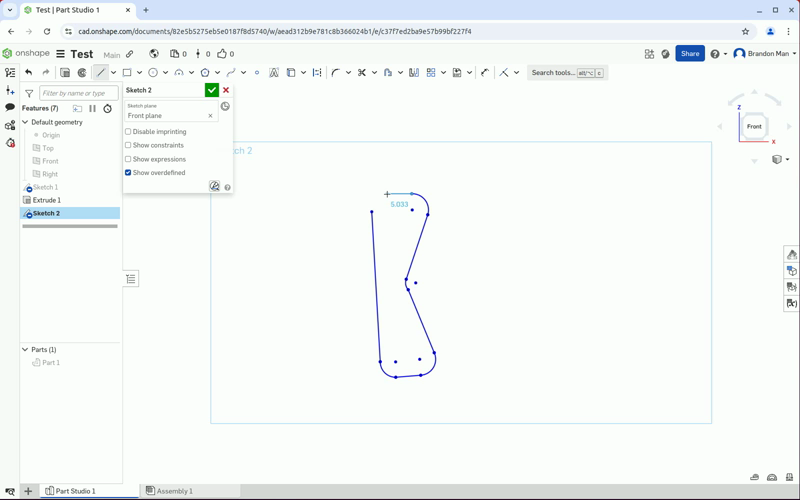
key_up(shift)
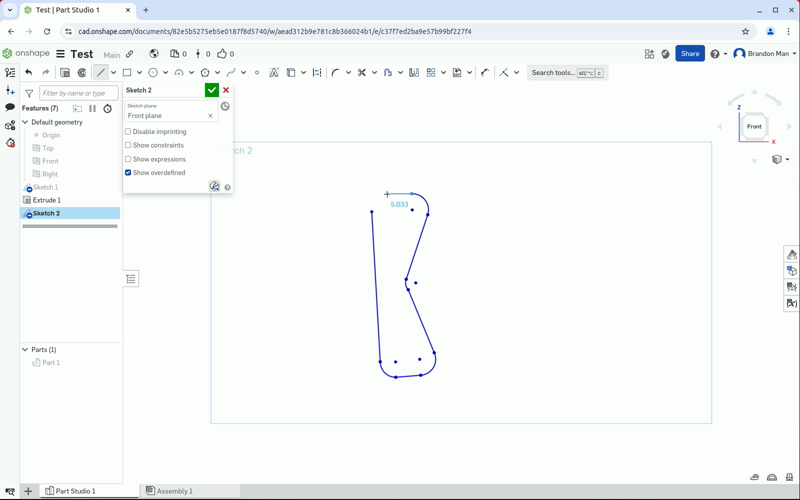
key(esc)
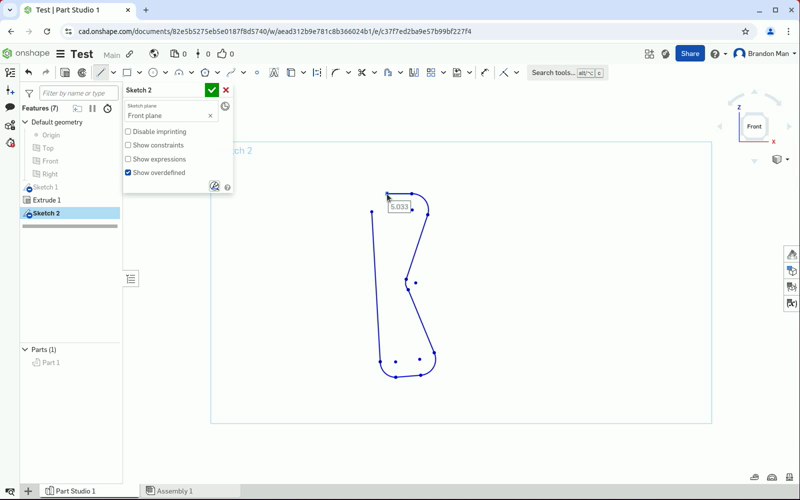
key(a)
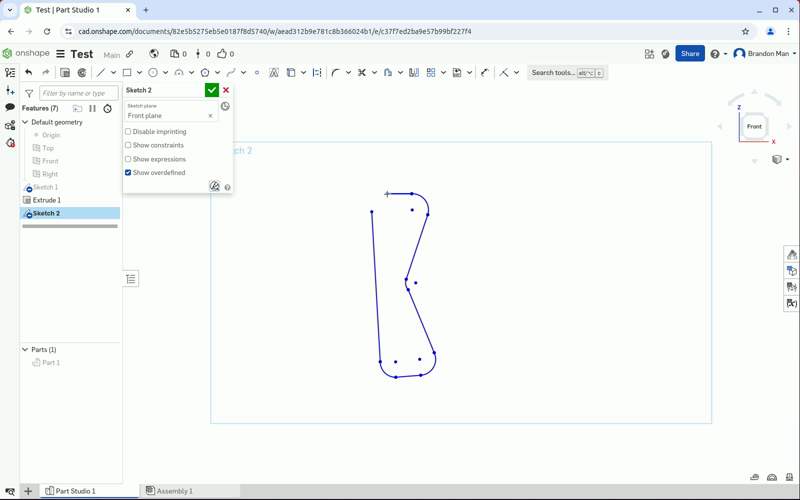
mouse_move(387, 193)
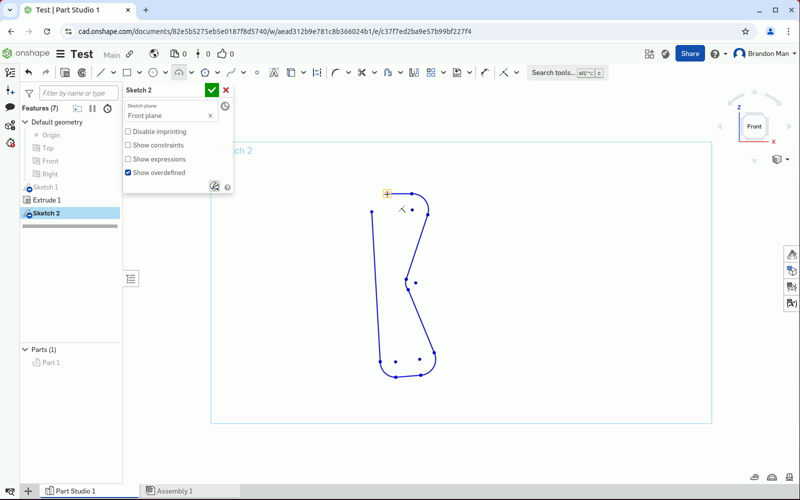
click(387, 193)
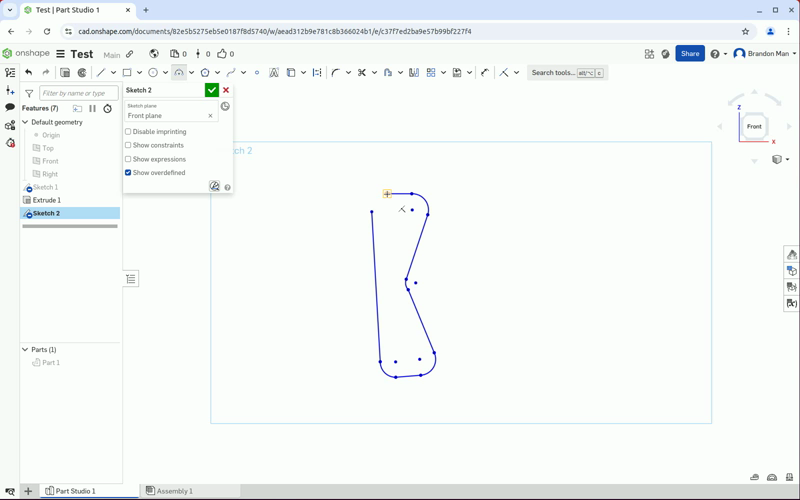
mouse_move(371, 211)
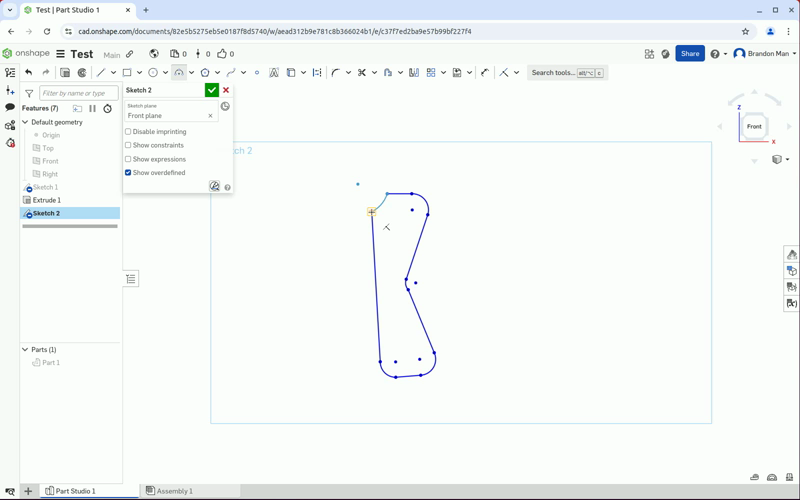
click(371, 211)
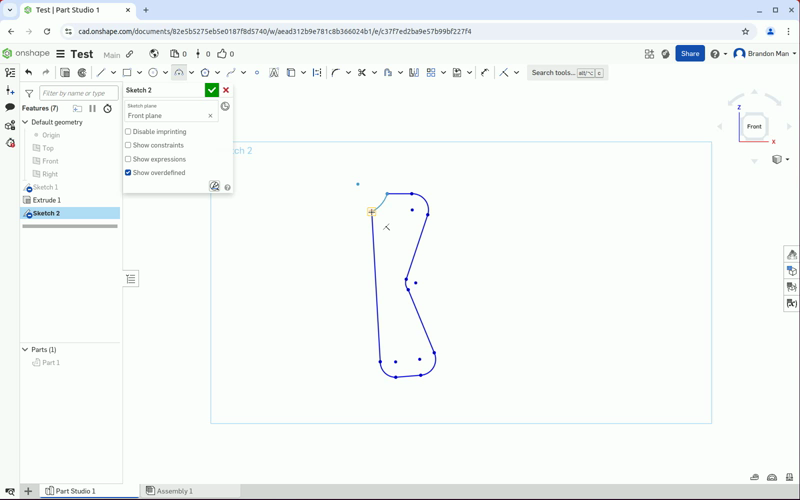
key_down(shift)
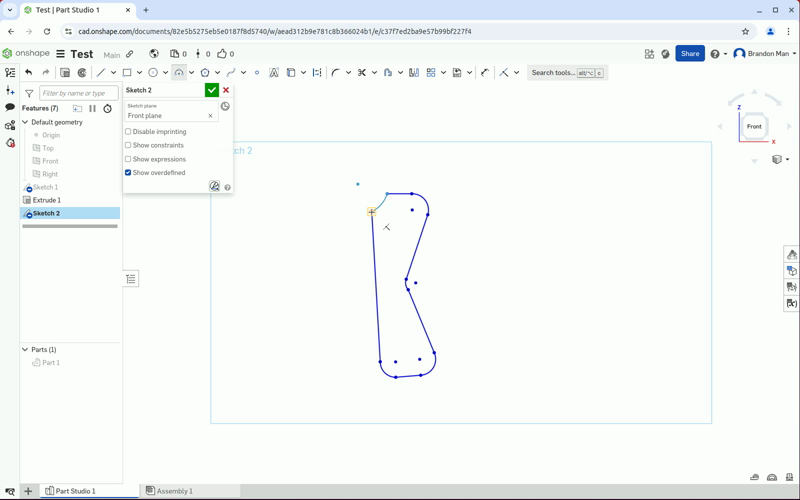
mouse_move(375, 199)
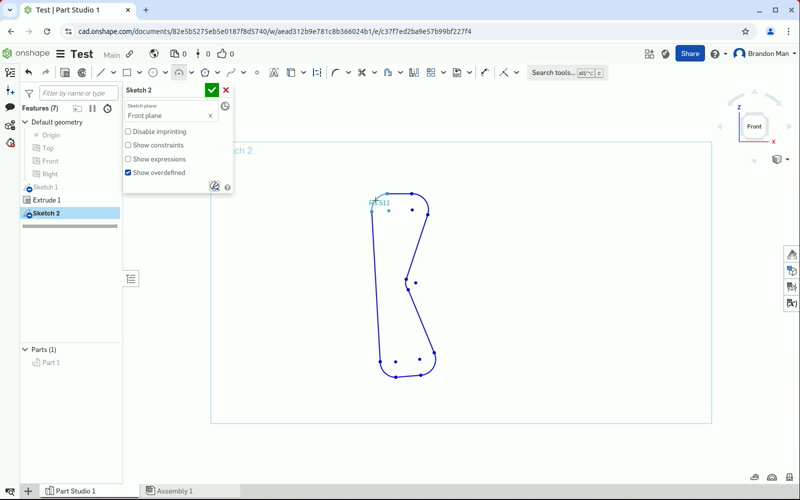
click(375, 199)
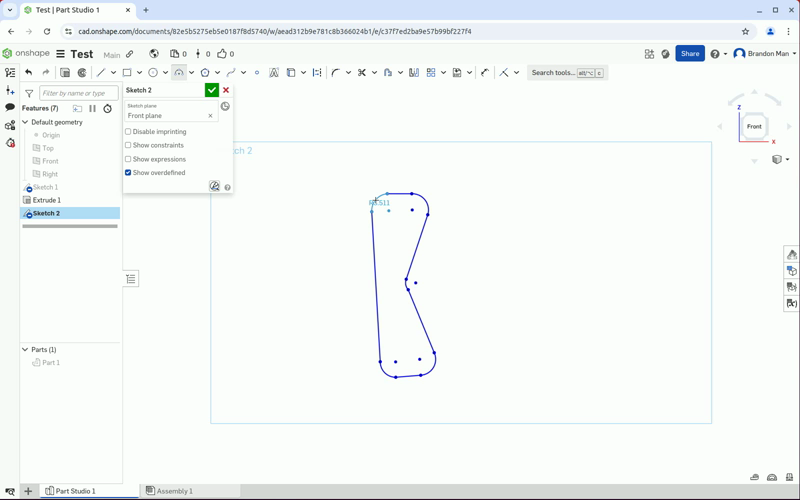
key_up(shift)
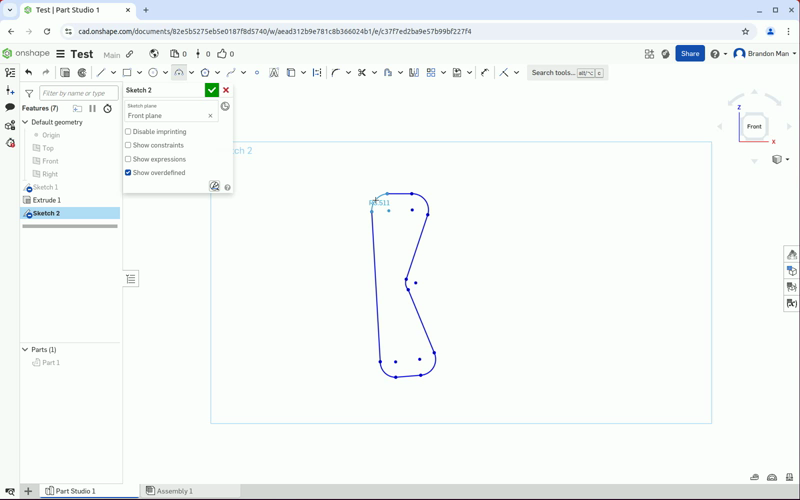
key(esc)
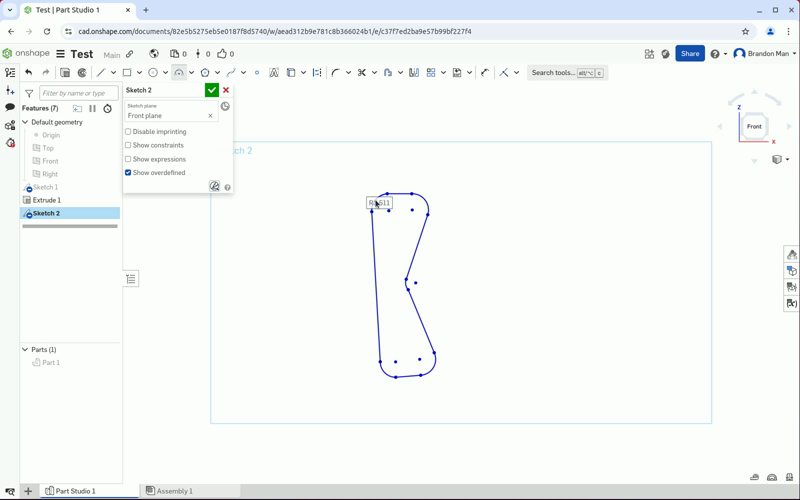
mouse_move(406, 203)
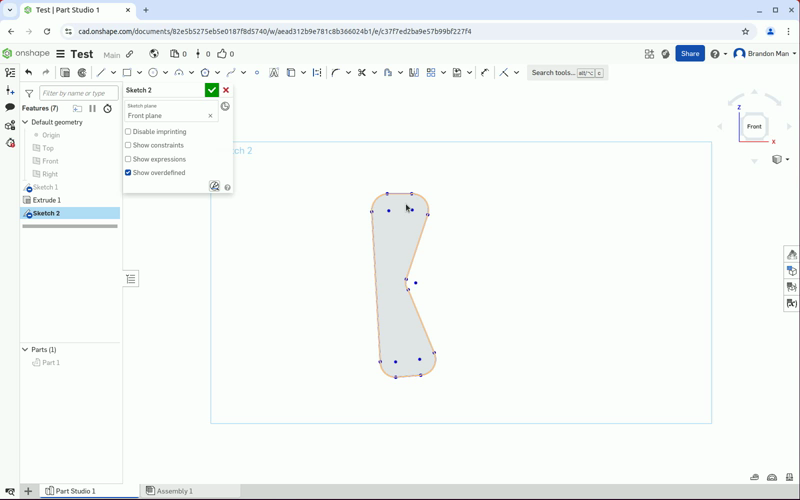
click(406, 203)
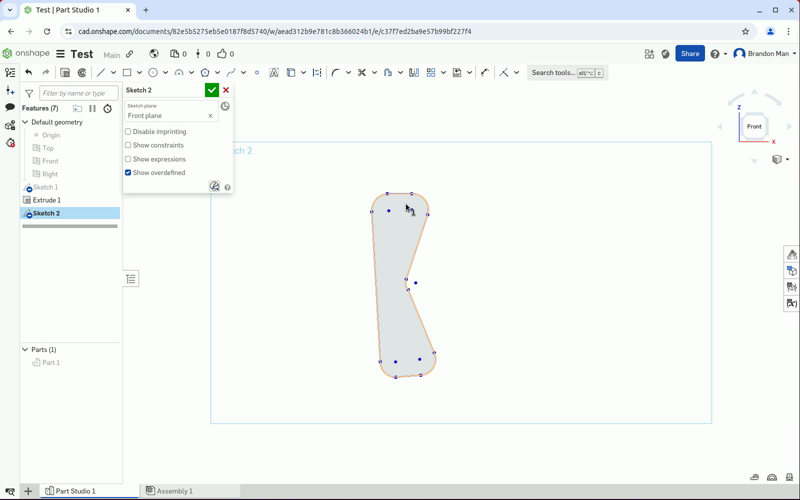
mouse_move(73, 352)
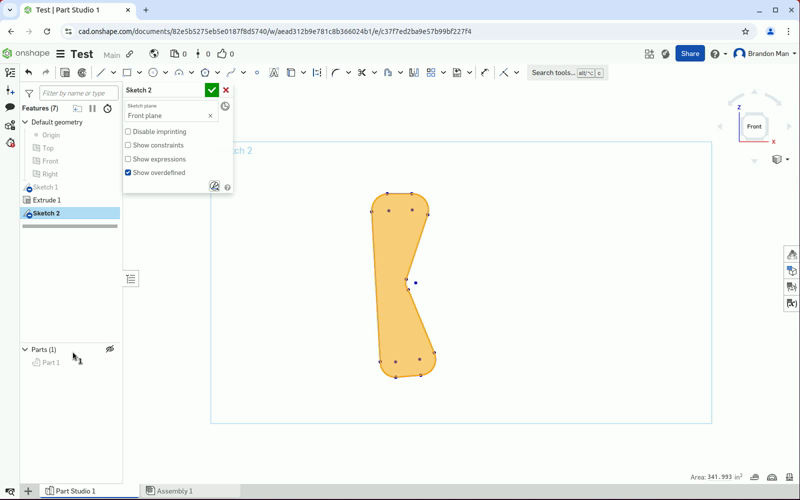
key(shift+y)
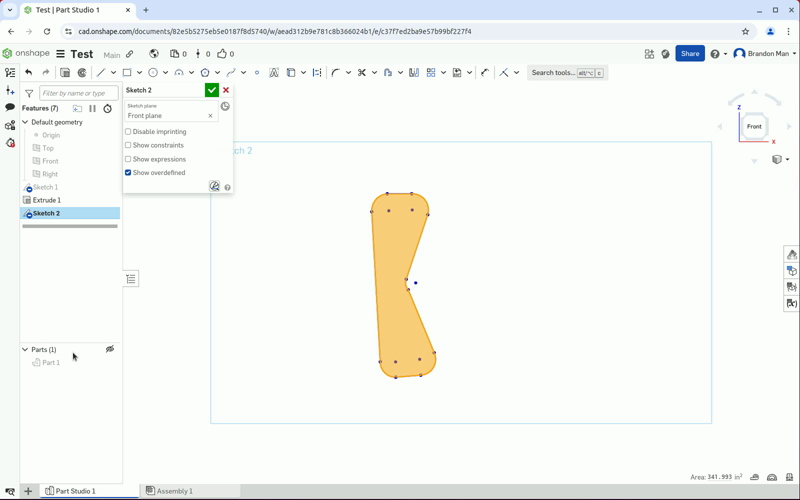
key(shift+e)
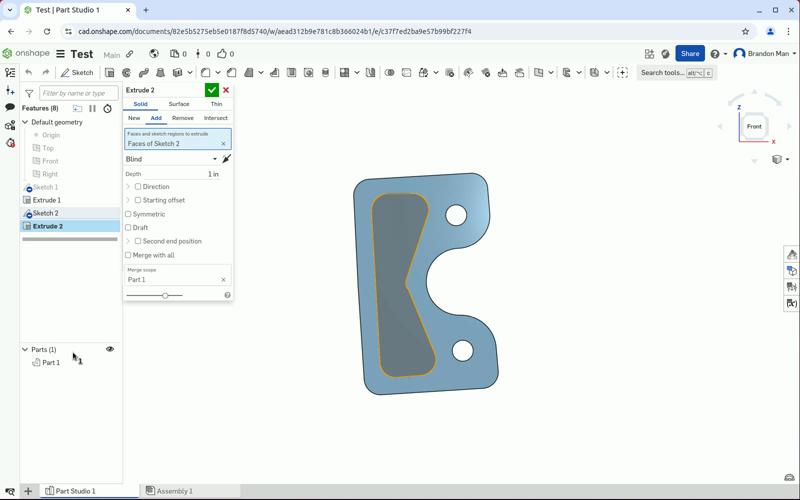
mouse_move(143, 106)
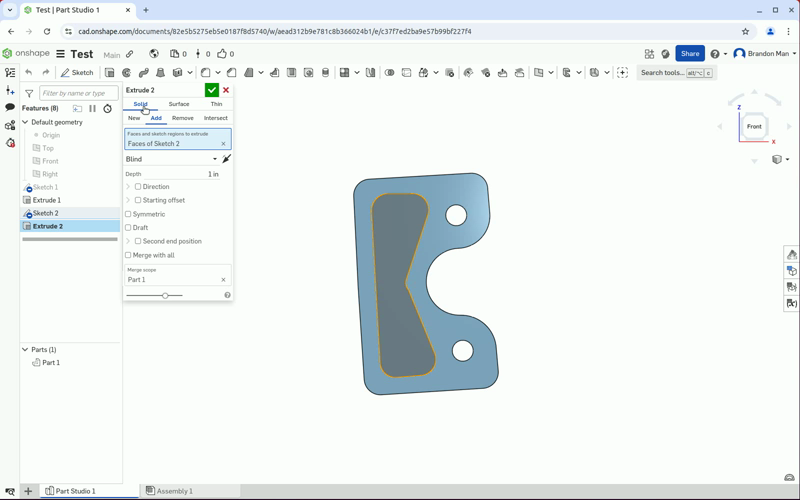
click(143, 106)
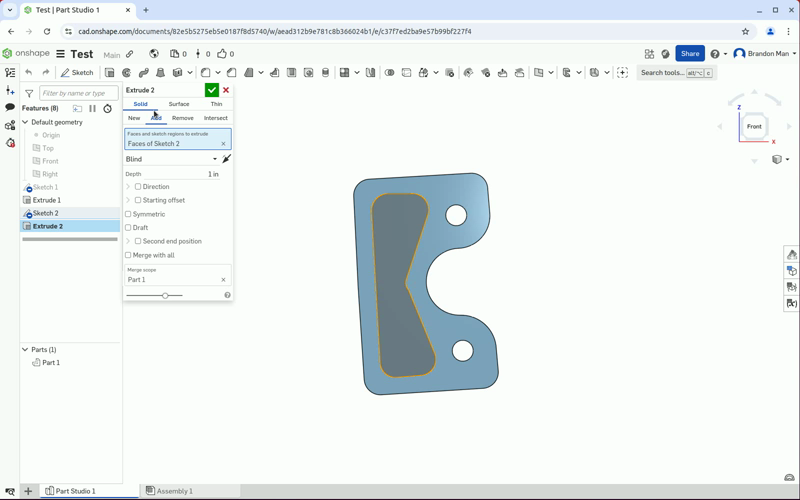
mouse_move(186, 120)
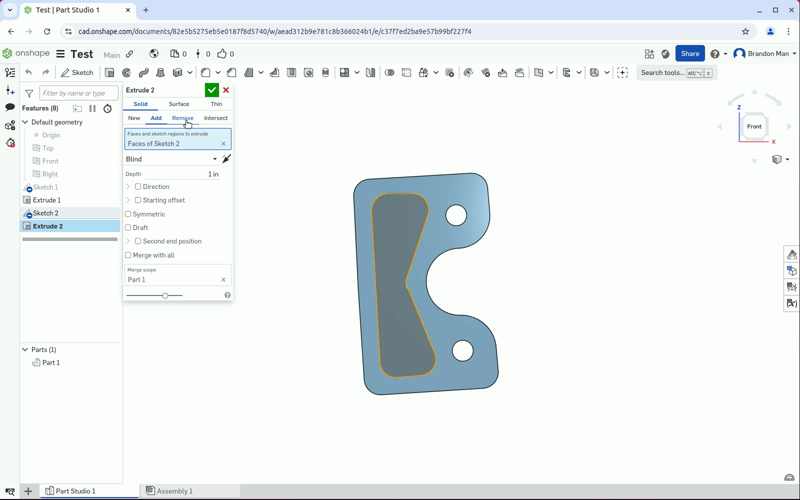
click(186, 120)
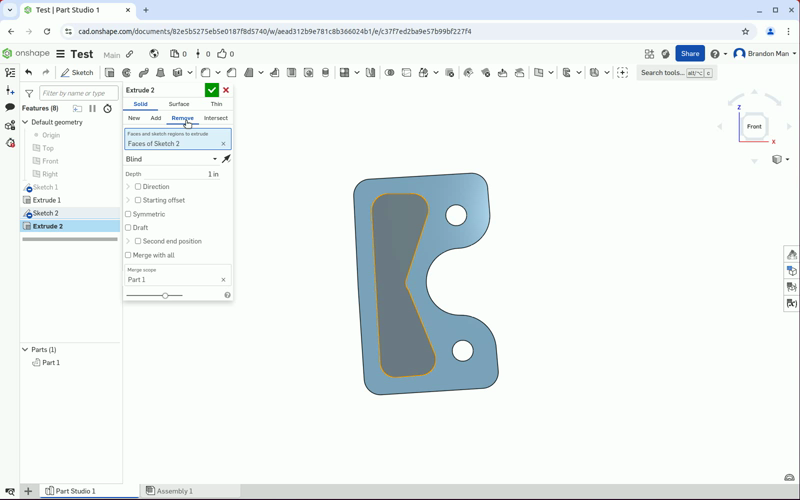
key(tab, 4)
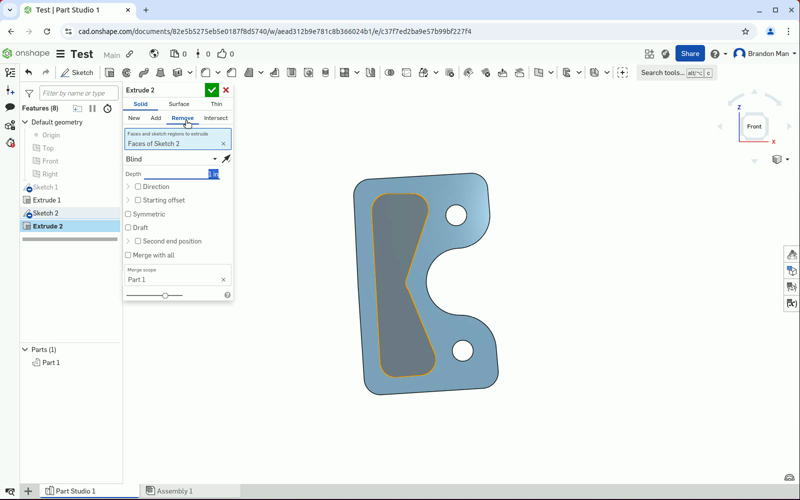
text(27.682)
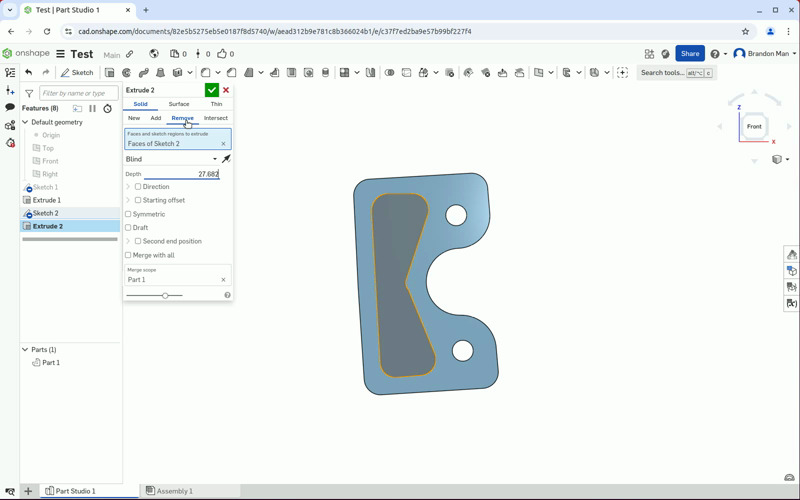
key(tab, 6)
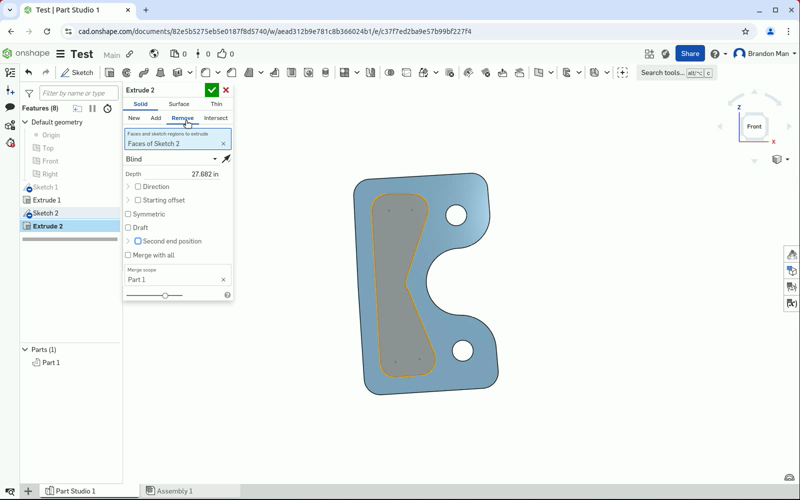
key(space)
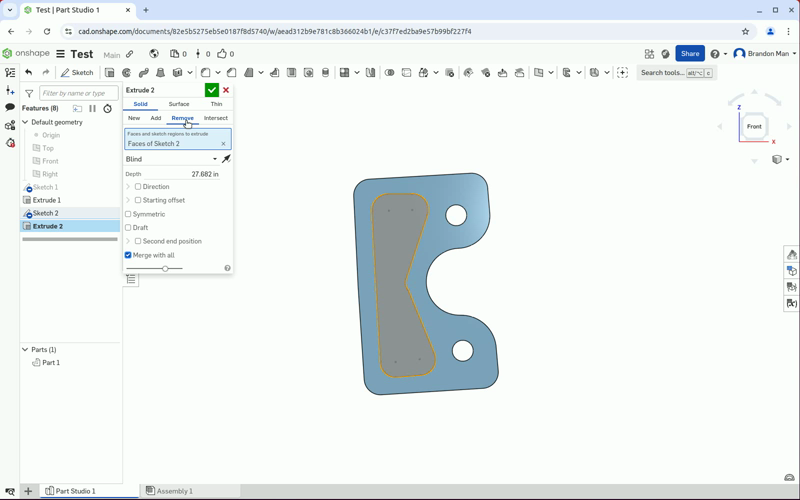
key(enter)
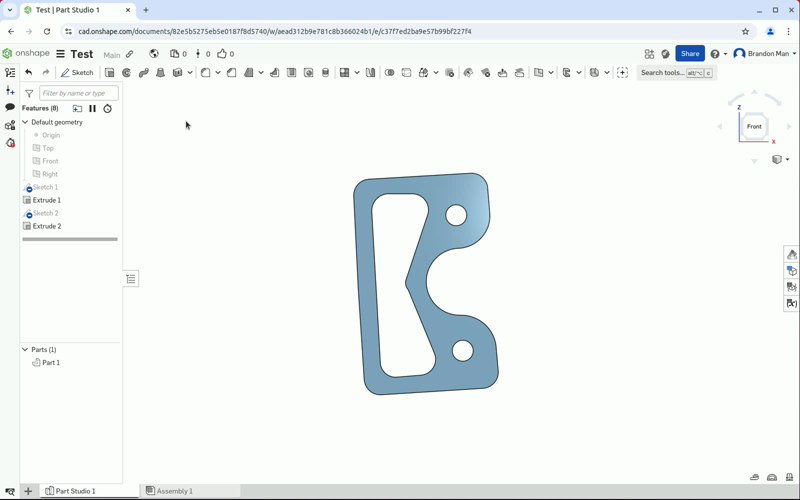
key(shift+h)
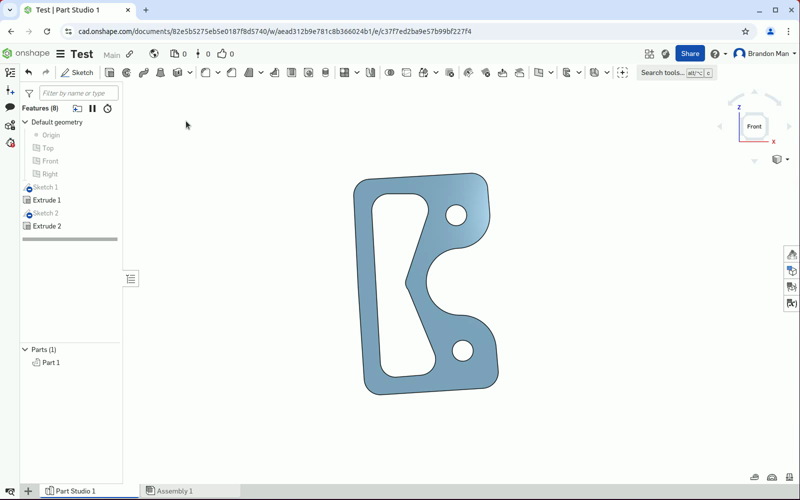
key(shift+h)
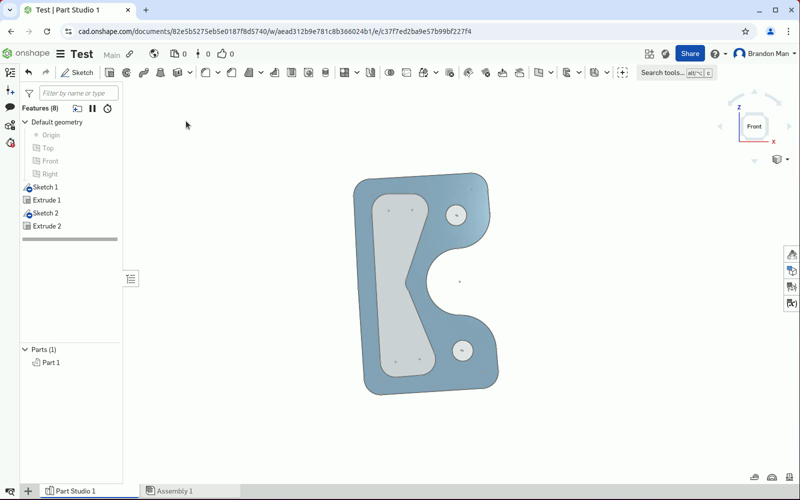
key(shift+7)
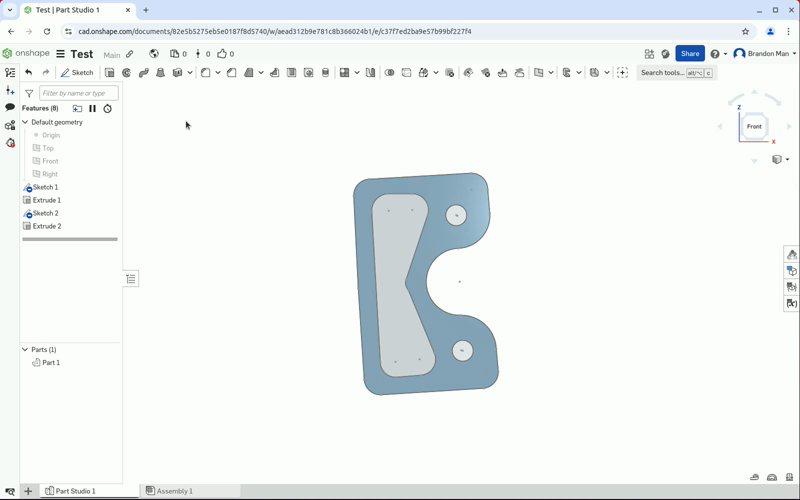
key(left, 2)
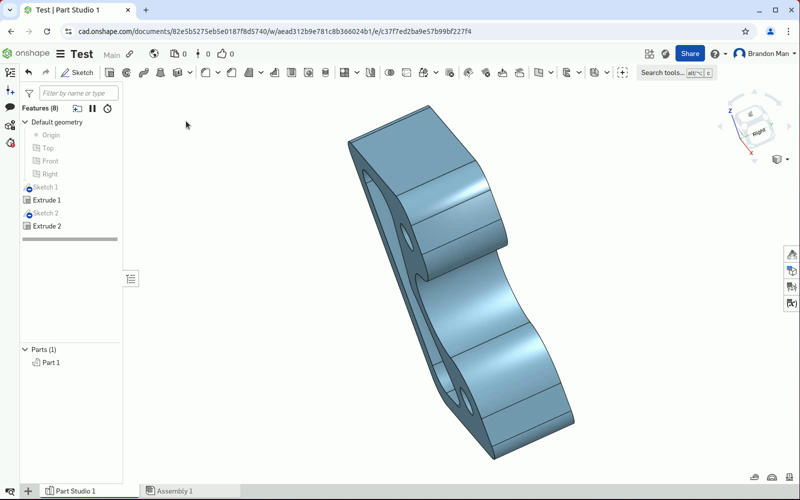
key(down, 2)
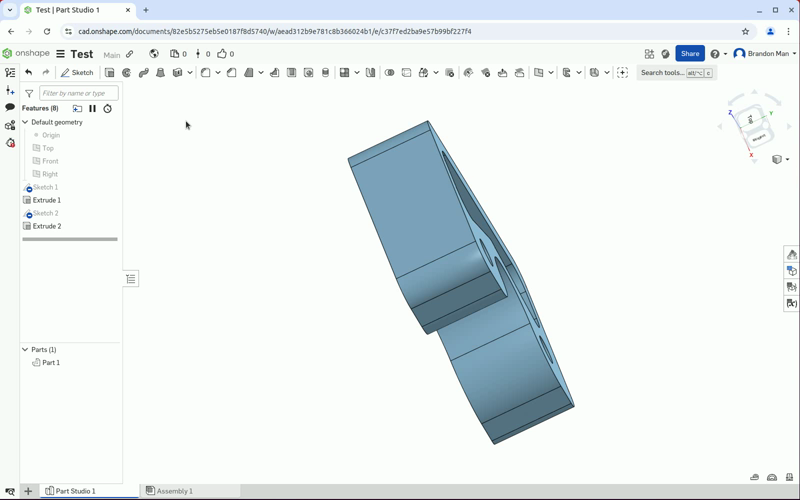
key(up, 2)
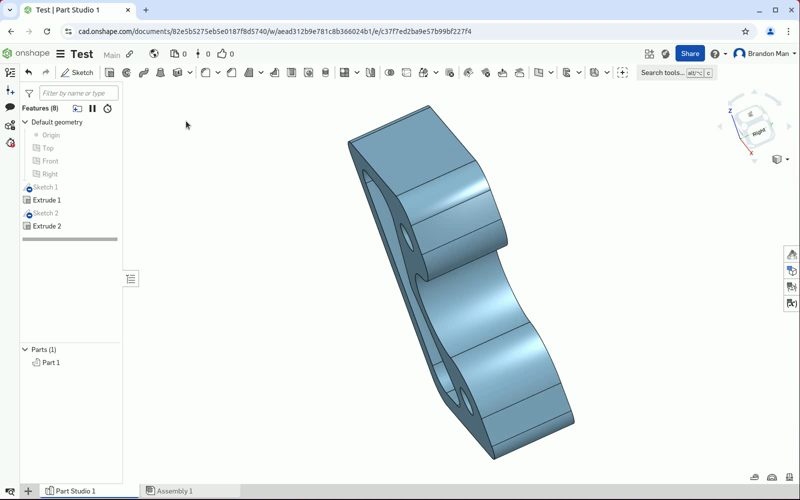
key(right, 2)
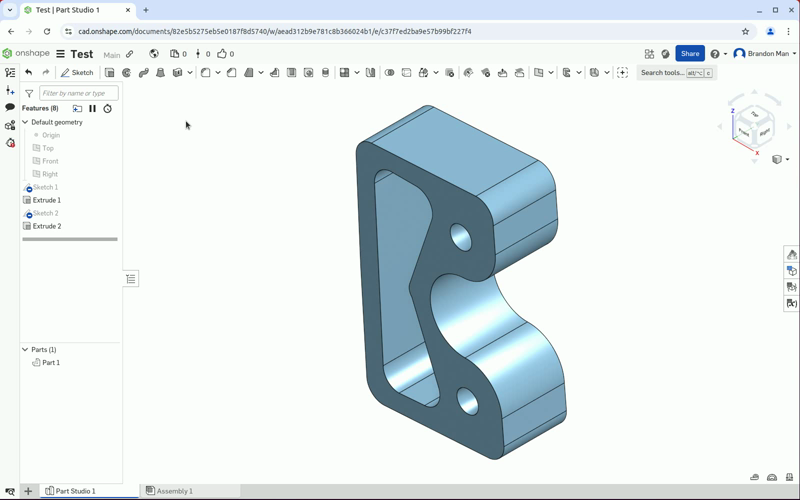
mouse_move(73, 189)
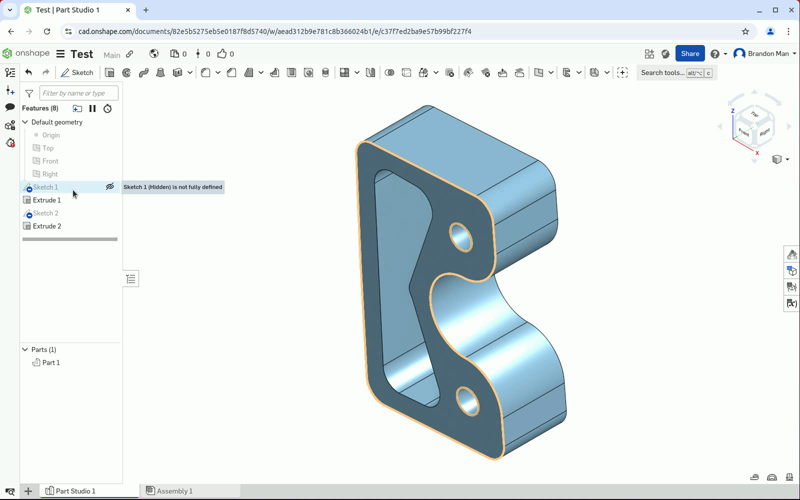
click(73, 189)